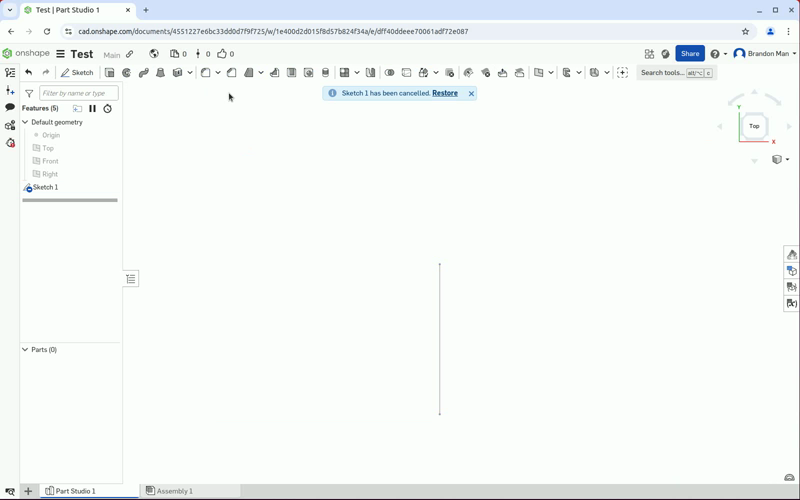
key(shift+h)
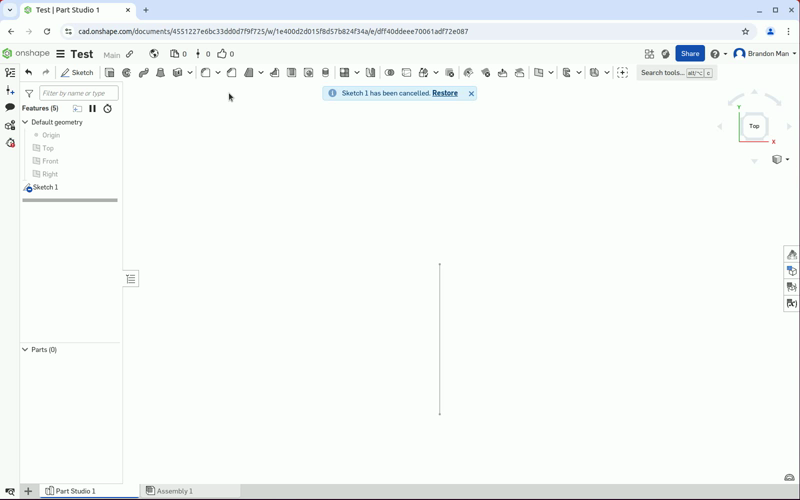
key(shift+s)
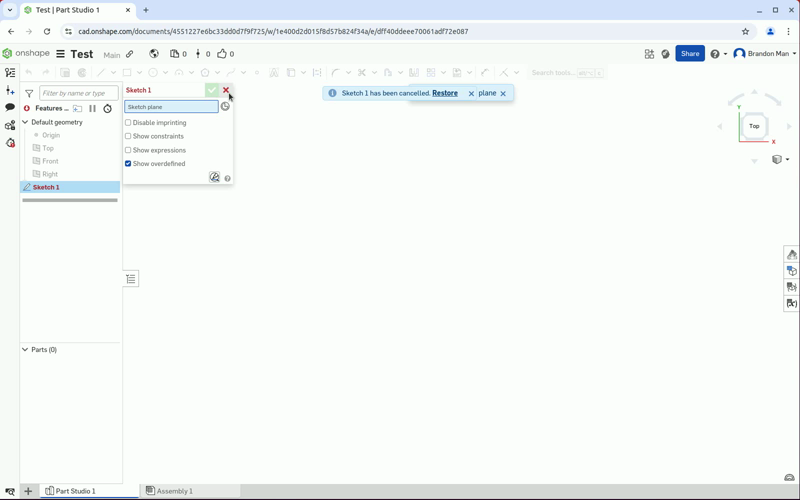
mouse_move(73, 150)
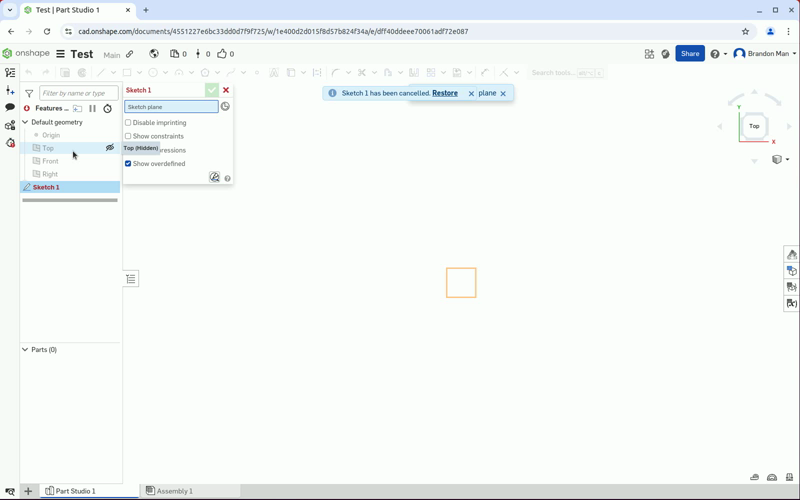
click(73, 150)
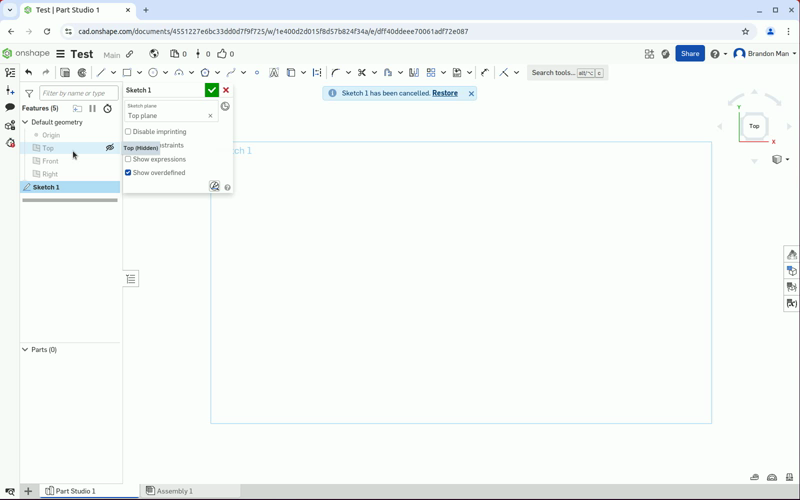
mouse_move(73, 352)
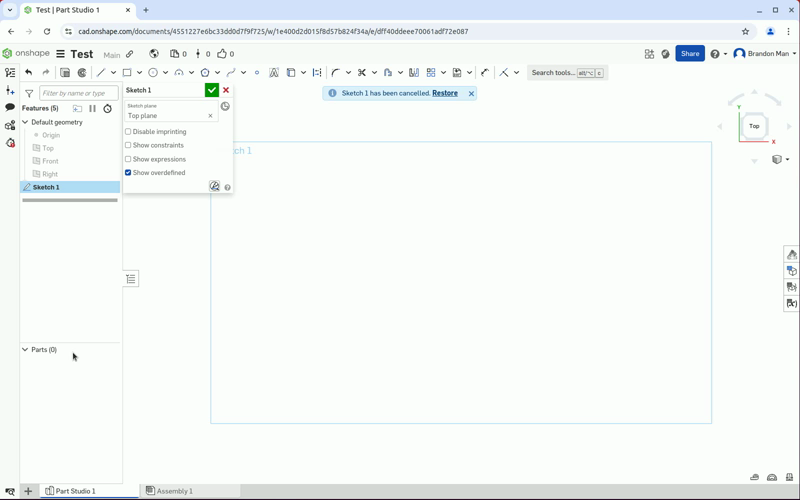
key(y)
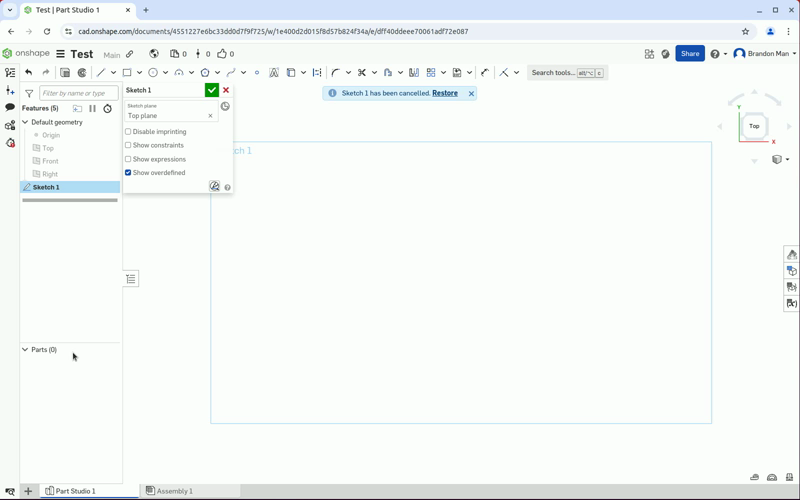
key(c)
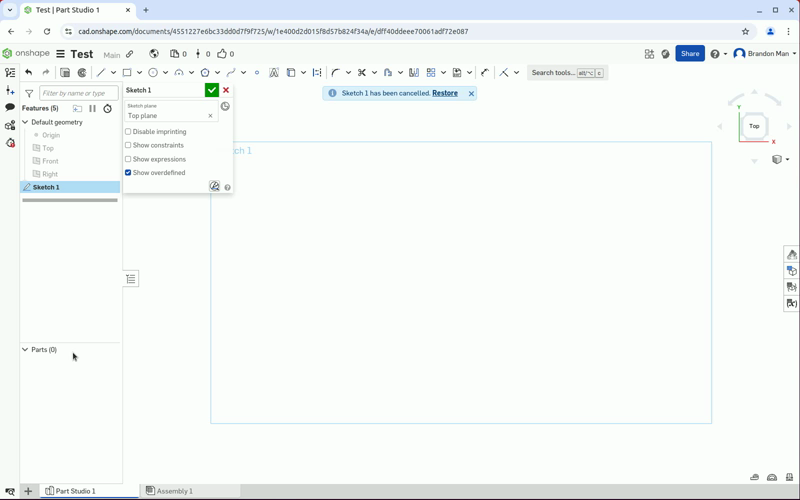
key_down(shift)
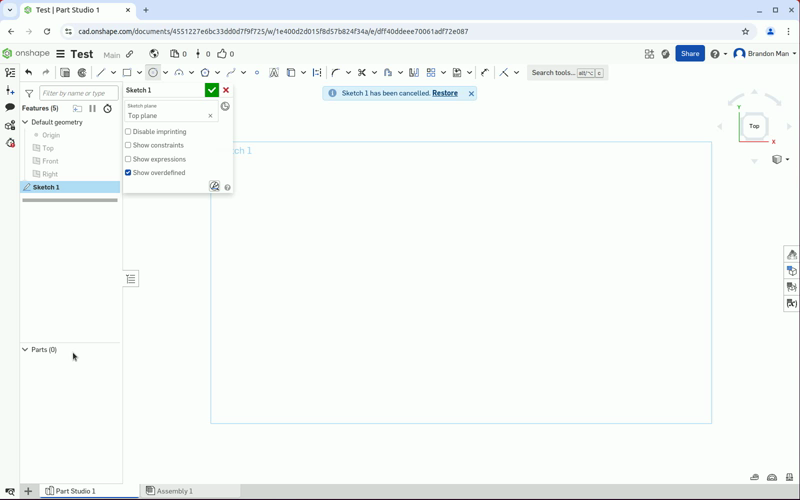
mouse_move(419, 282)
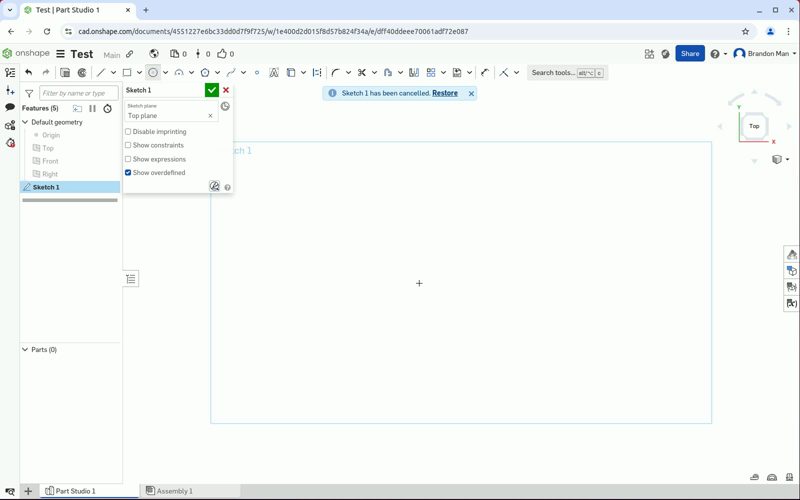
click(419, 282)
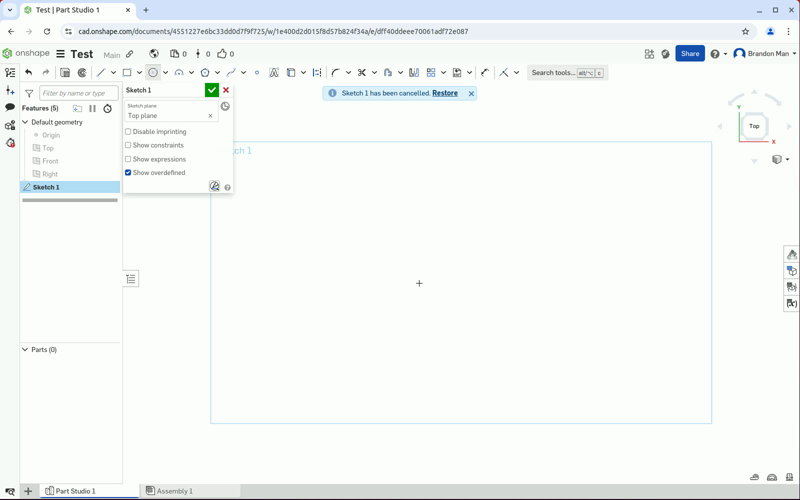
key_up(shift)
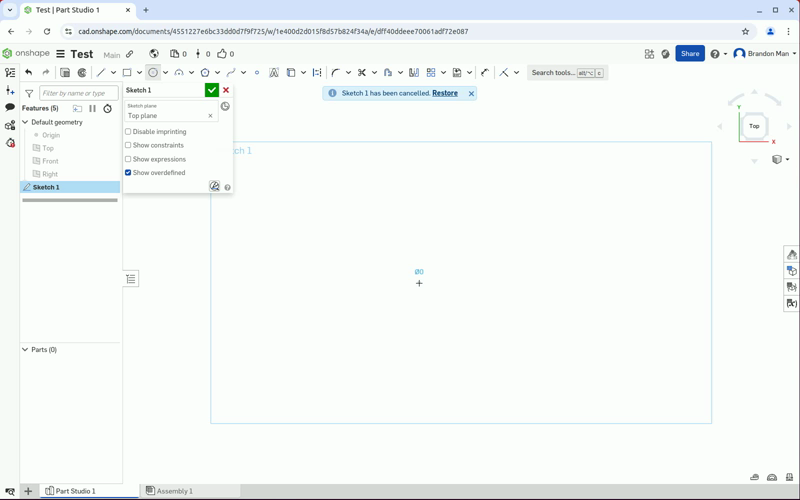
mouse_move(447, 282)
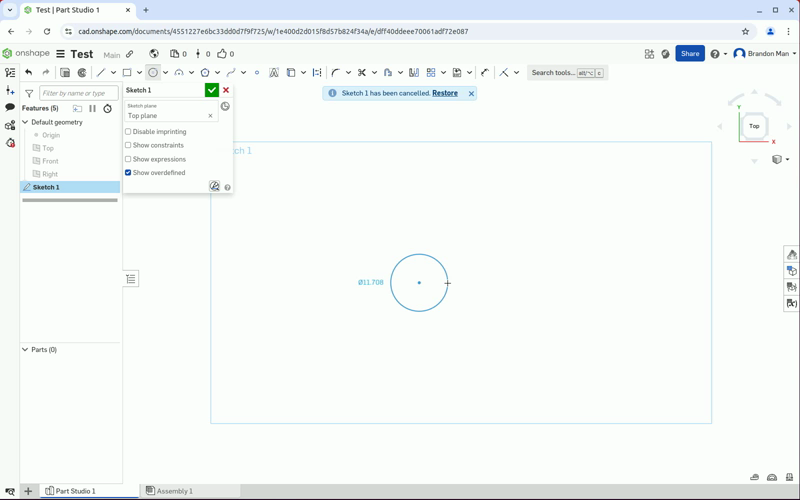
click(447, 282)
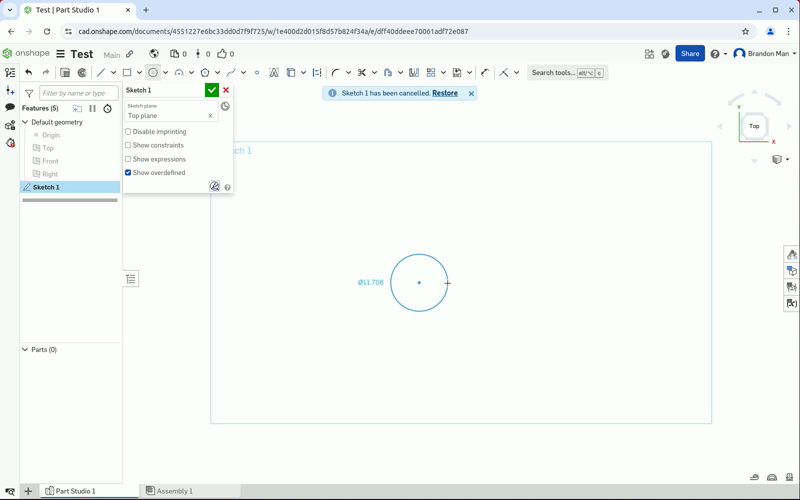
key(esc)
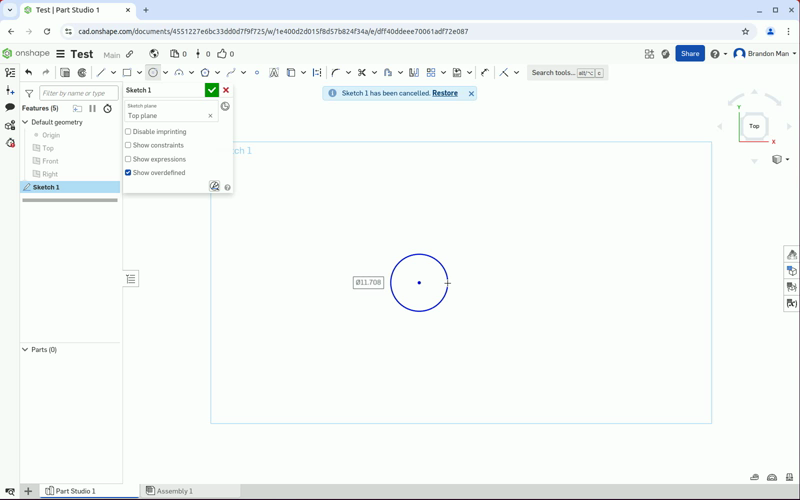
key(c)
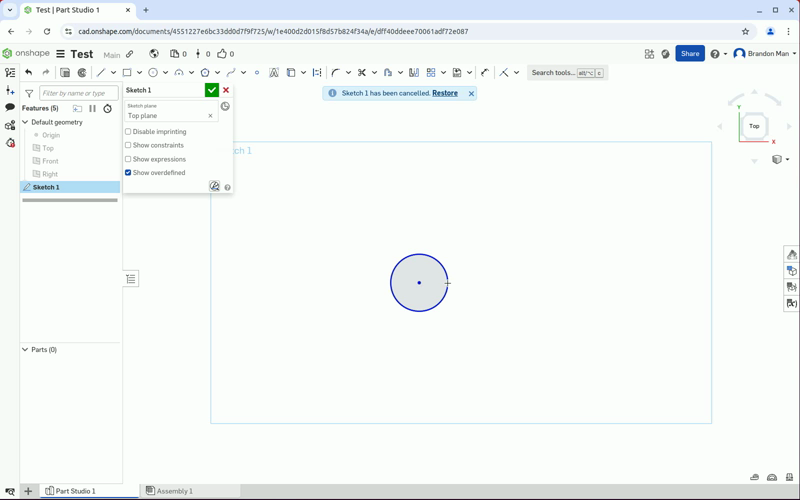
key_down(shift)
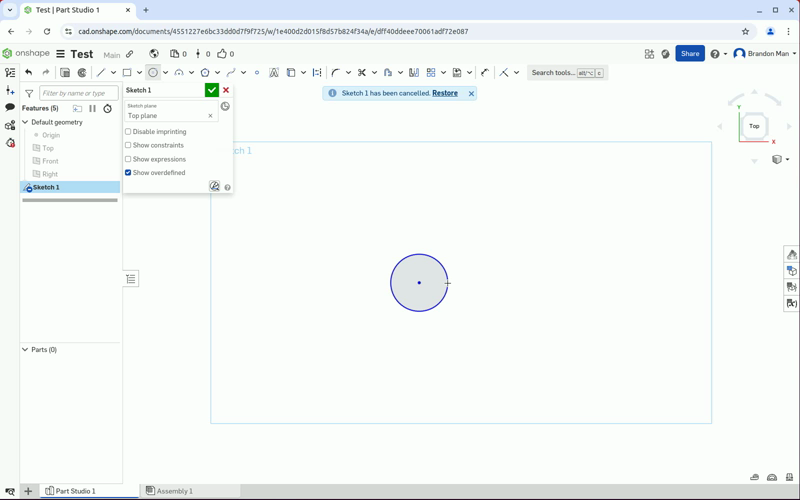
mouse_move(419, 282)
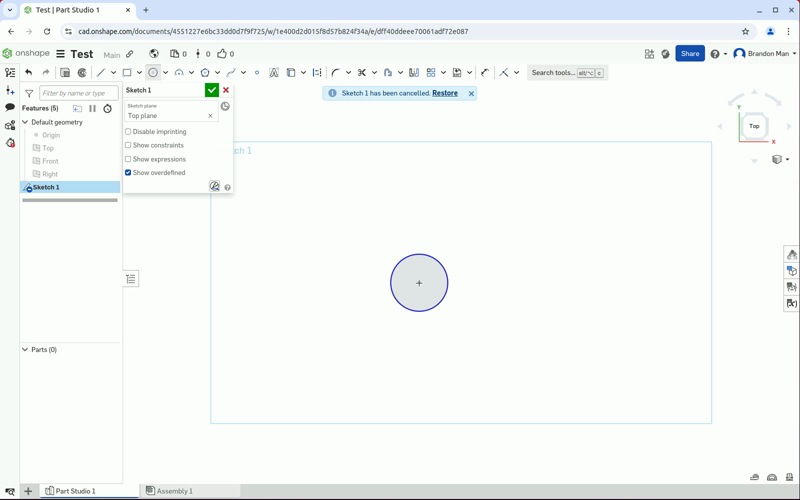
click(419, 282)
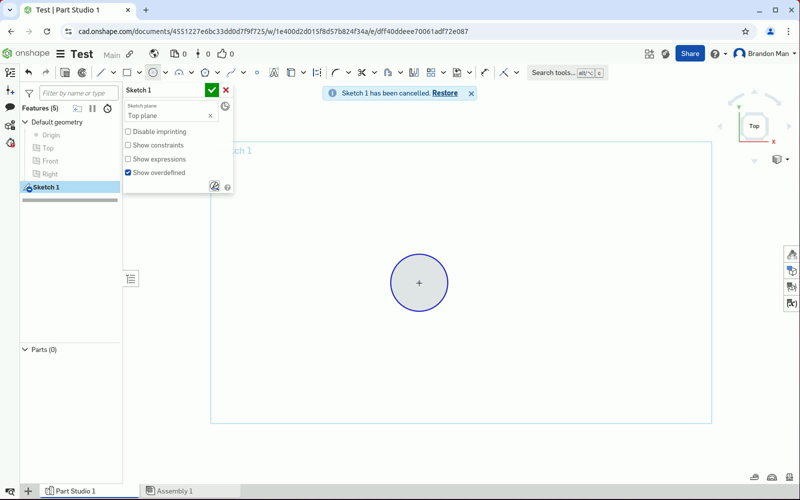
key_up(shift)
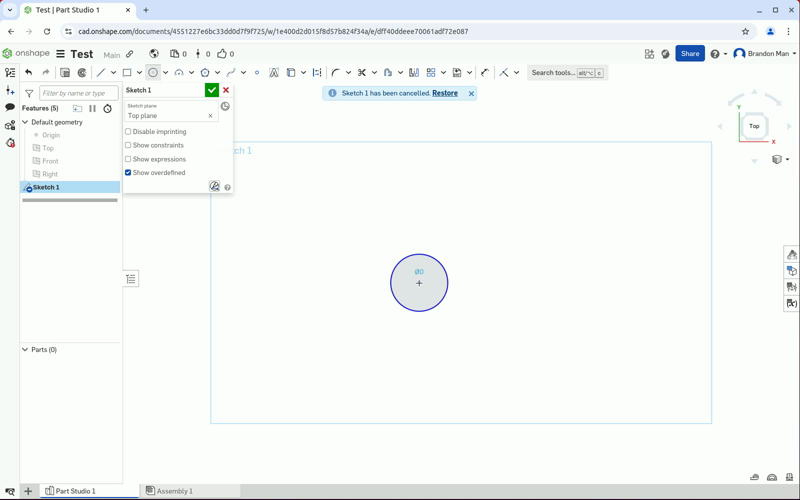
mouse_move(440, 282)
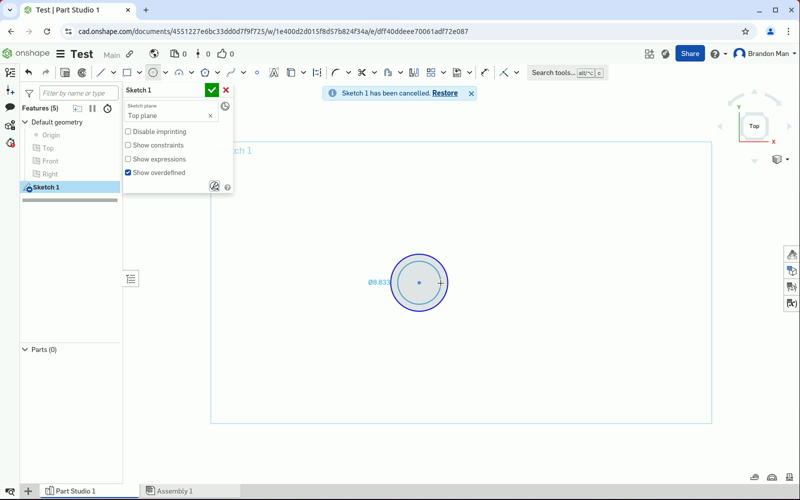
click(440, 282)
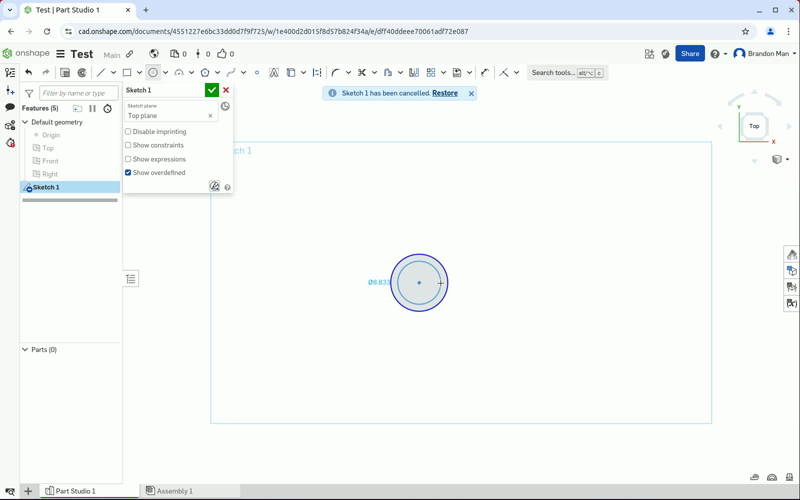
key(esc)
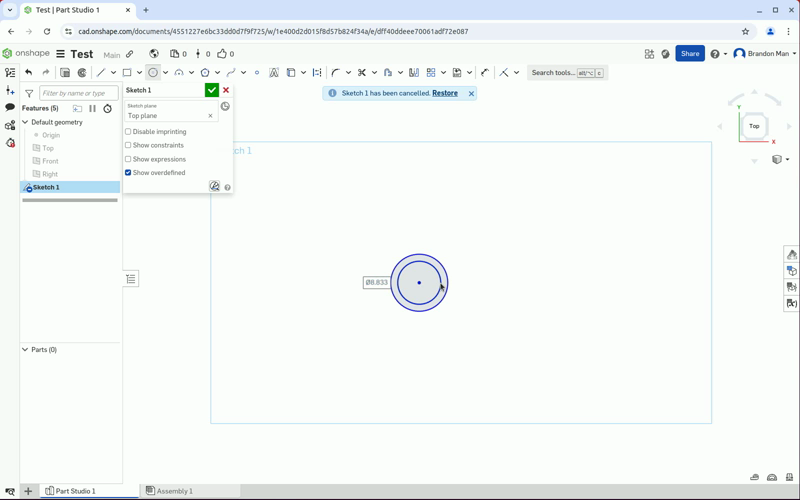
mouse_move(426, 261)
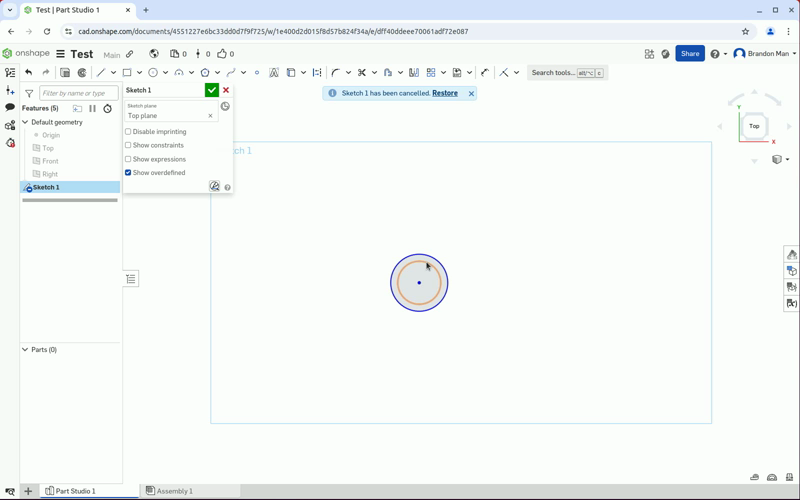
scroll(6)
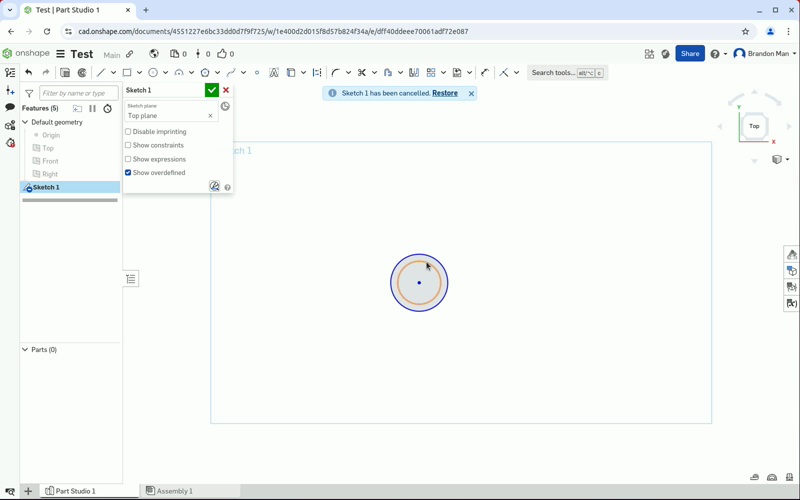
scroll(6)
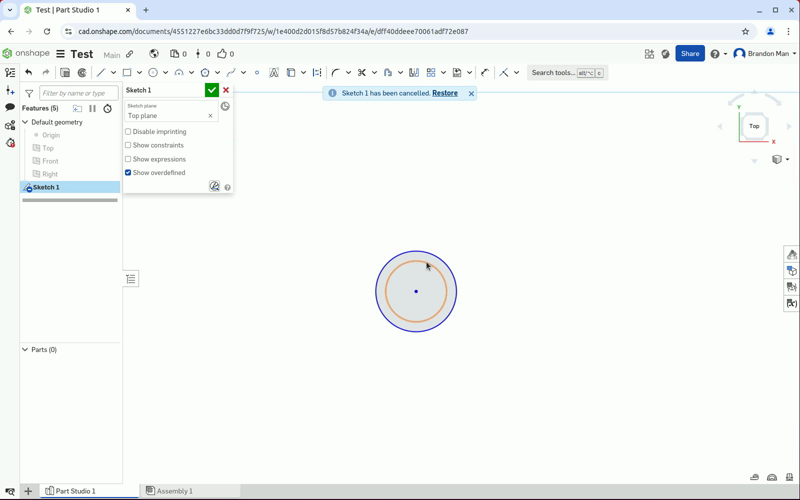
scroll(6)
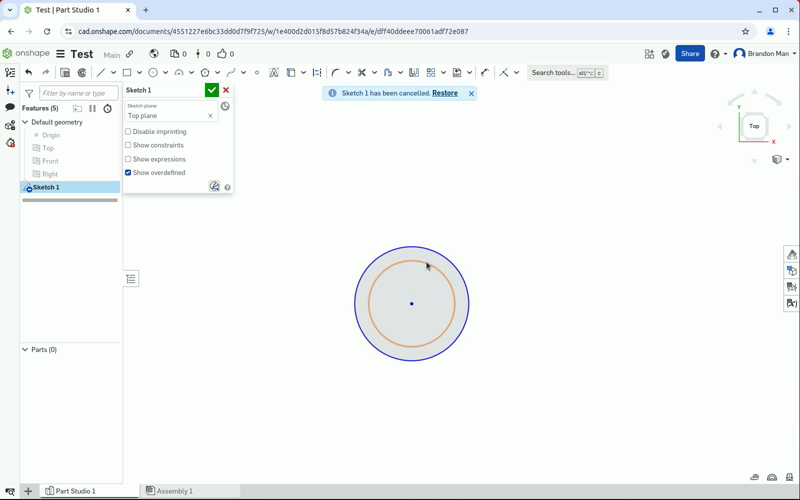
scroll(6)
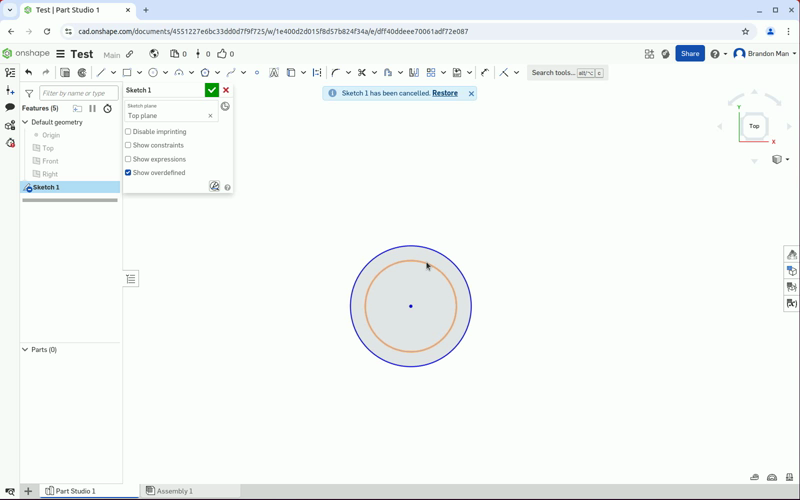
scroll(6)
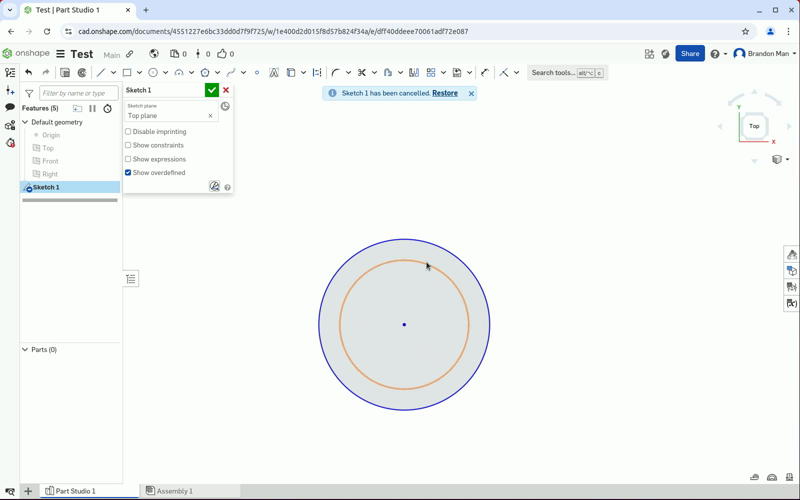
scroll(6)
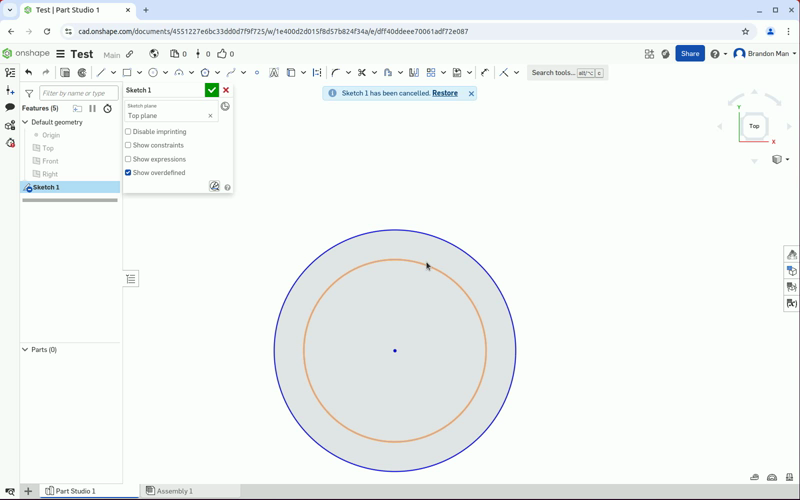
scroll(6)
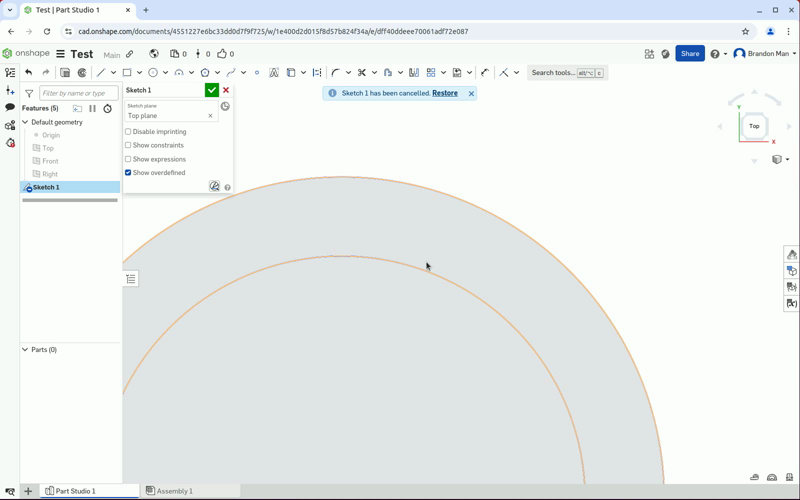
click(426, 261)
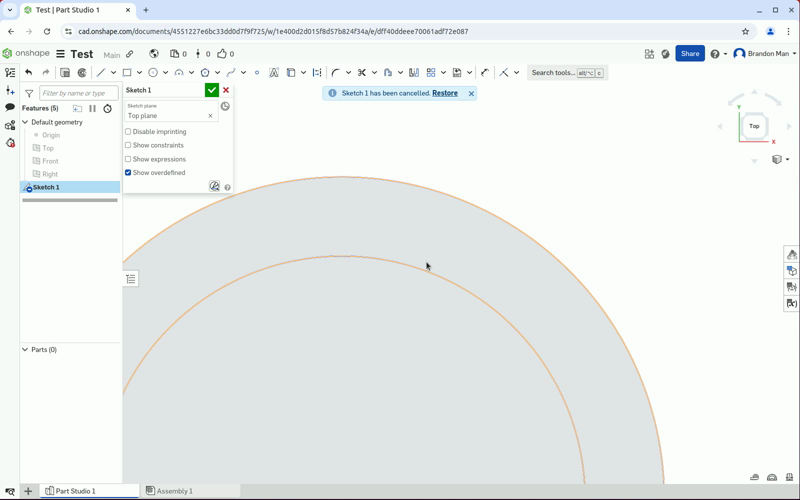
scroll(-6)
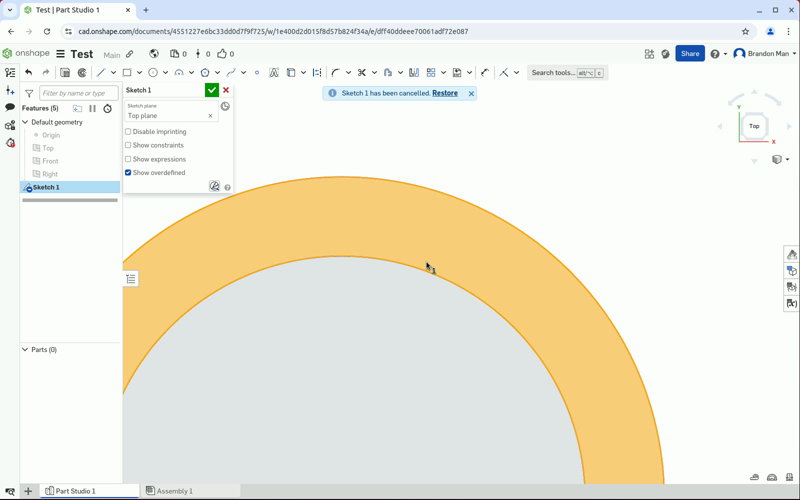
scroll(-6)
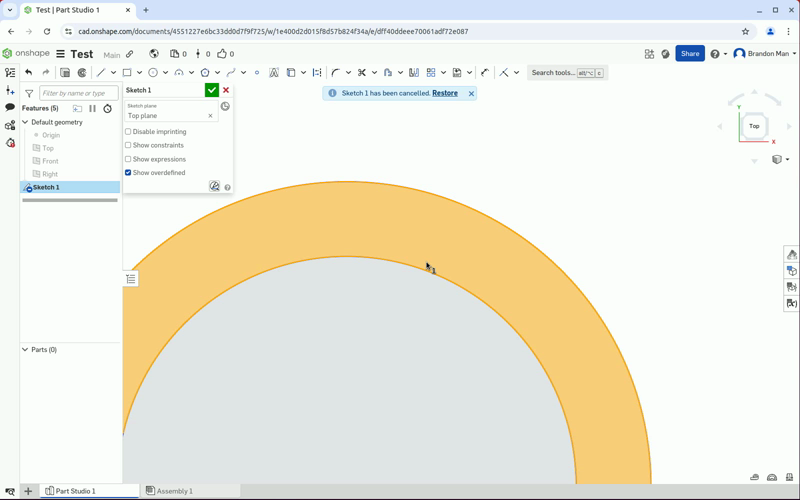
scroll(-6)
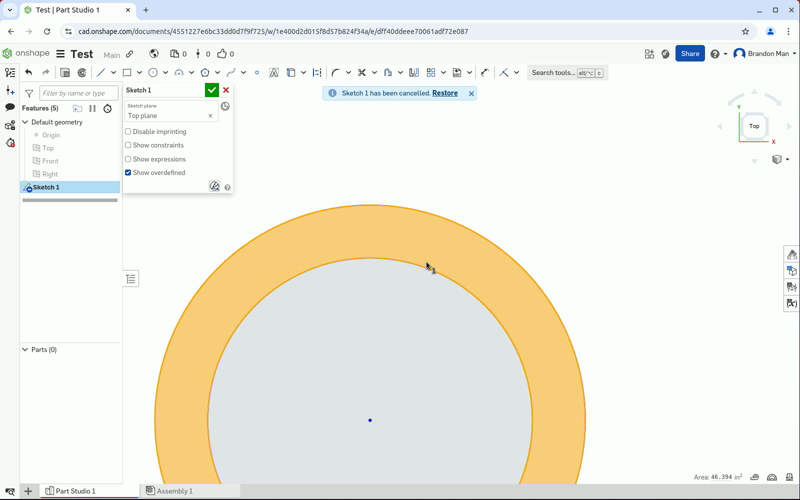
scroll(-6)
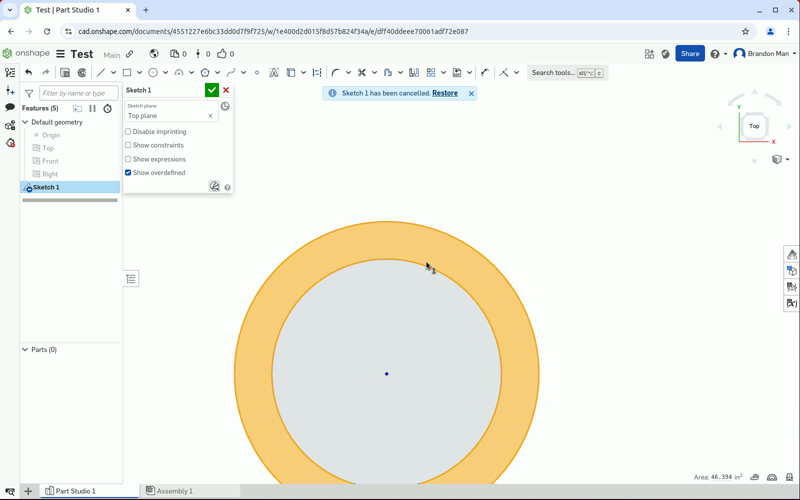
scroll(-6)
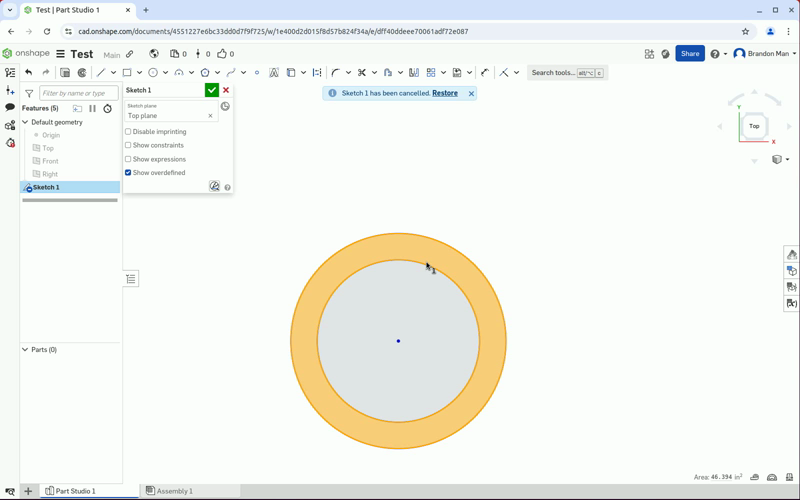
scroll(-6)
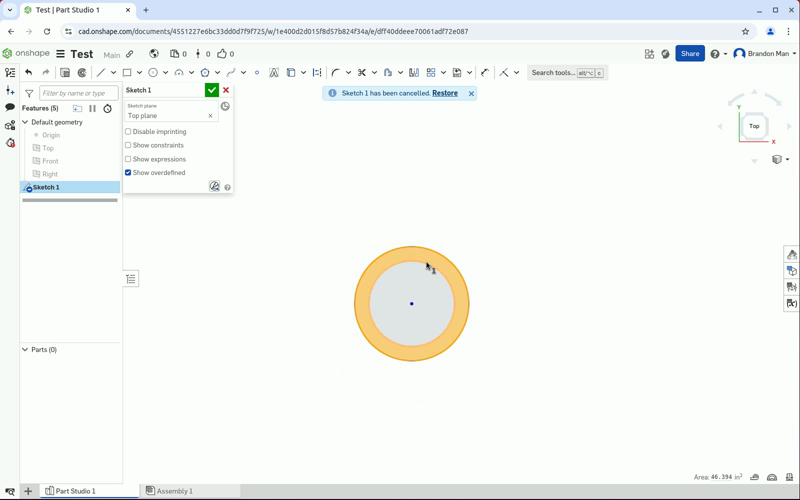
scroll(-6)
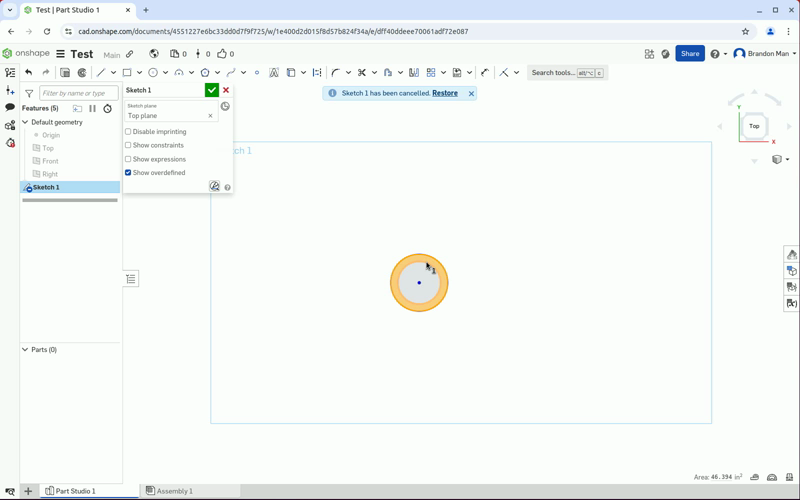
mouse_move(73, 352)
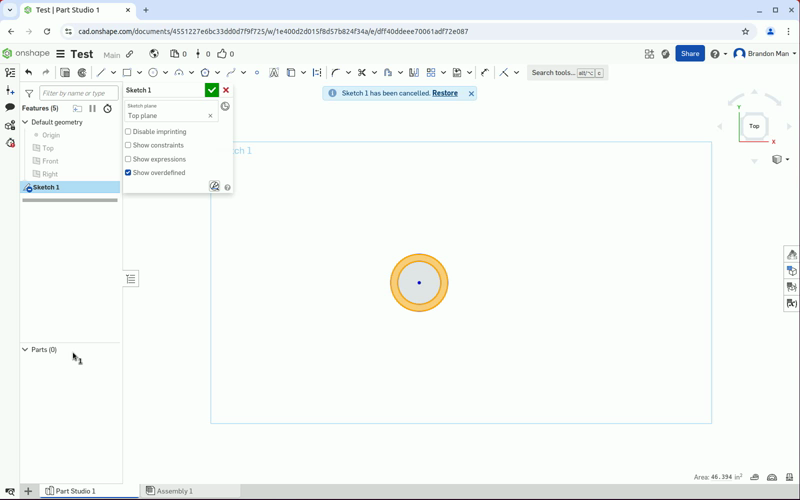
key(shift+y)
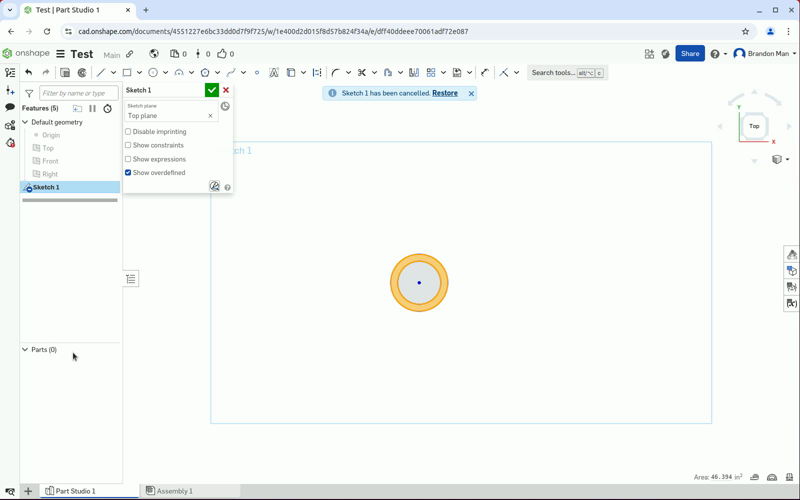
key(shift+e)
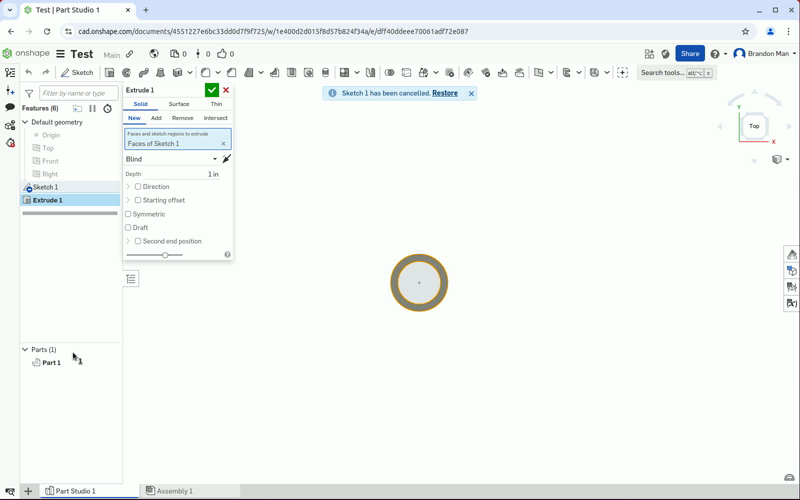
mouse_move(143, 106)
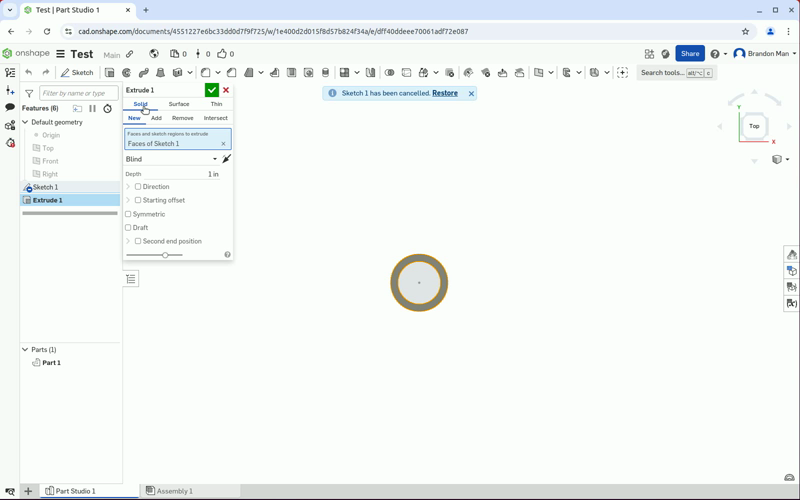
click(143, 106)
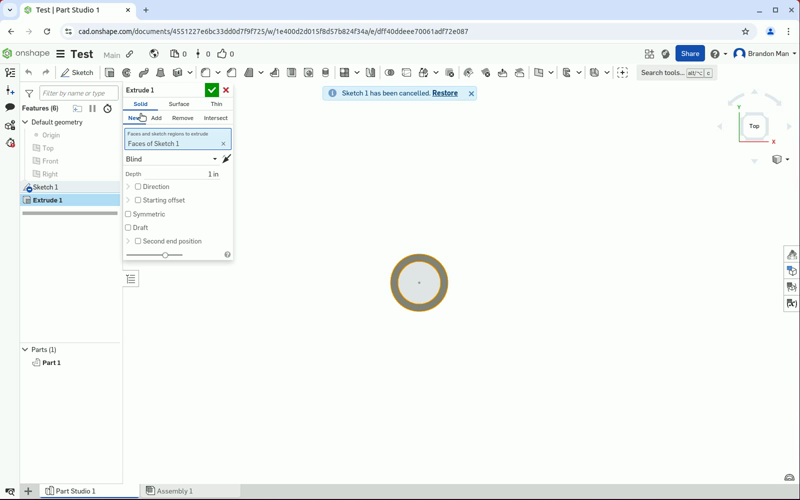
mouse_move(137, 120)
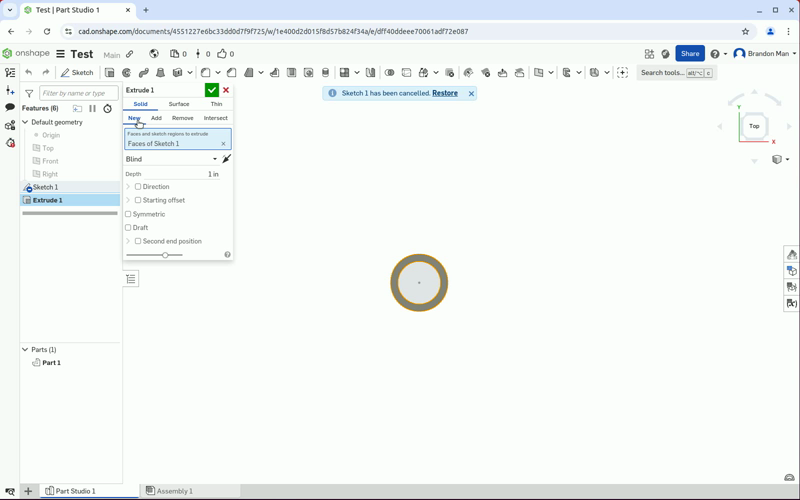
click(137, 120)
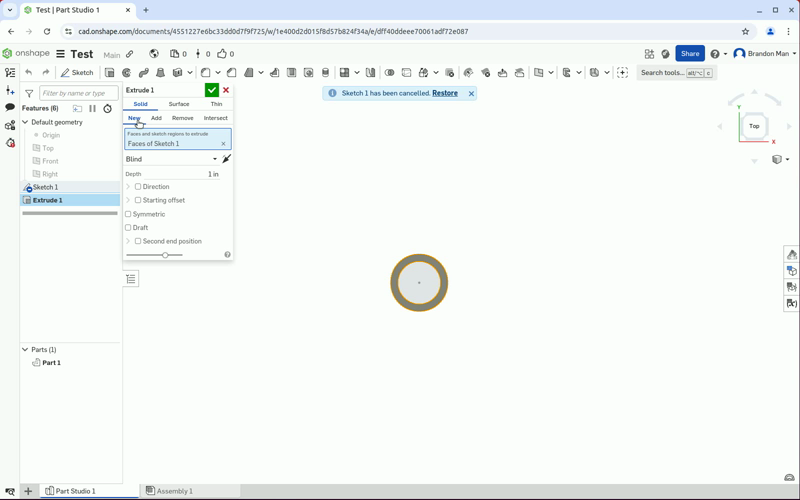
key(tab, 4)
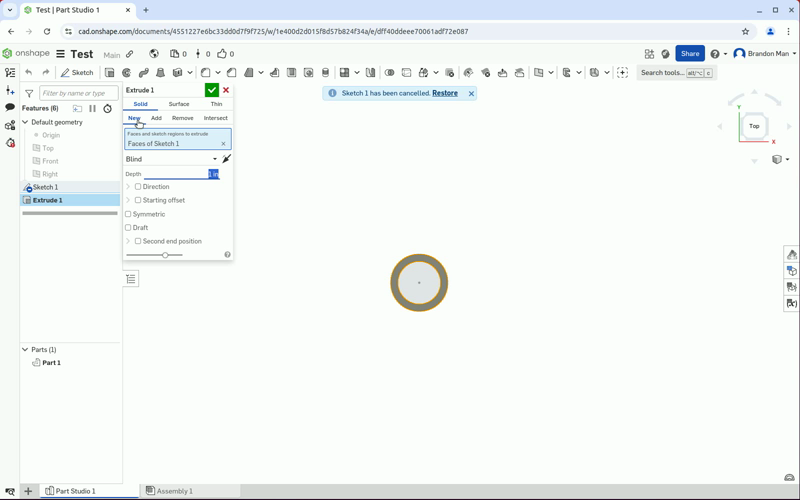
text(8.666)
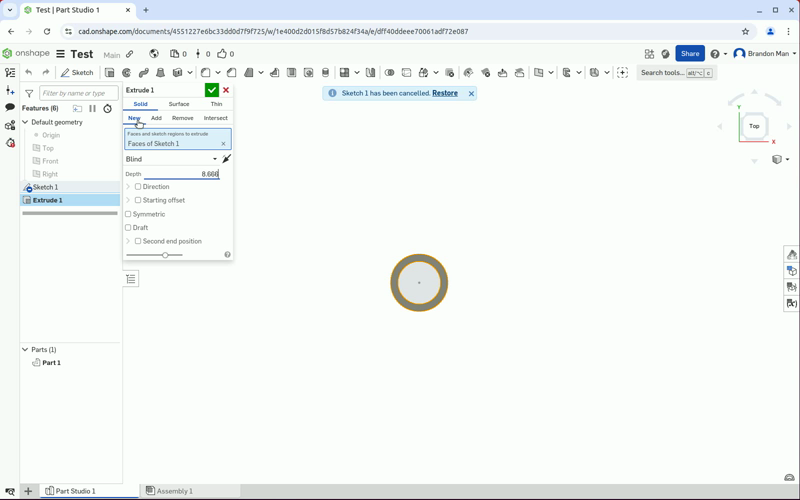
key(enter)
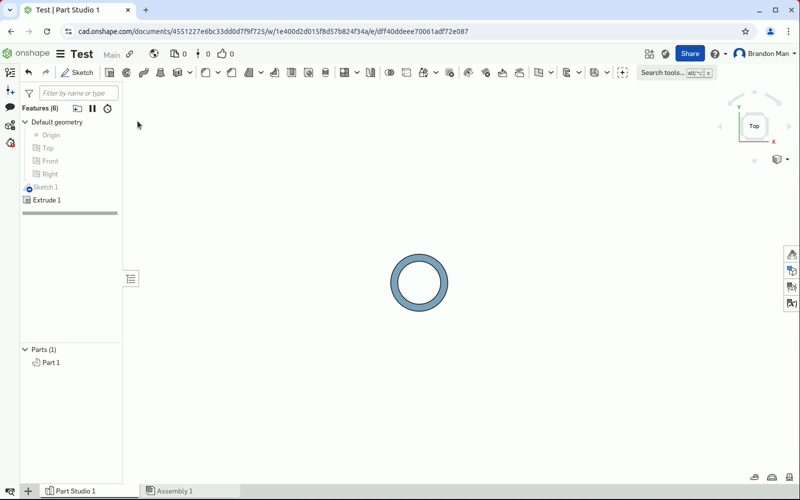
key(shift+h)
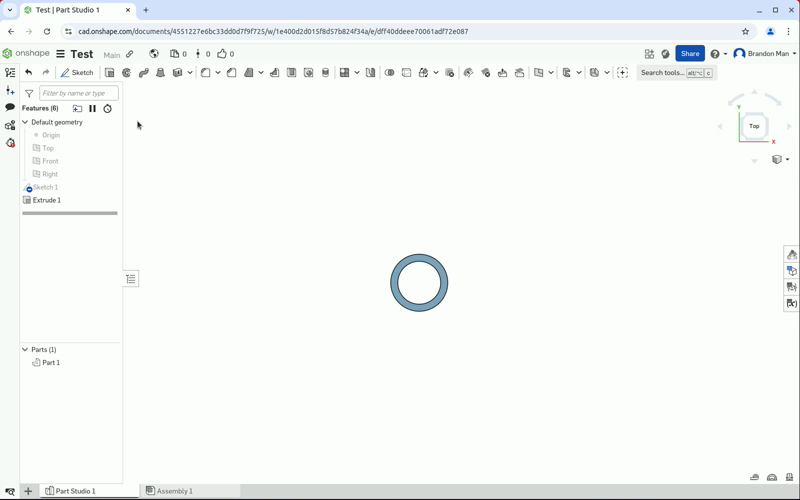
key(shift+h)
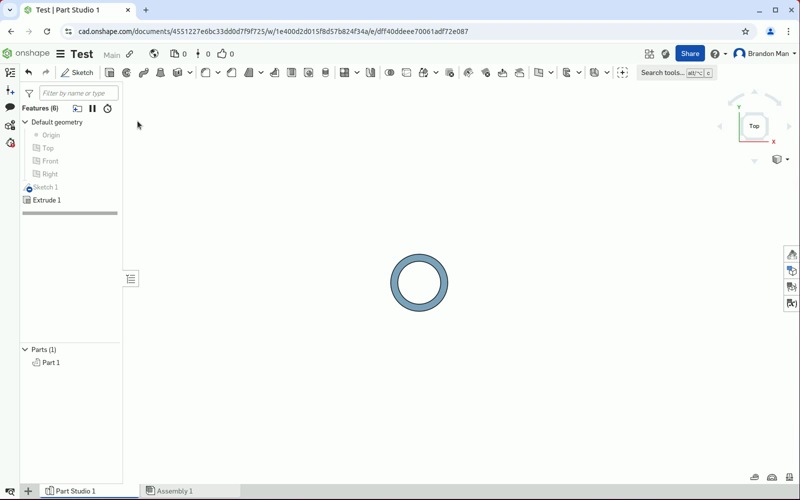
mouse_move(73, 189)
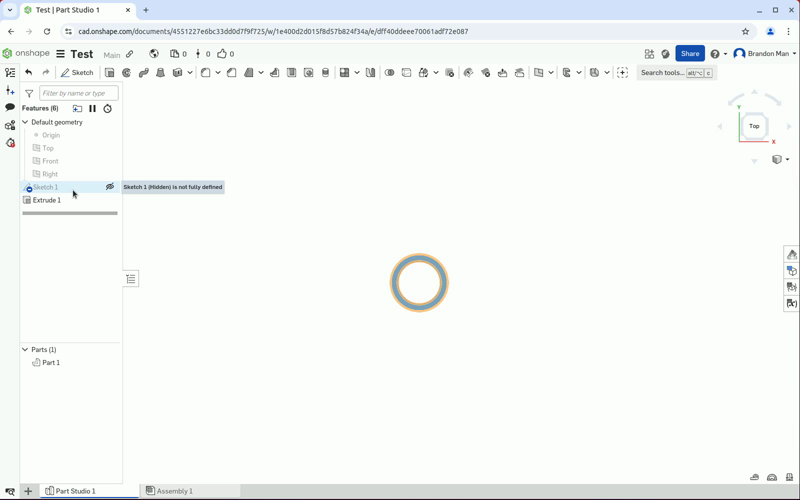
click(73, 189)
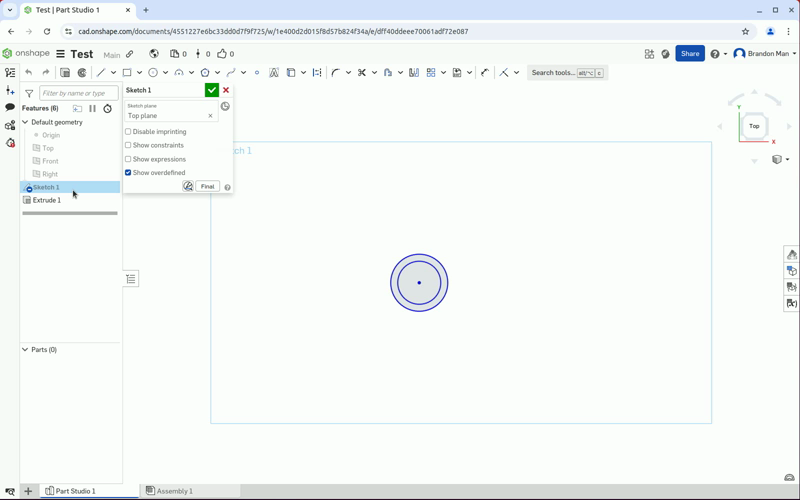
mouse_move(229, 92)
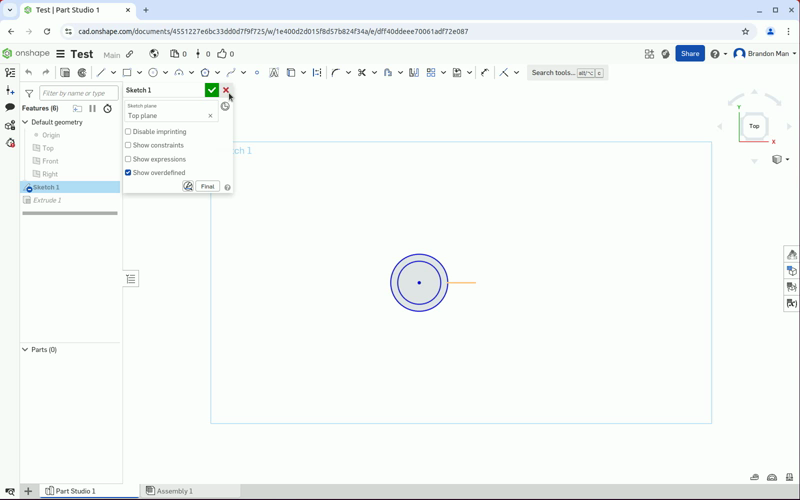
click(229, 92)
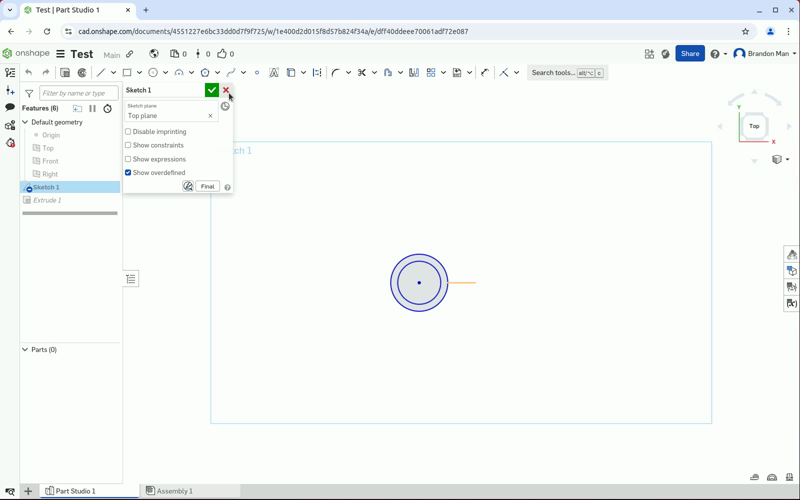
key(shift+s)
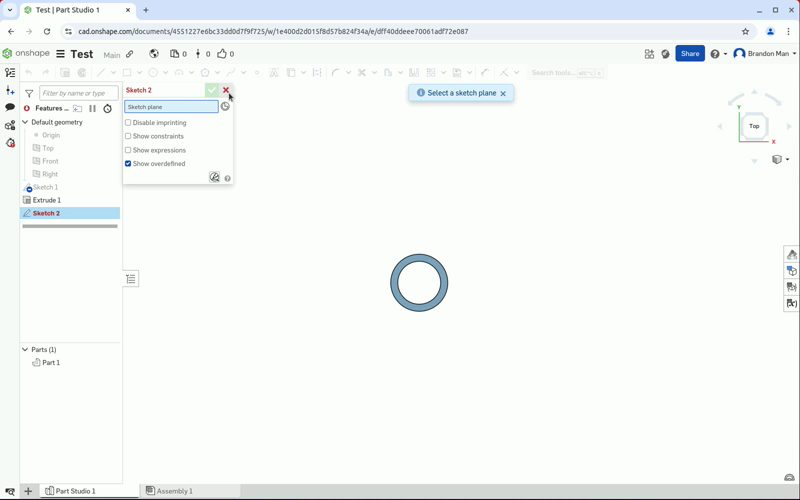
mouse_move(73, 150)
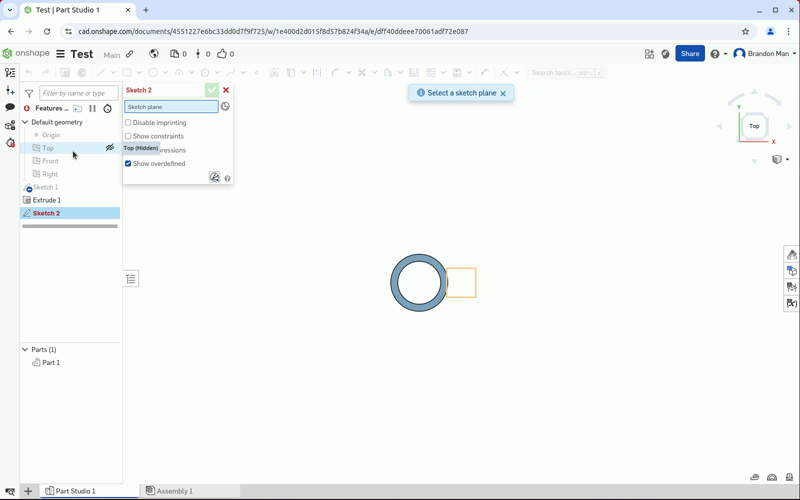
click(73, 150)
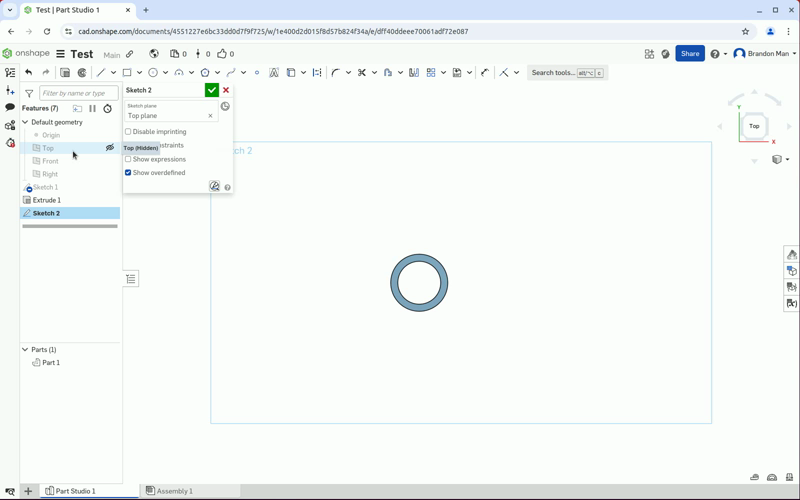
mouse_move(73, 352)
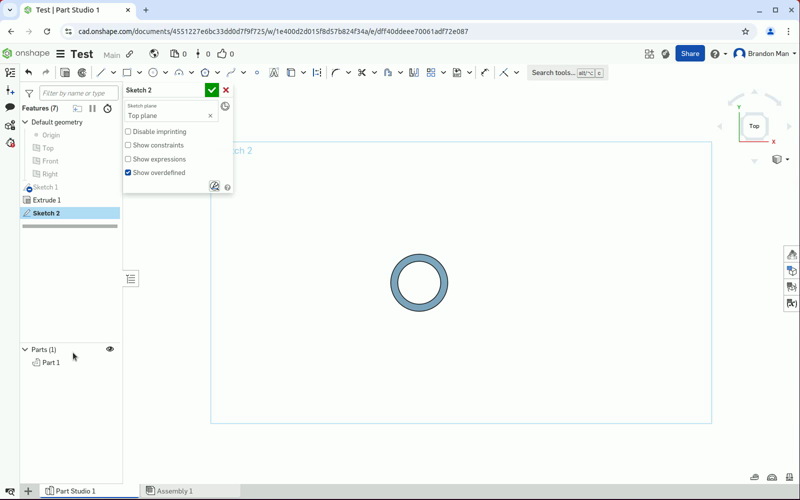
key(y)
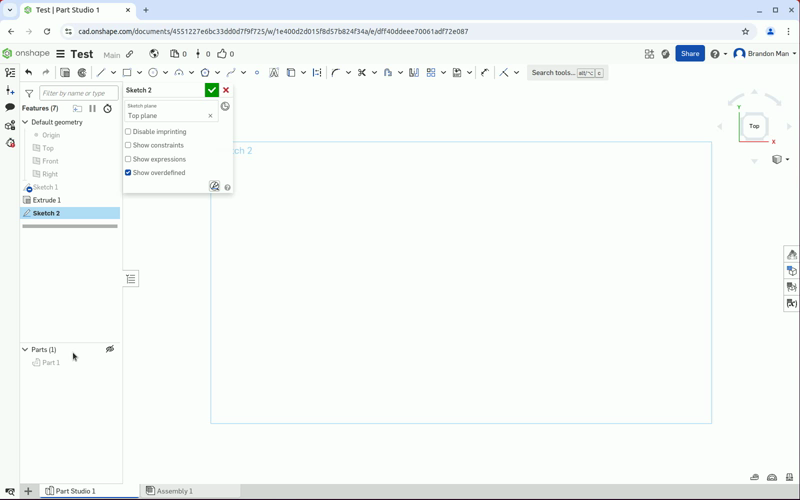
key(c)
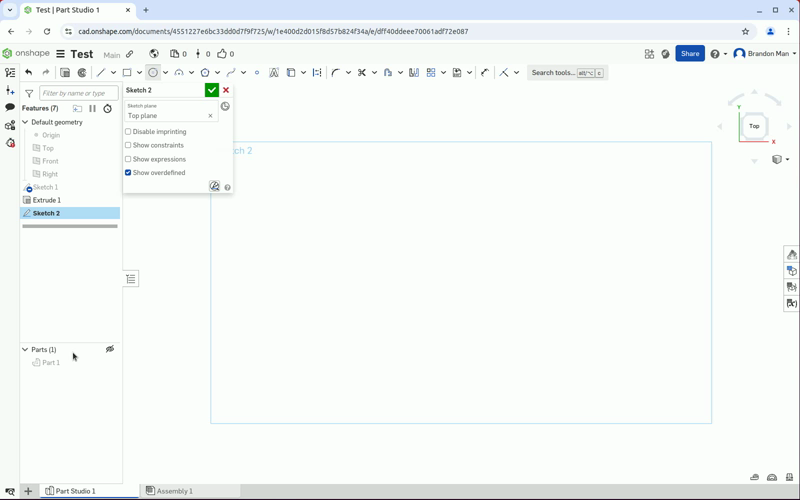
key_down(shift)
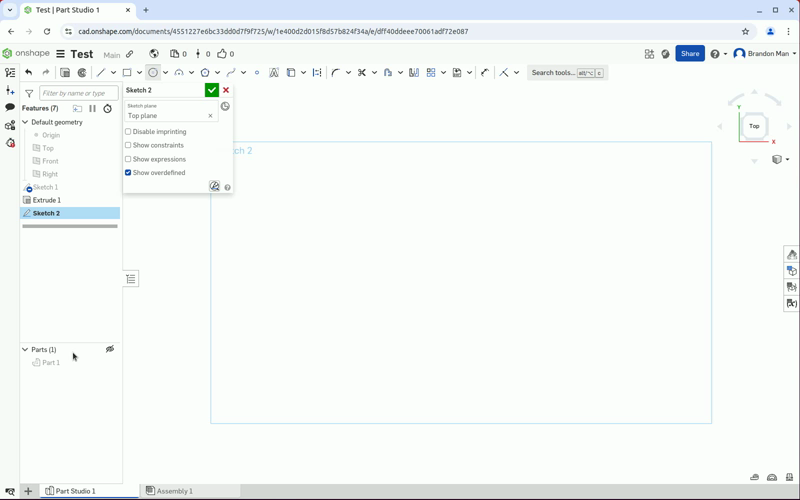
mouse_move(559, 282)
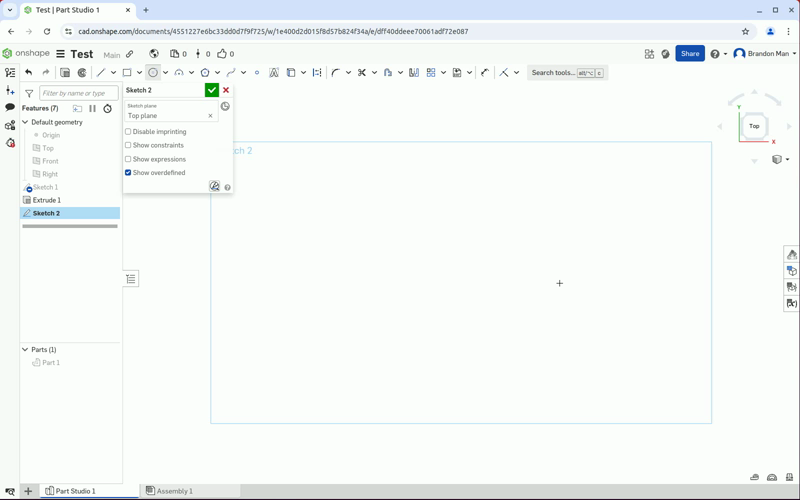
click(559, 282)
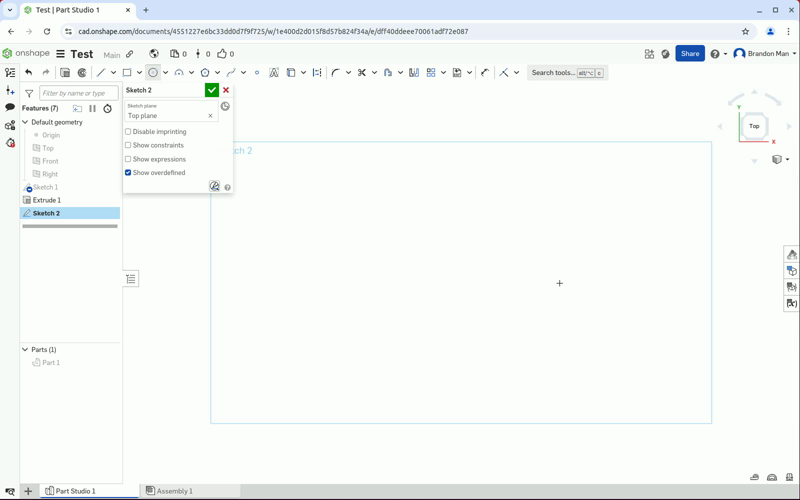
key_up(shift)
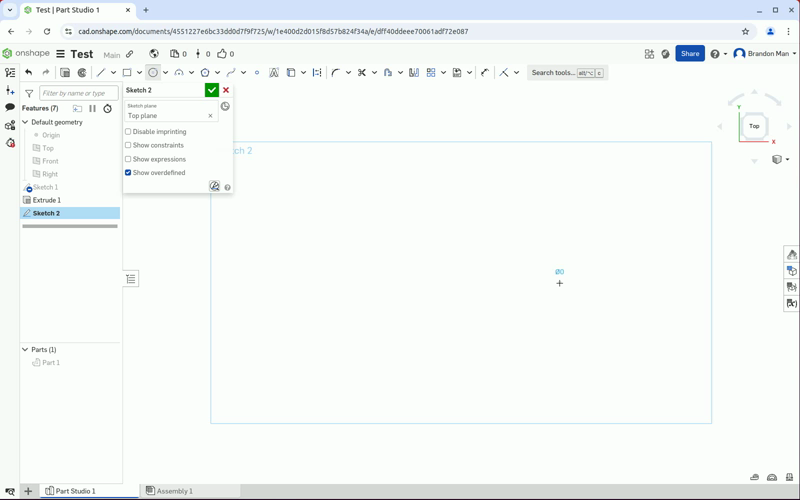
mouse_move(574, 282)
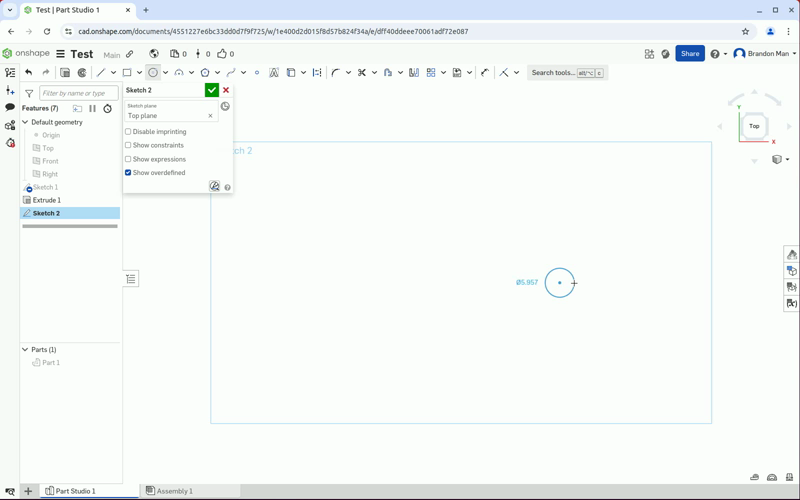
click(574, 282)
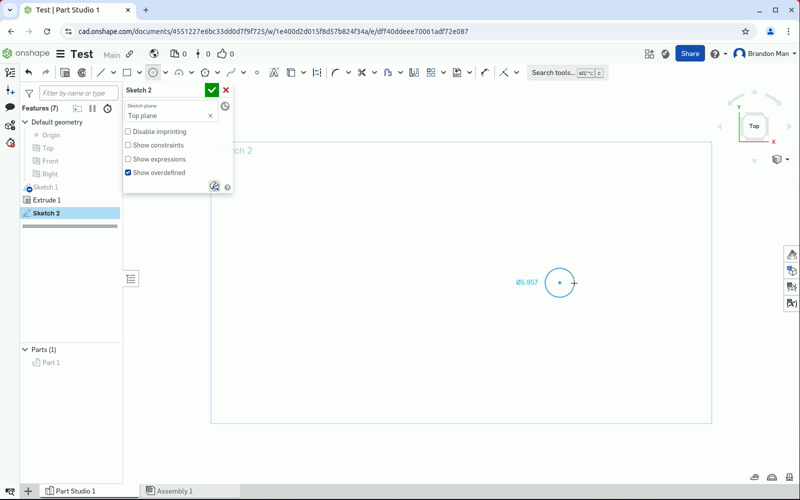
key(esc)
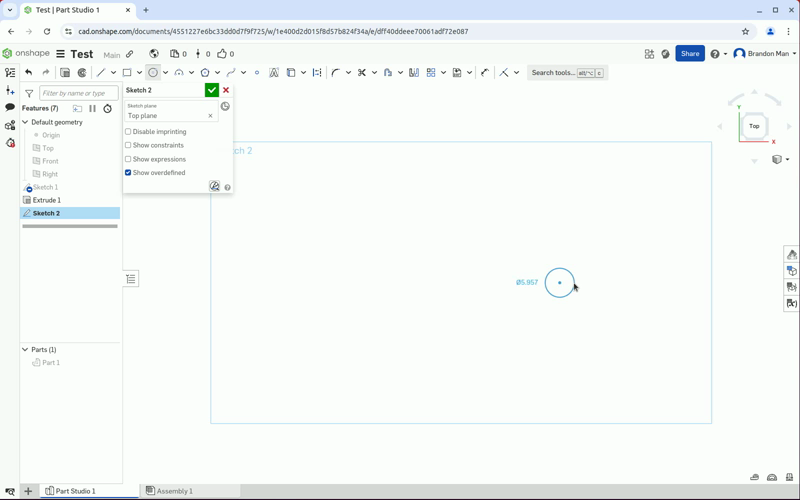
key(c)
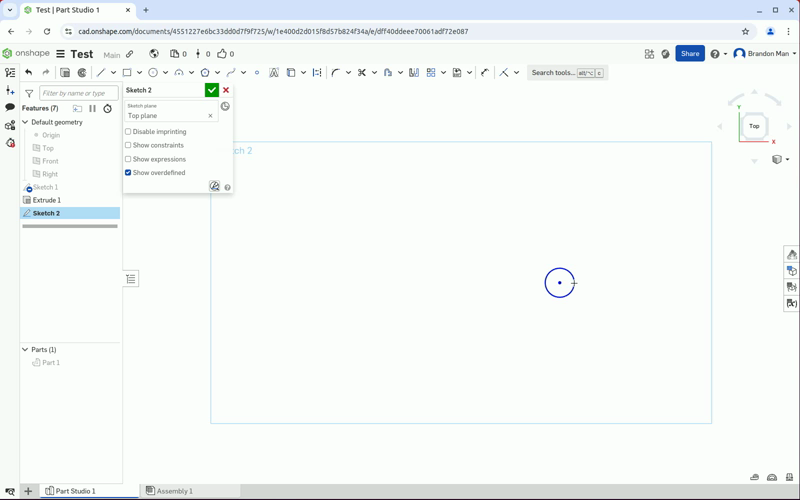
key_down(shift)
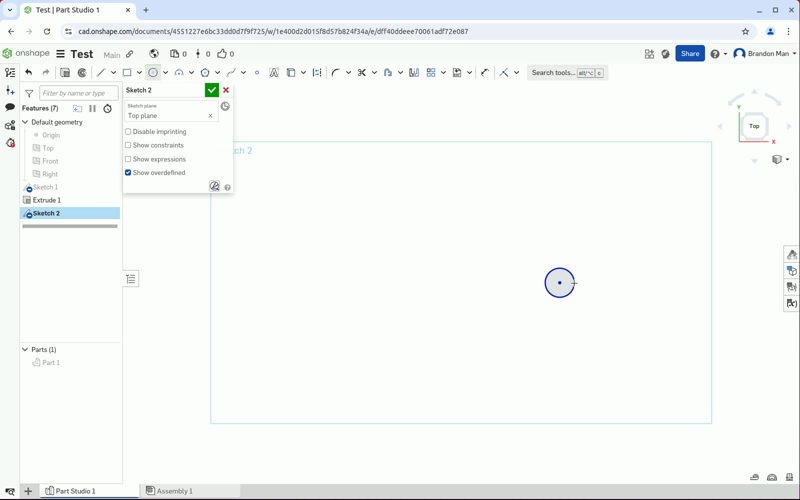
mouse_move(559, 282)
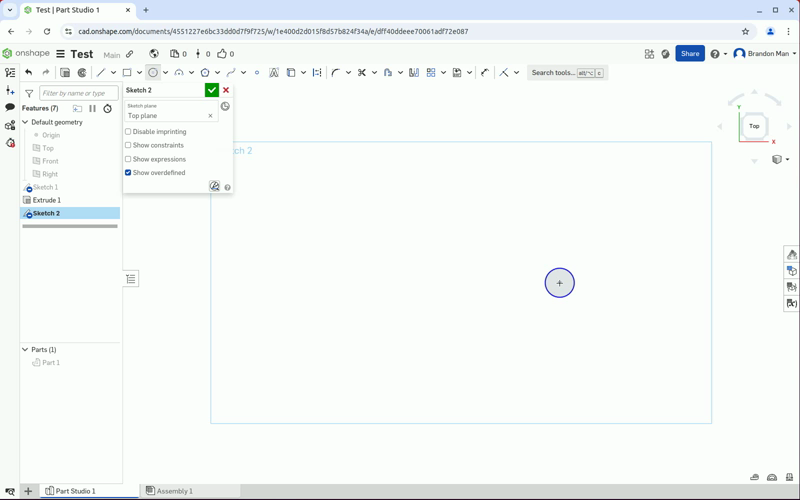
click(559, 282)
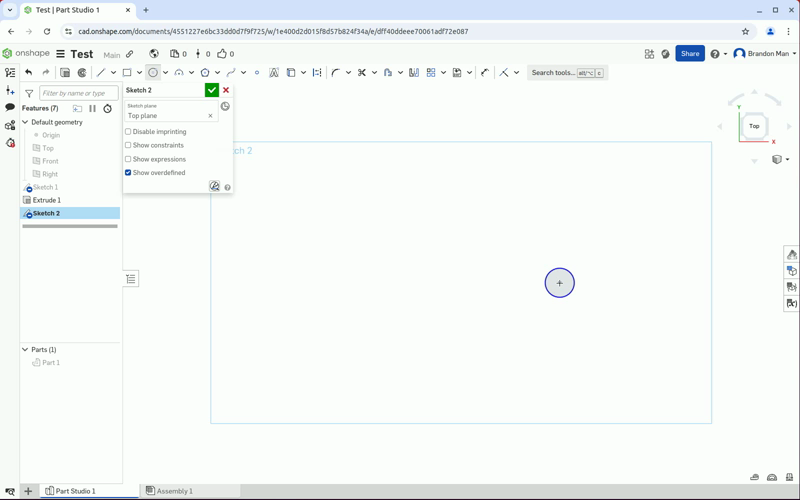
key_up(shift)
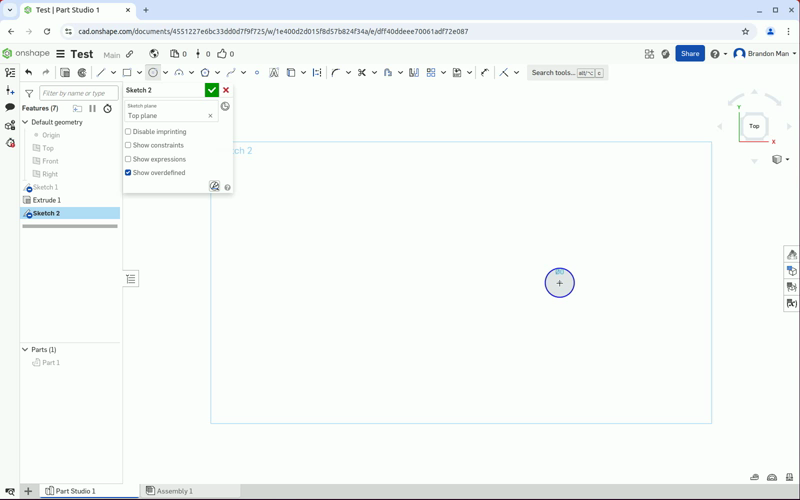
mouse_move(567, 282)
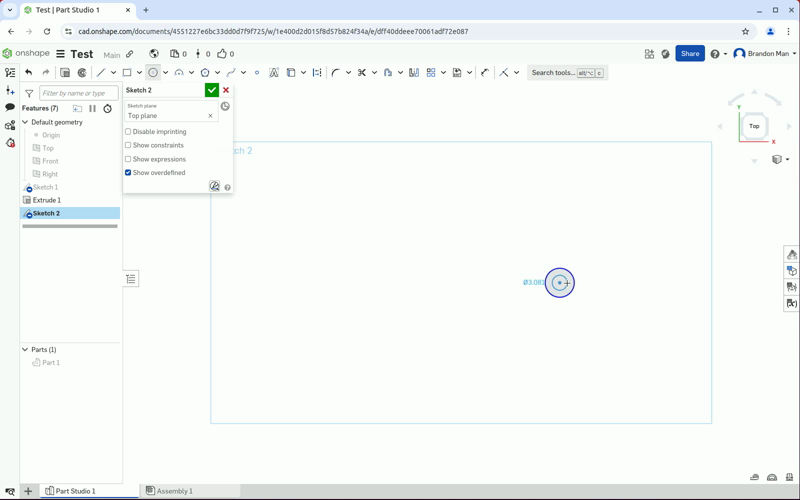
click(567, 282)
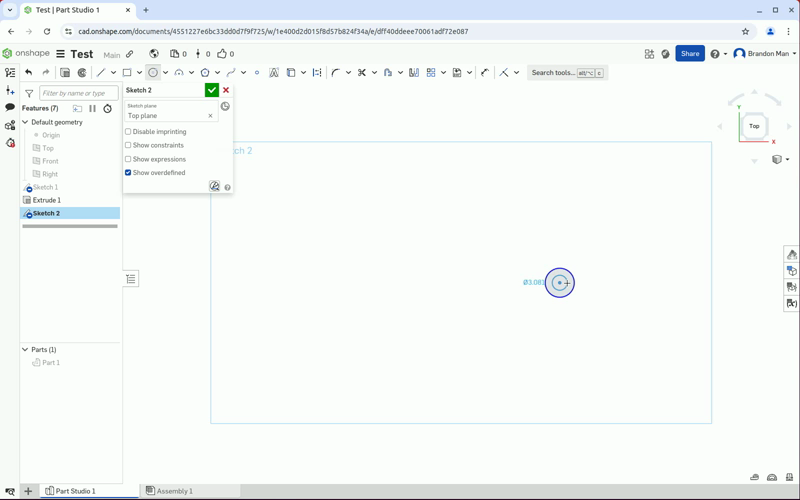
key(esc)
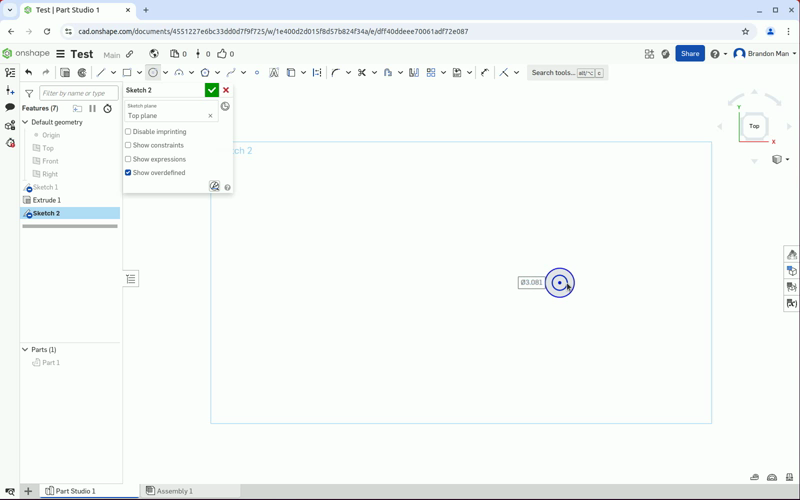
mouse_move(551, 292)
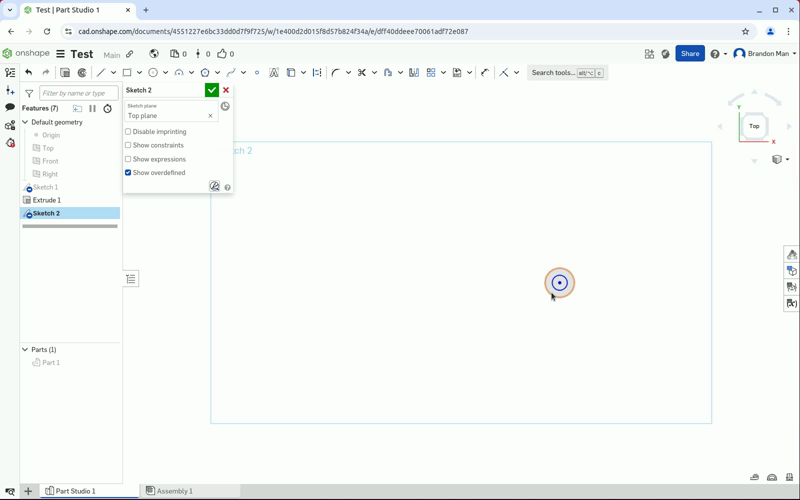
scroll(6)
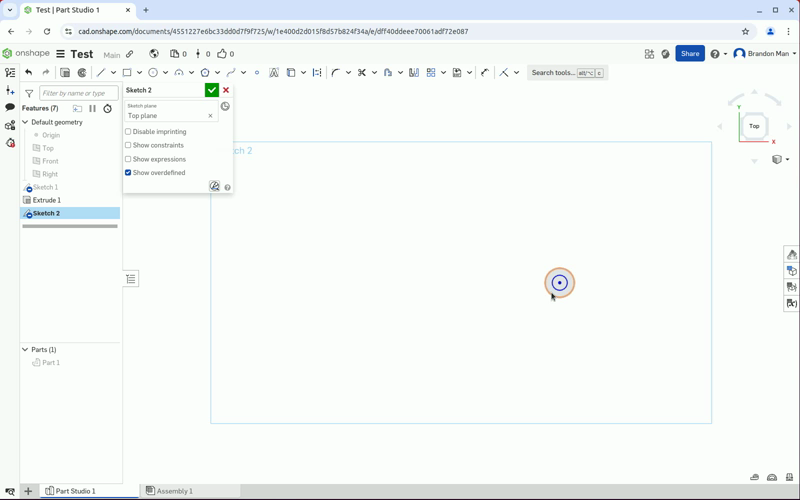
scroll(6)
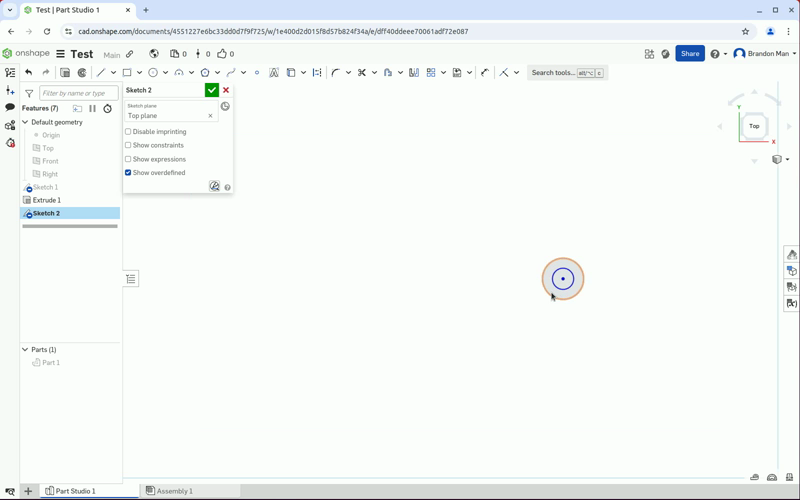
scroll(6)
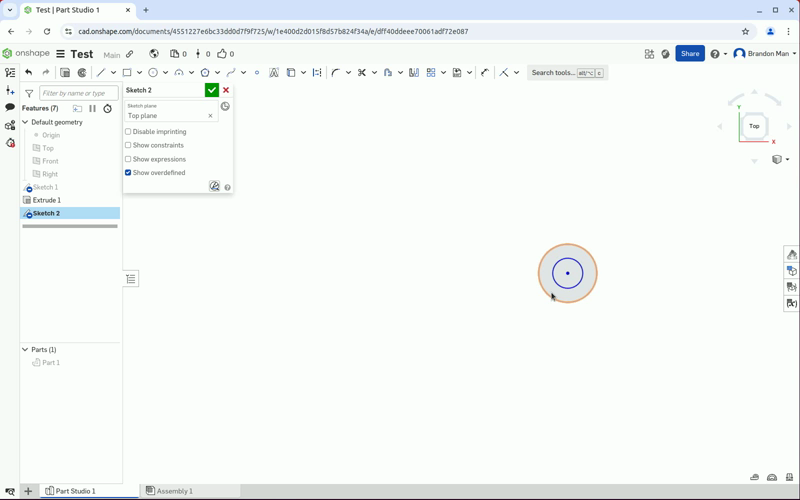
scroll(6)
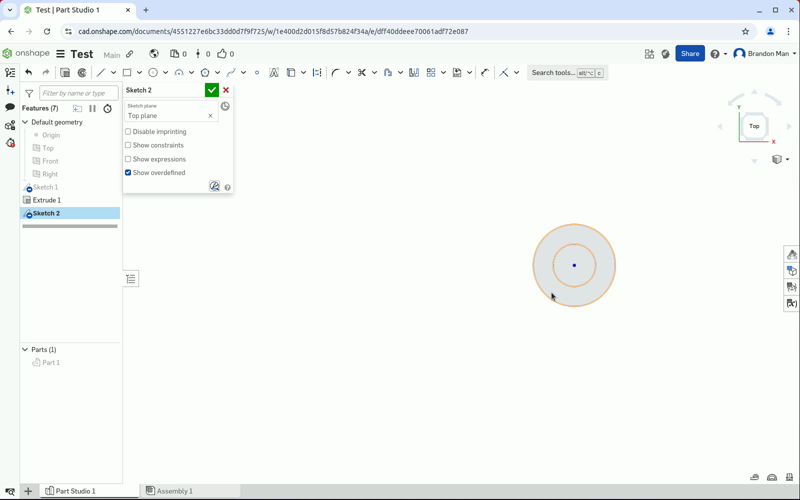
scroll(6)
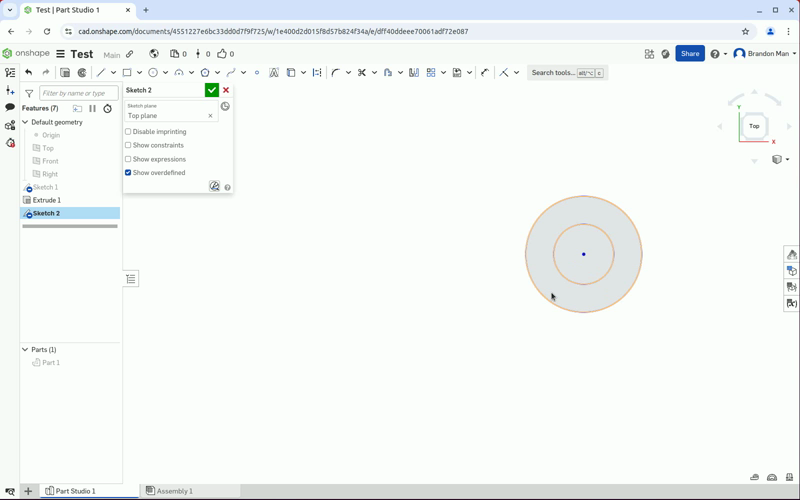
scroll(6)
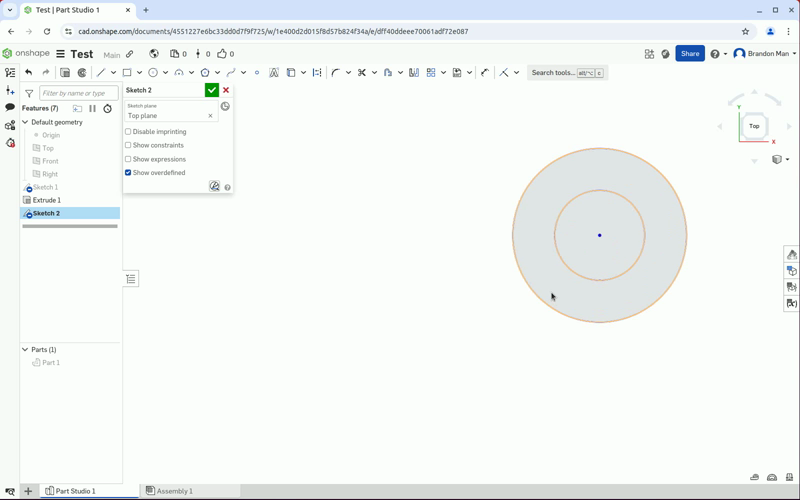
scroll(6)
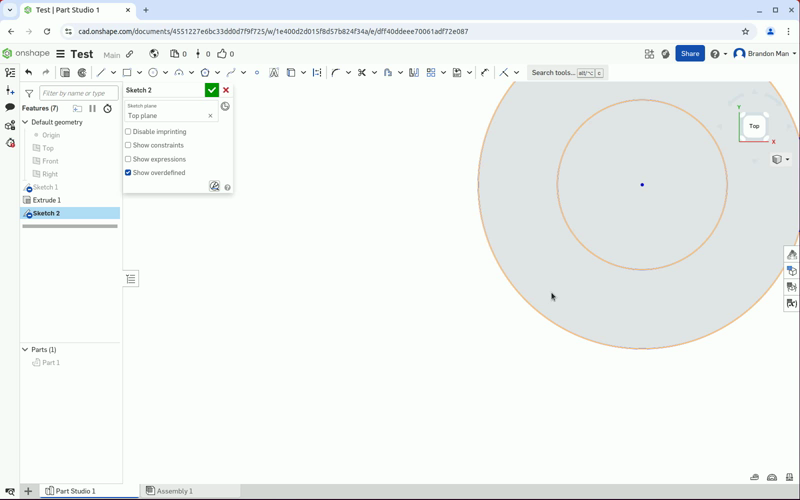
click(551, 292)
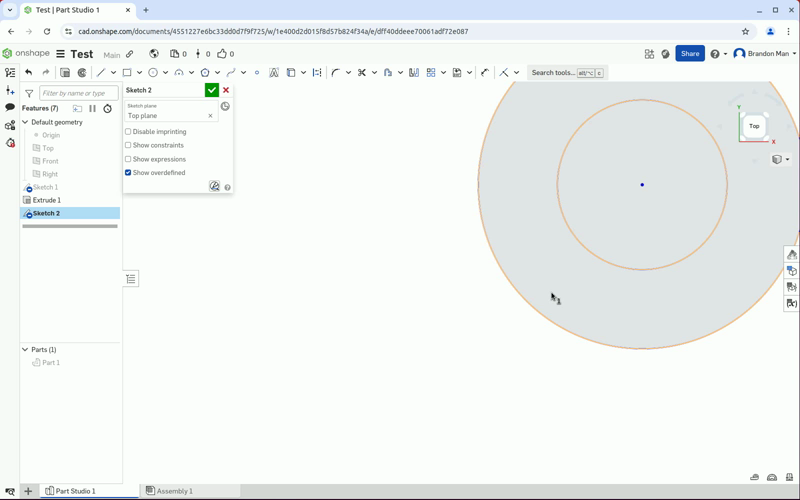
scroll(-6)
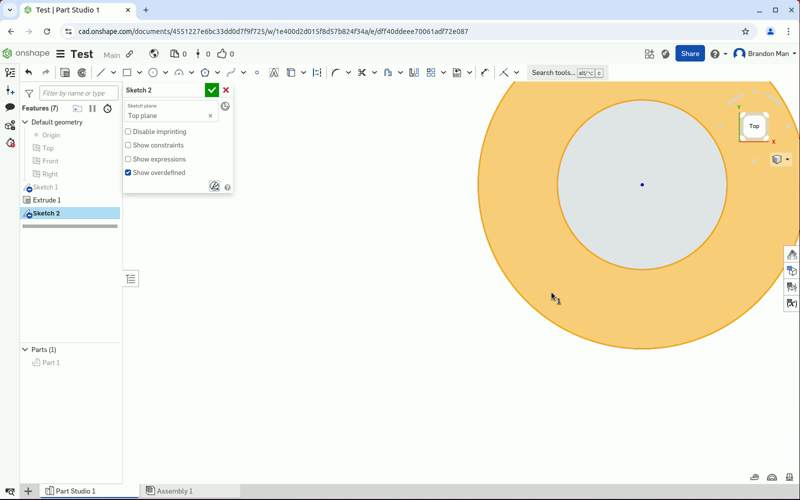
scroll(-6)
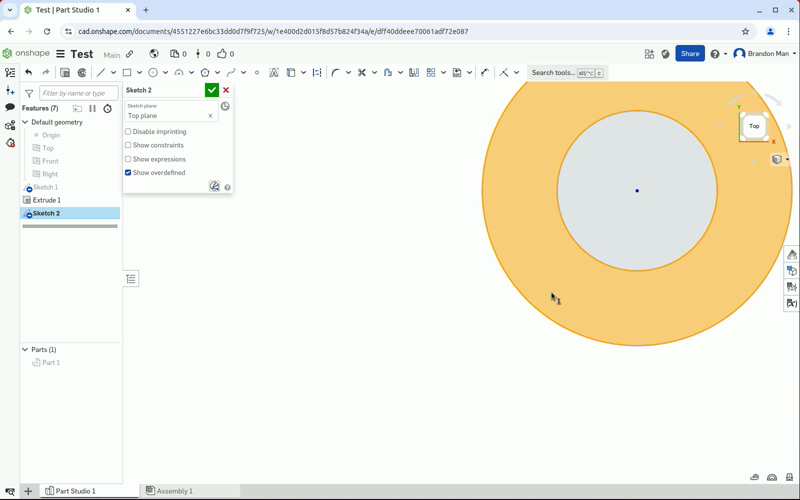
scroll(-6)
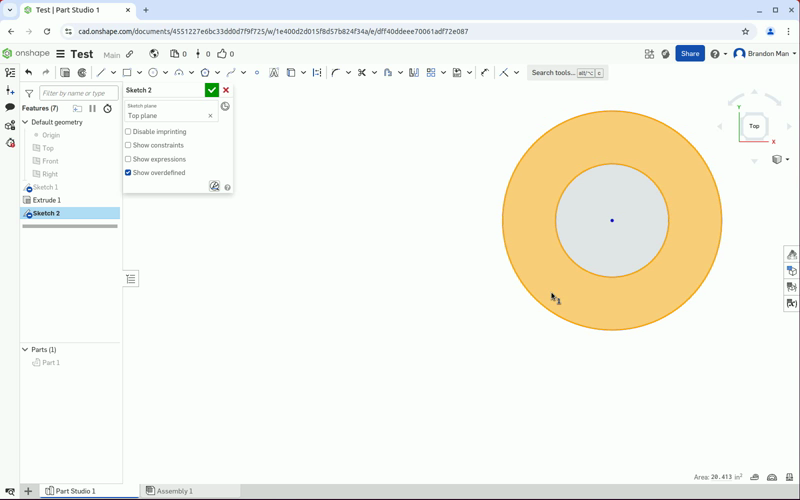
scroll(-6)
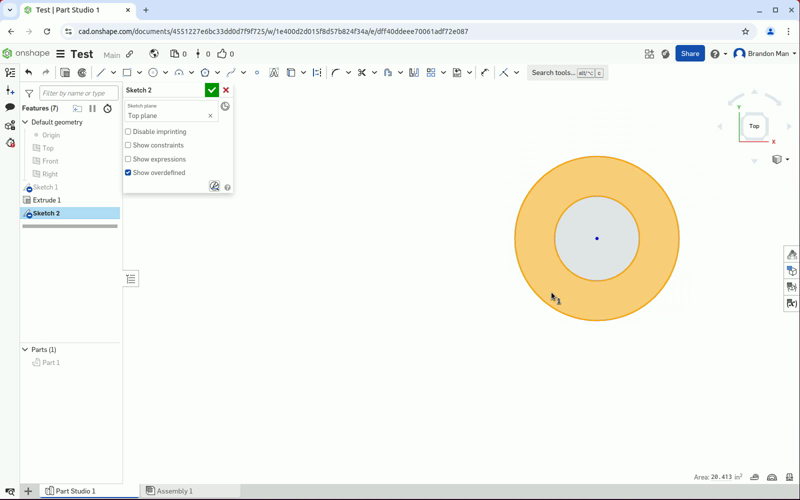
scroll(-6)
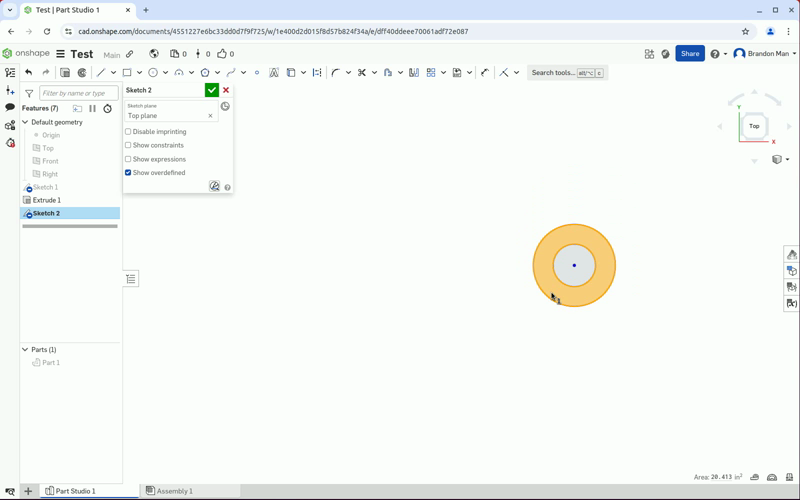
scroll(-6)
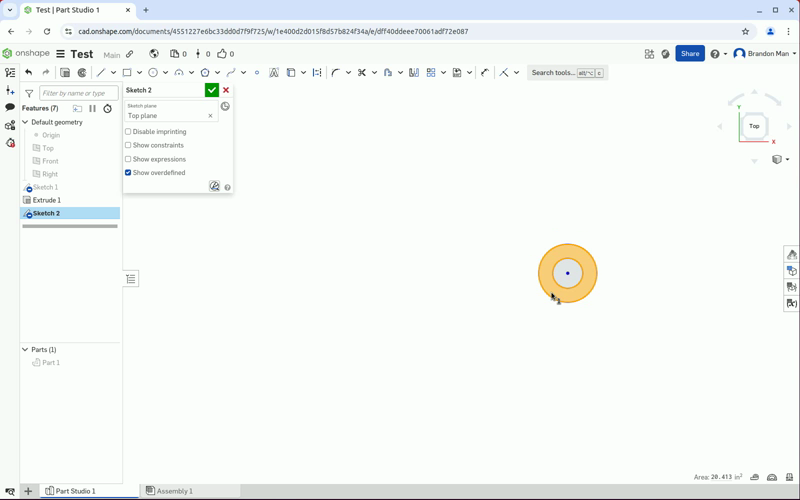
scroll(-6)
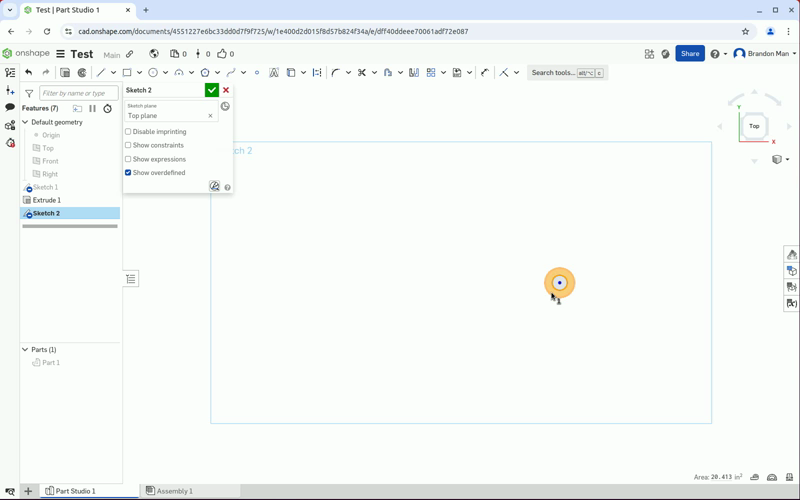
mouse_move(73, 352)
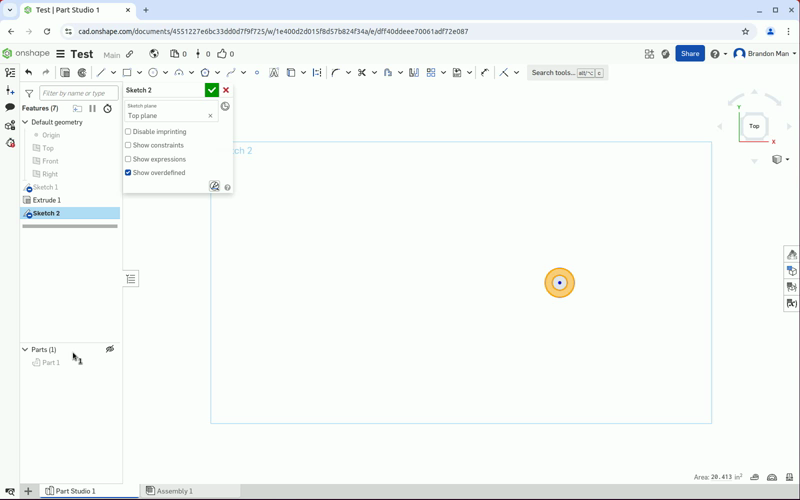
key(shift+y)
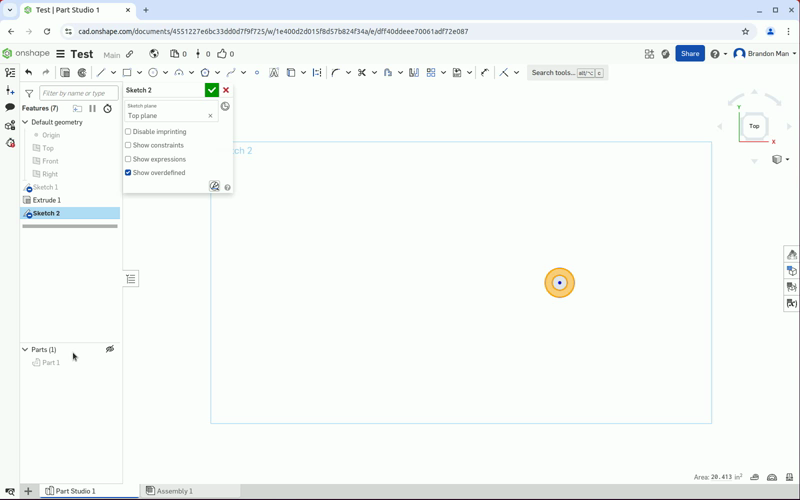
key(shift+e)
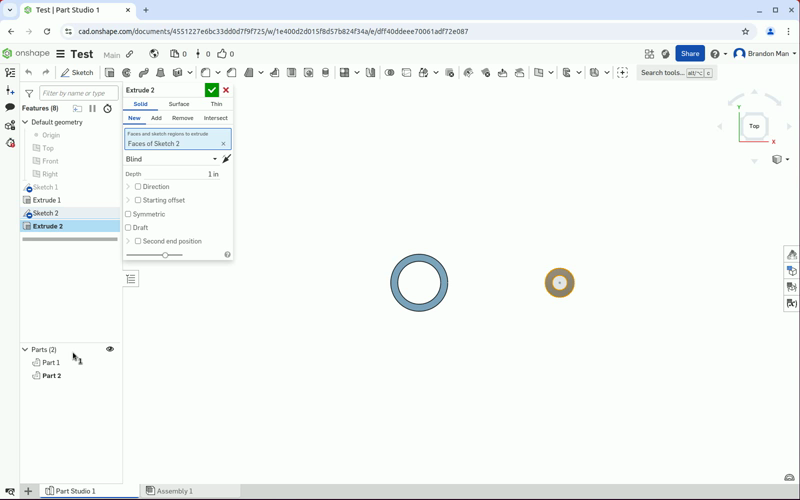
mouse_move(143, 106)
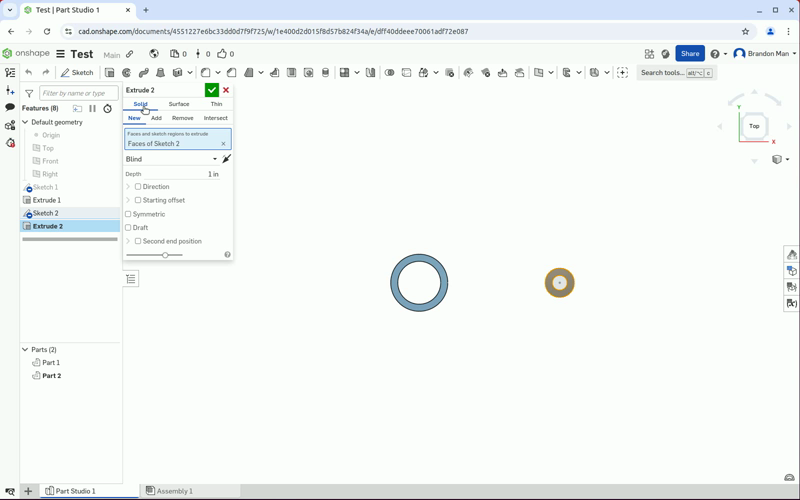
click(143, 106)
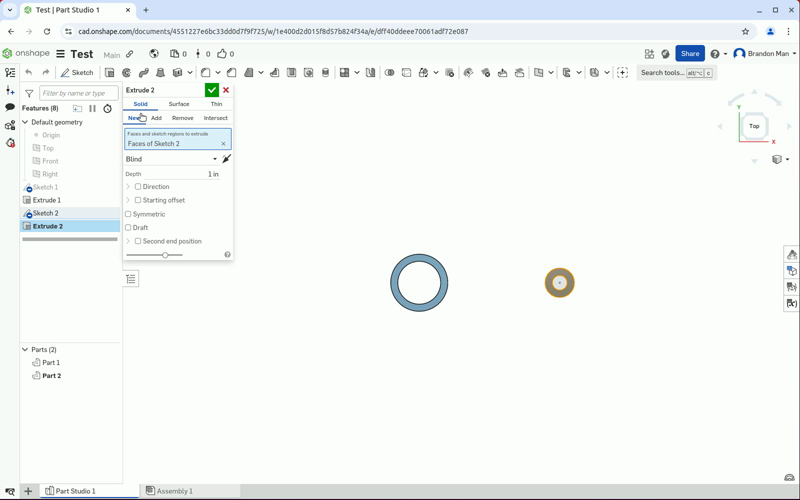
mouse_move(137, 120)
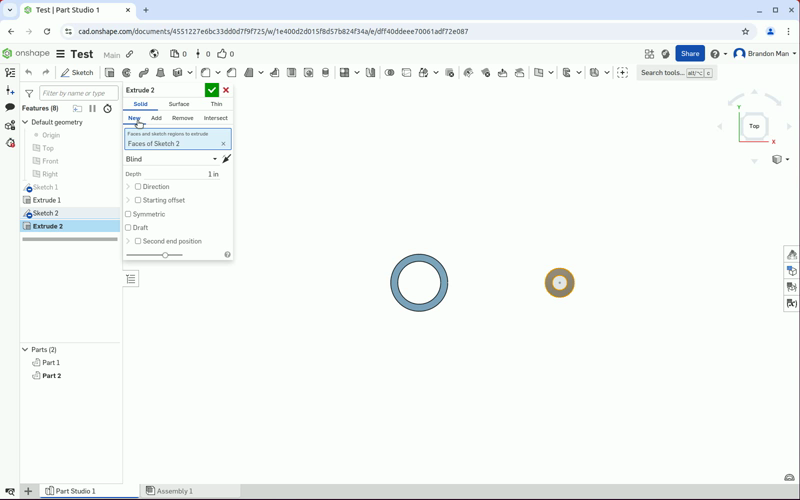
click(137, 120)
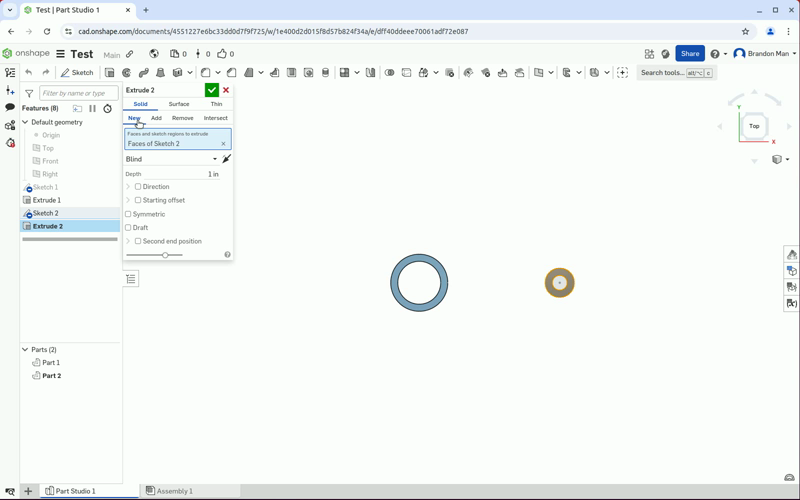
key(tab, 4)
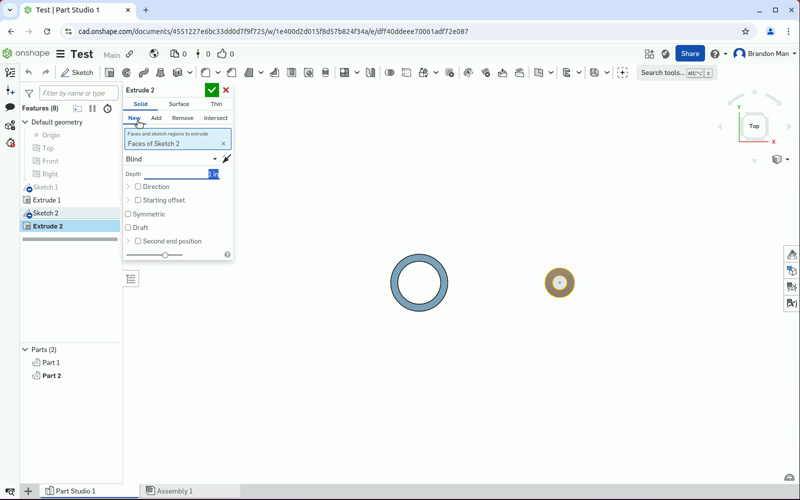
text(7.221)
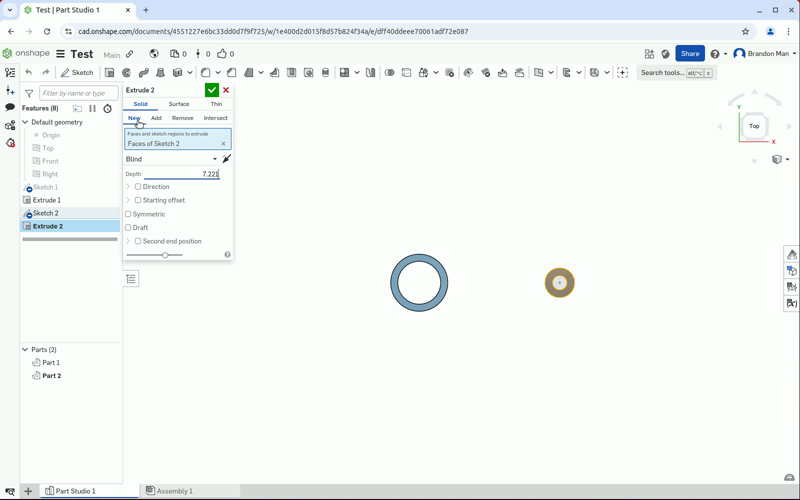
key(enter)
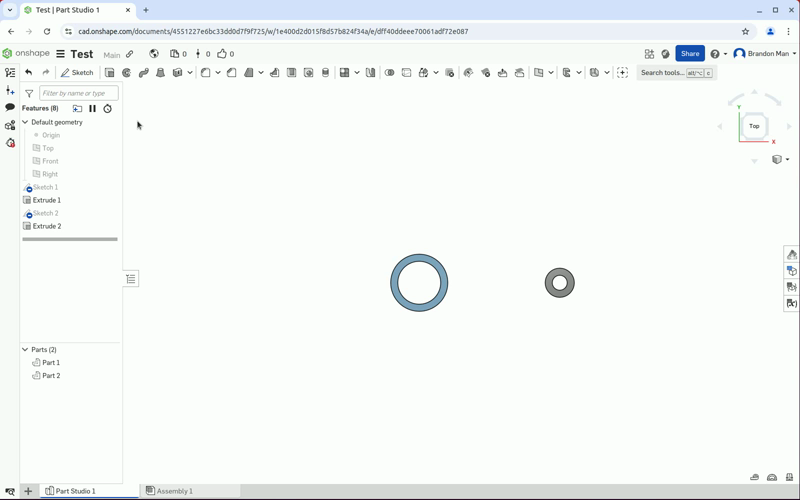
key(shift+h)
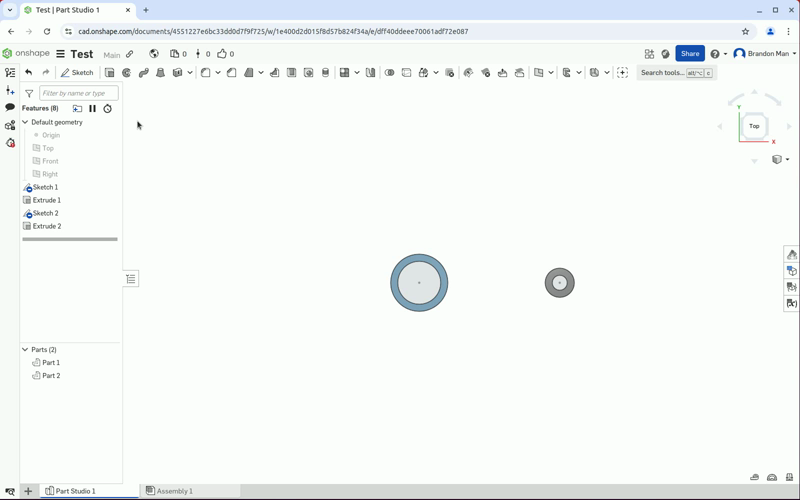
key(shift+h)
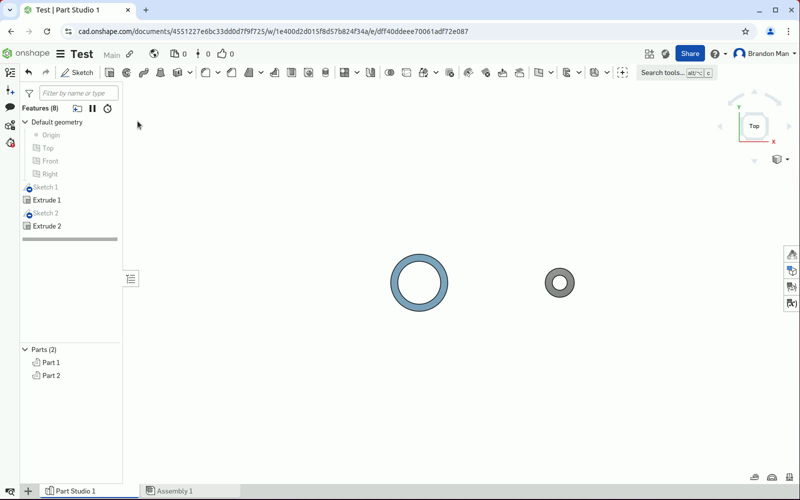
mouse_move(73, 189)
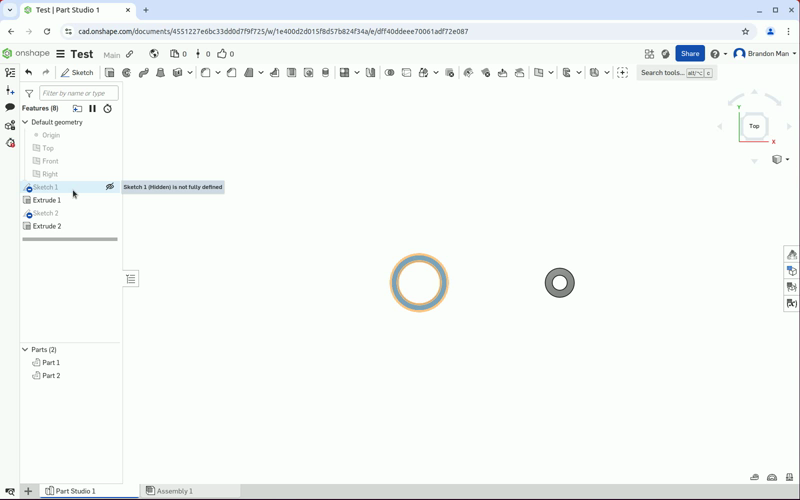
click(73, 189)
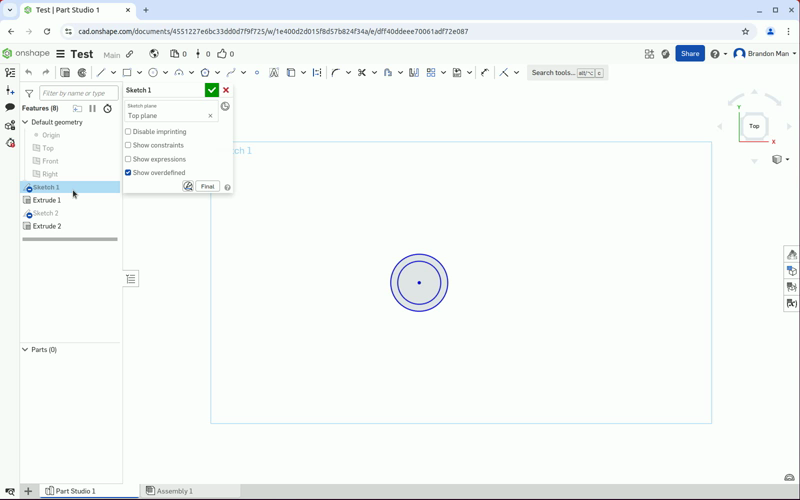
mouse_move(229, 92)
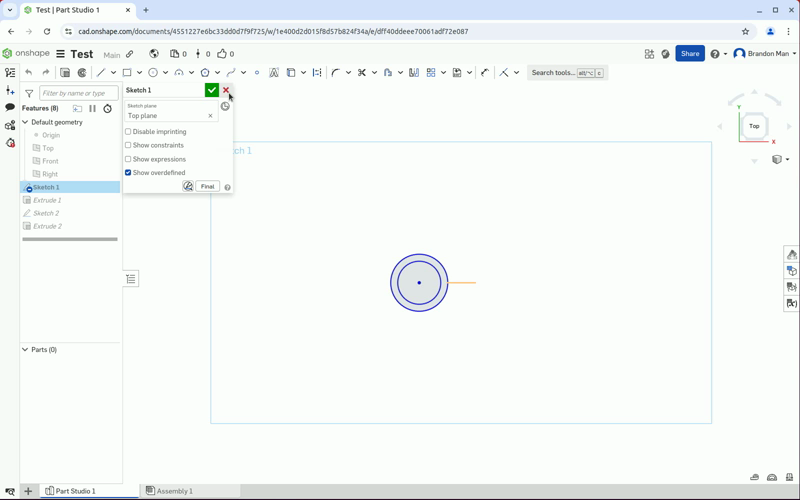
click(229, 92)
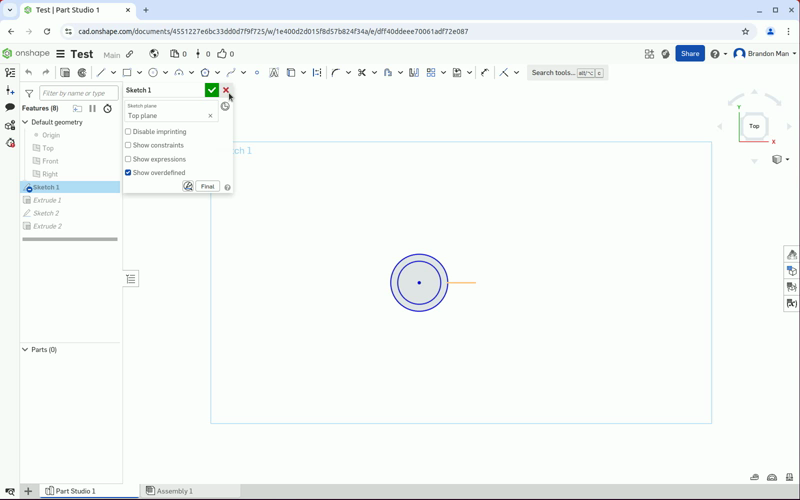
key(shift+s)
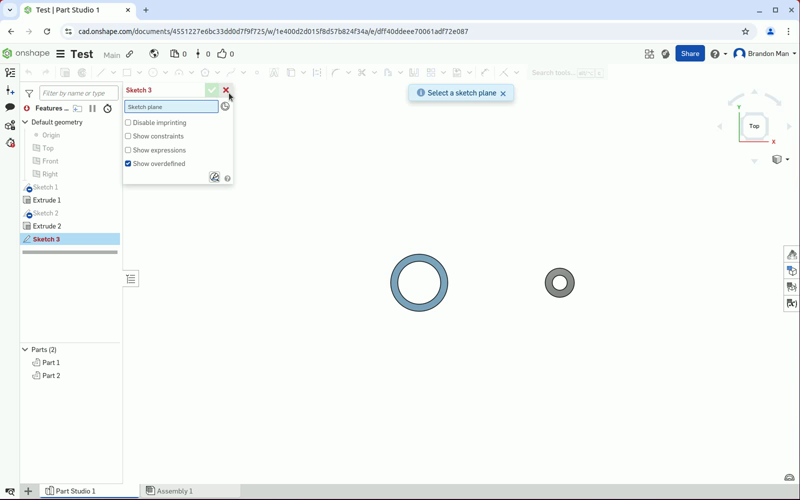
mouse_move(73, 150)
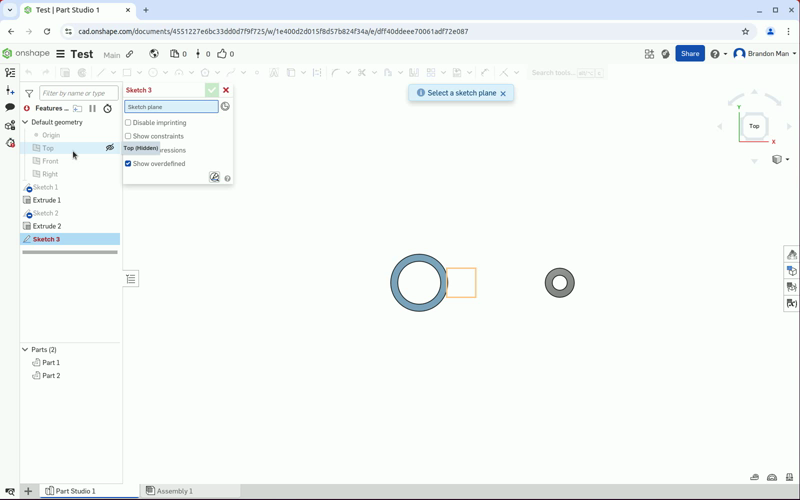
click(73, 150)
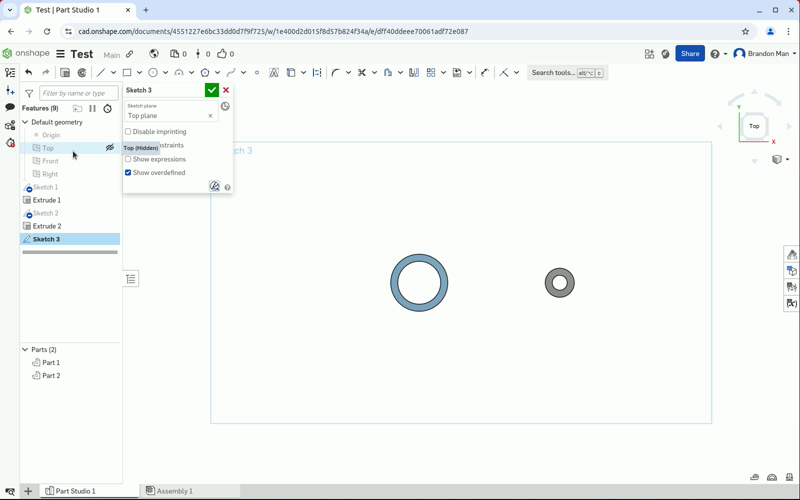
mouse_move(73, 352)
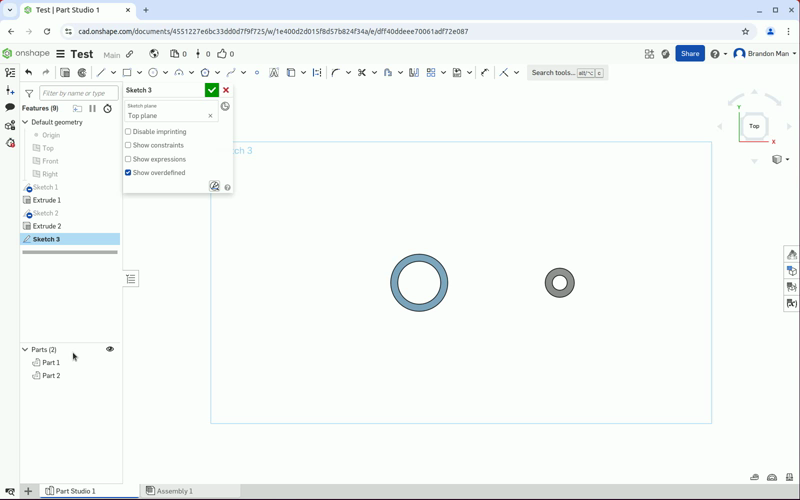
key(y)
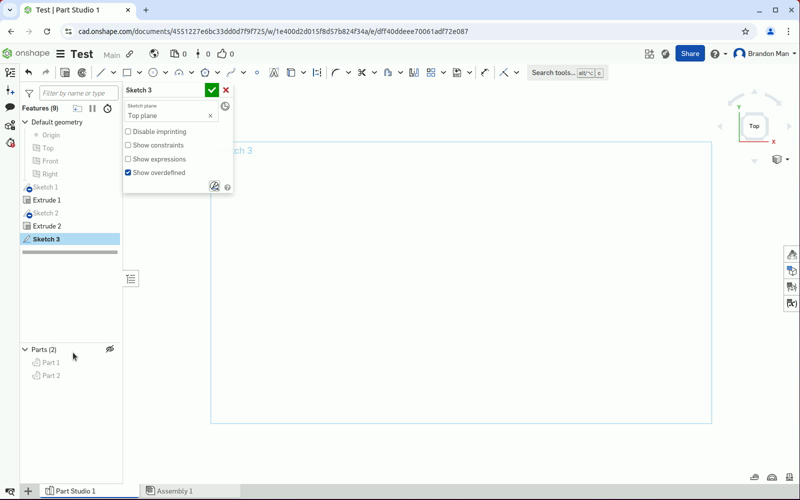
key(l)
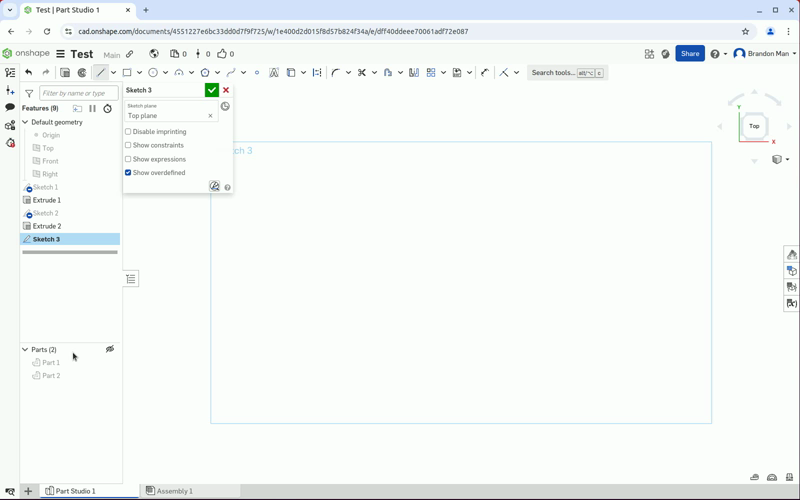
key_down(shift)
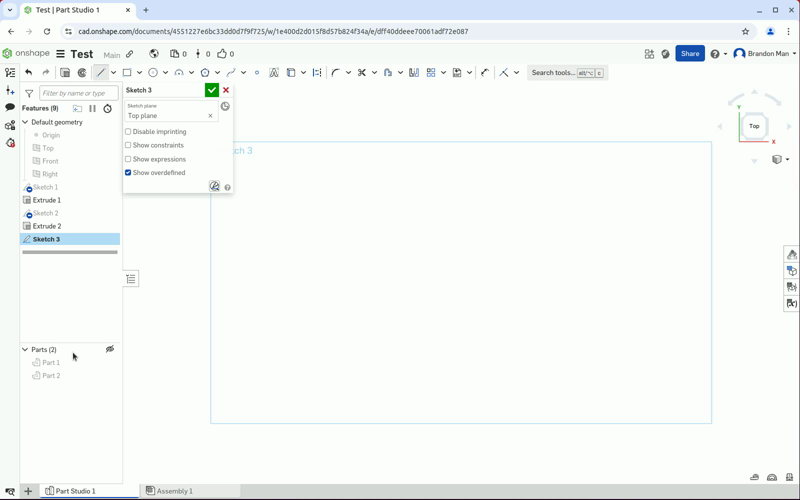
mouse_move(420, 311)
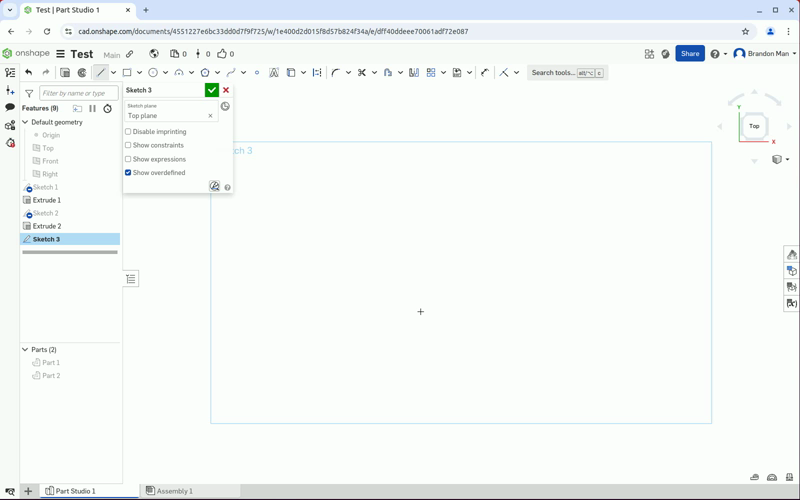
click(420, 311)
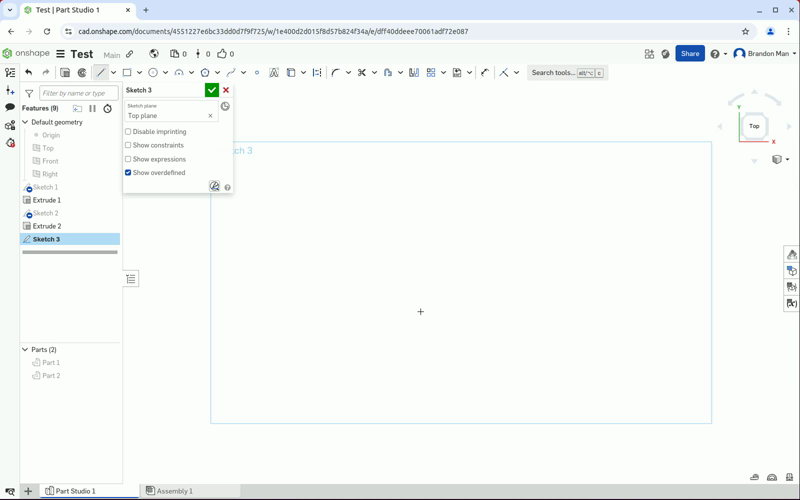
key_up(shift)
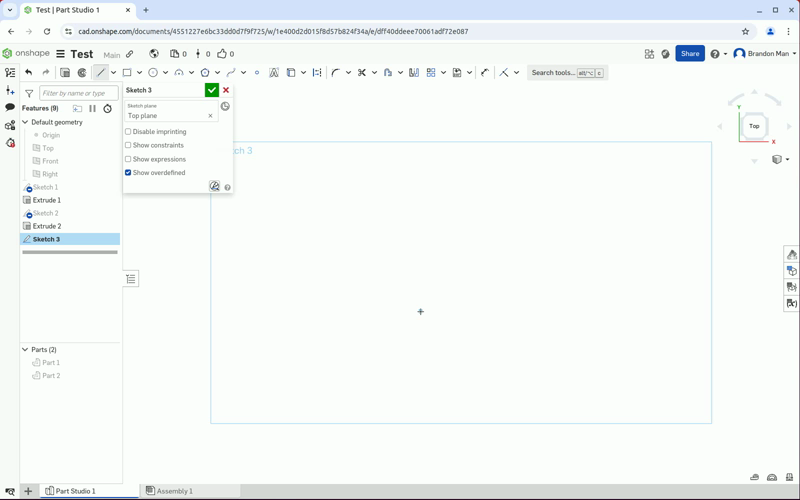
key_down(shift)
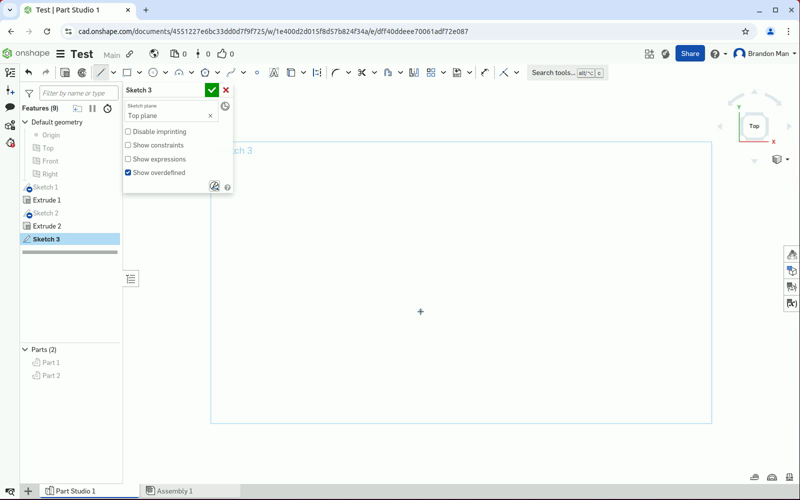
mouse_move(560, 296)
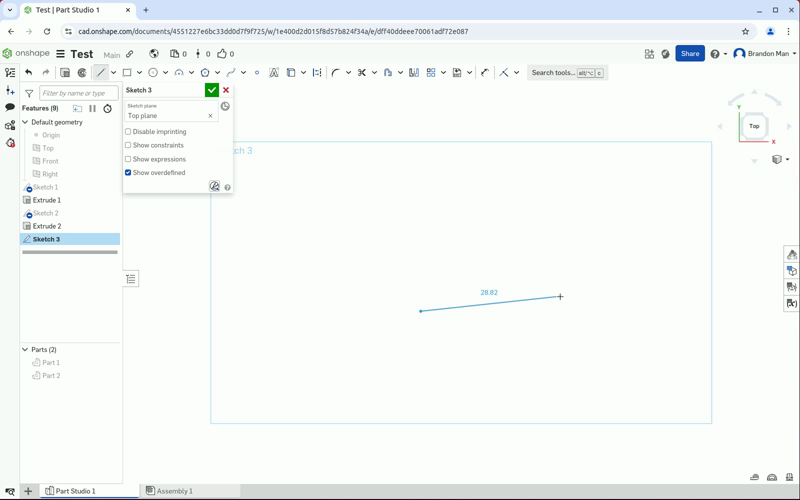
click(560, 296)
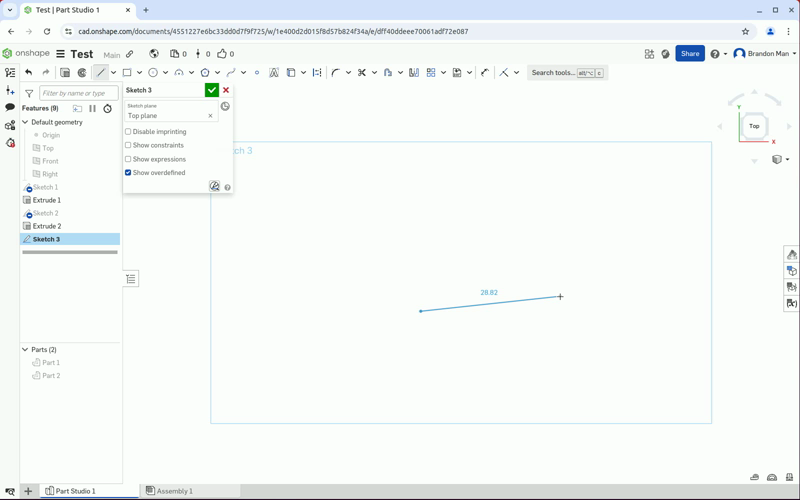
key_up(shift)
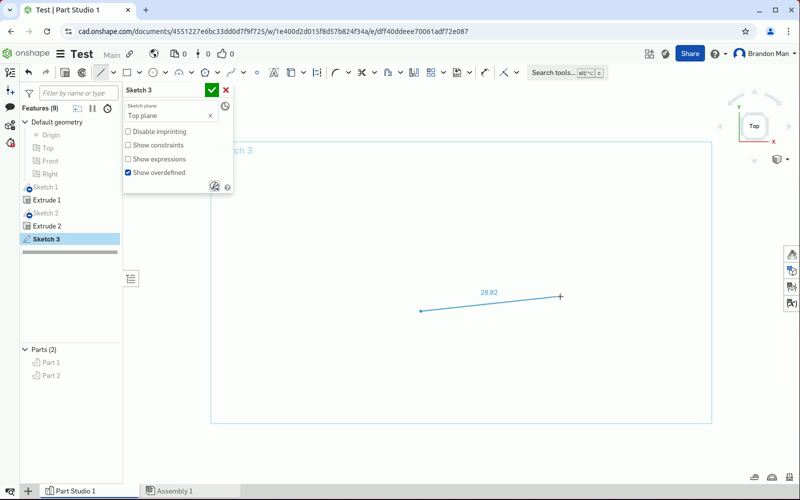
key(esc)
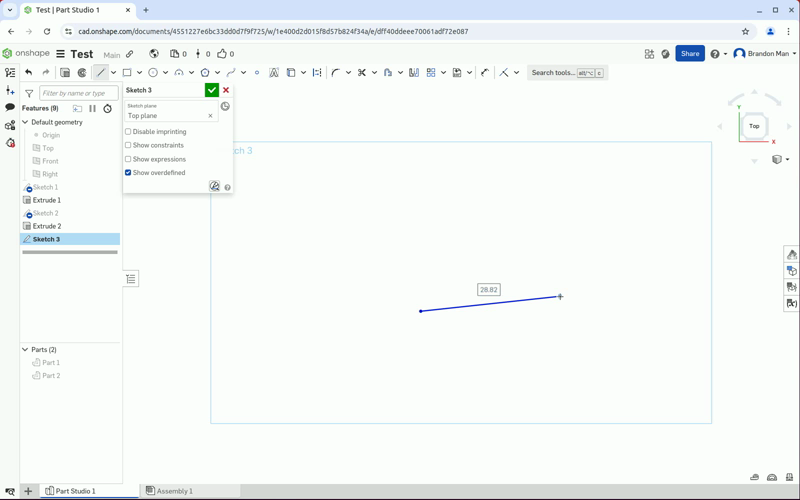
key(a)
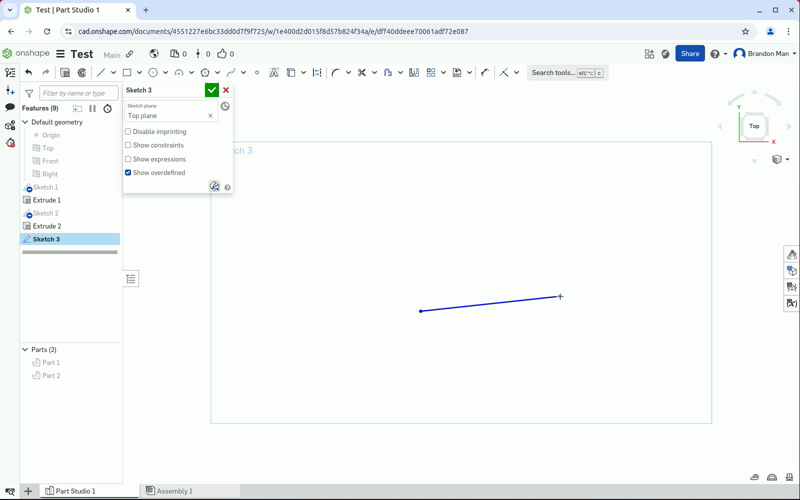
mouse_move(560, 296)
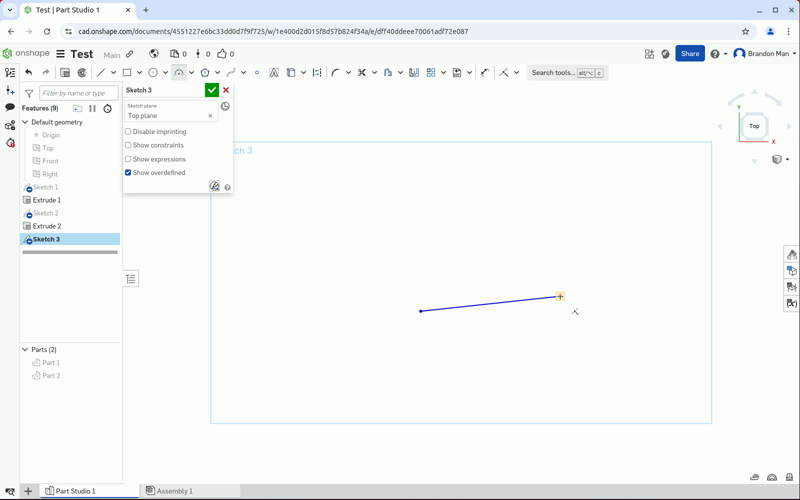
click(560, 296)
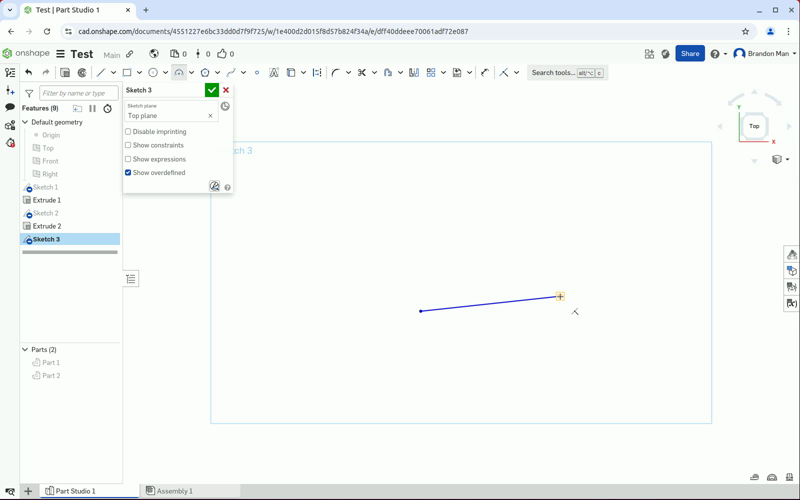
key_down(shift)
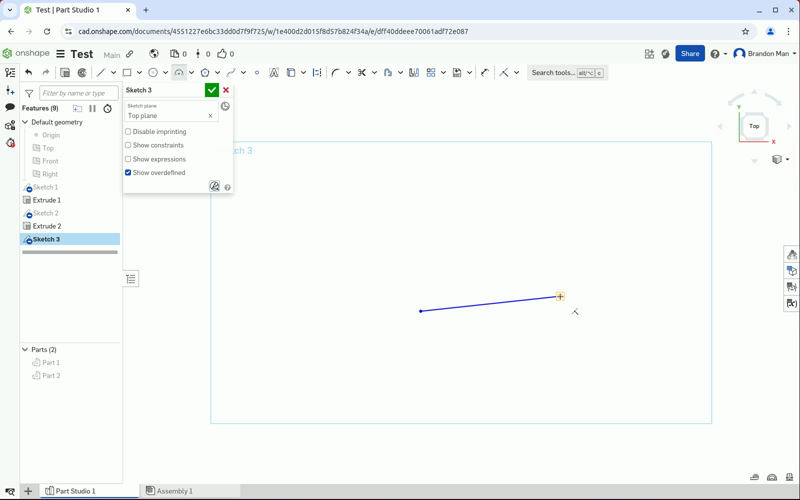
mouse_move(560, 268)
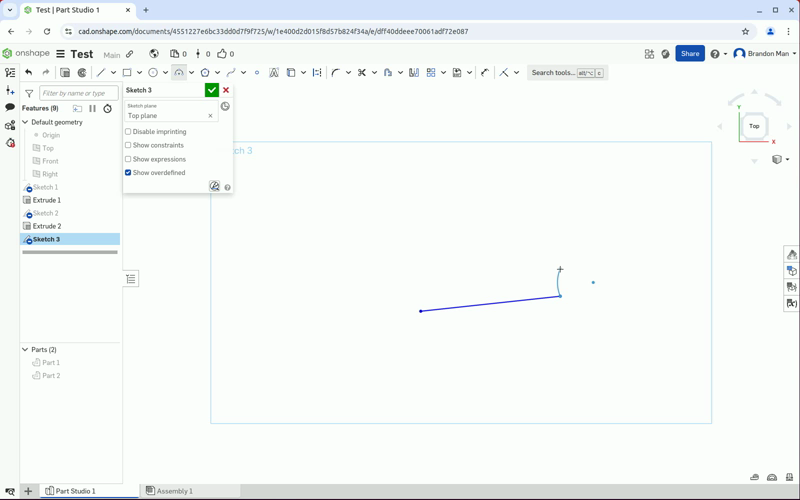
click(560, 268)
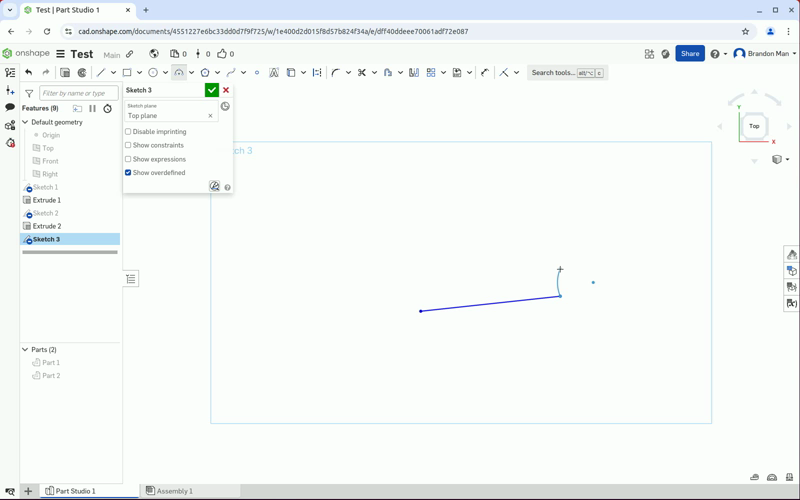
mouse_move(544, 282)
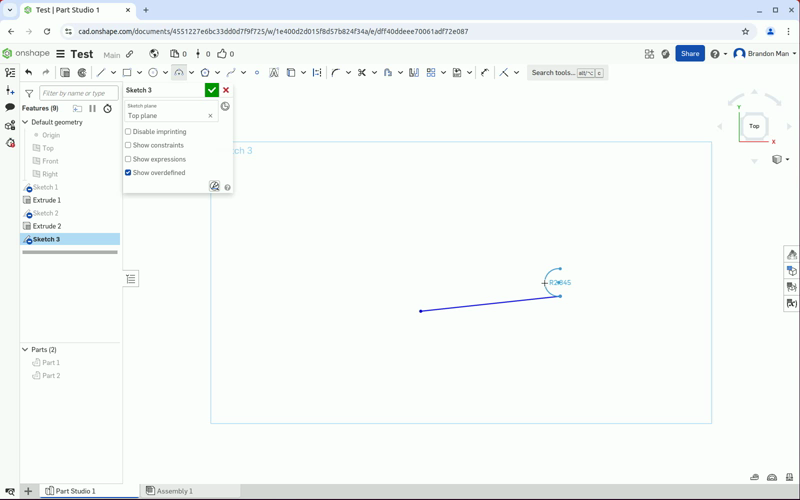
click(544, 282)
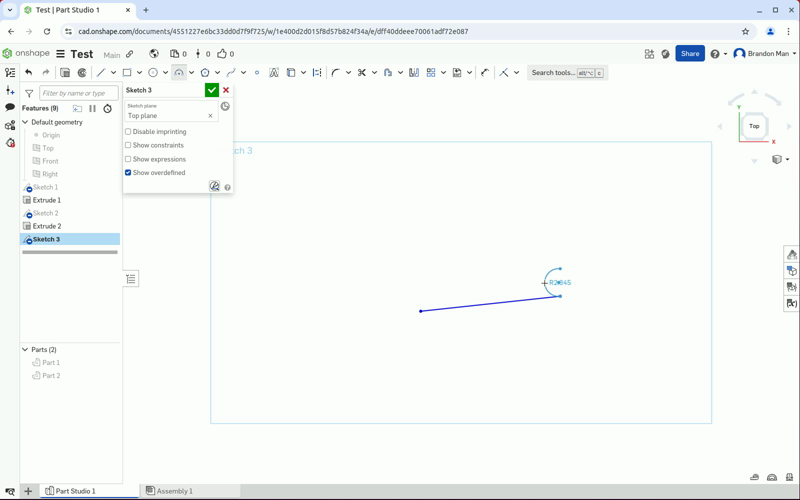
key_up(shift)
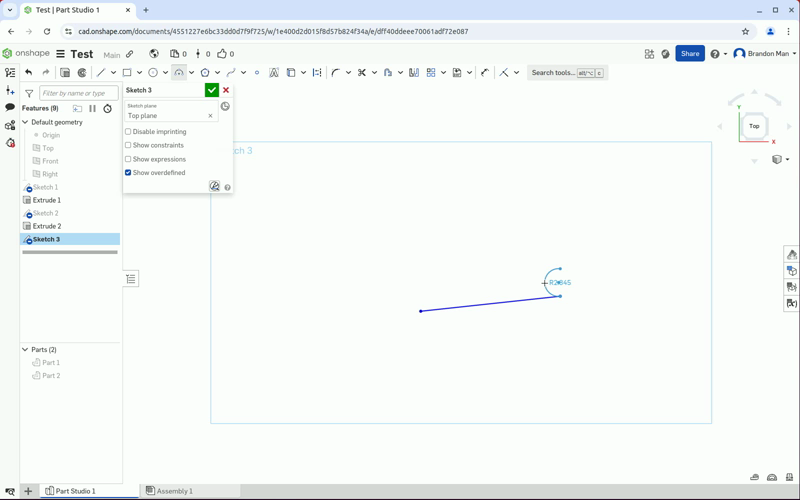
key(esc)
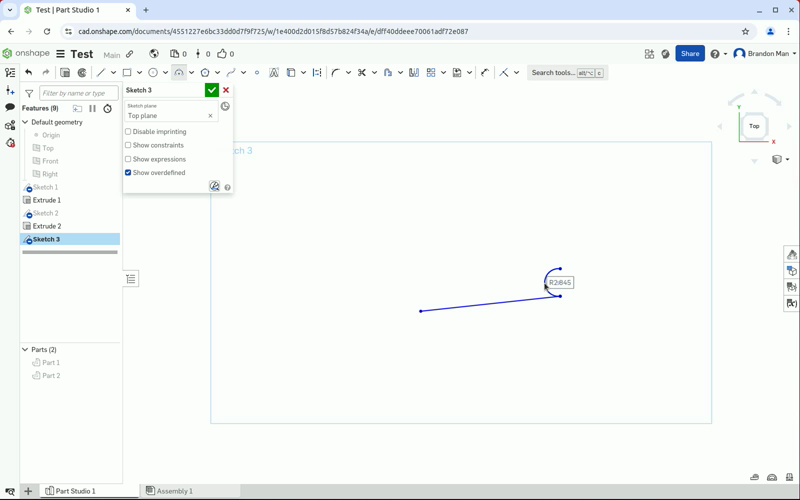
key(l)
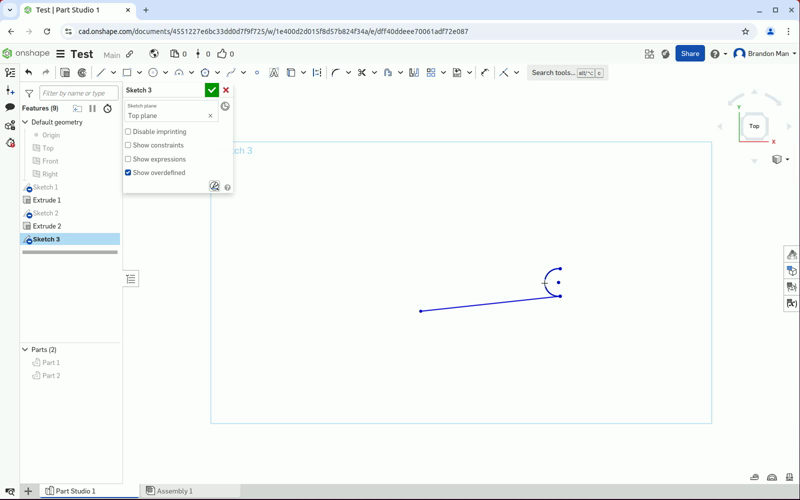
mouse_move(560, 268)
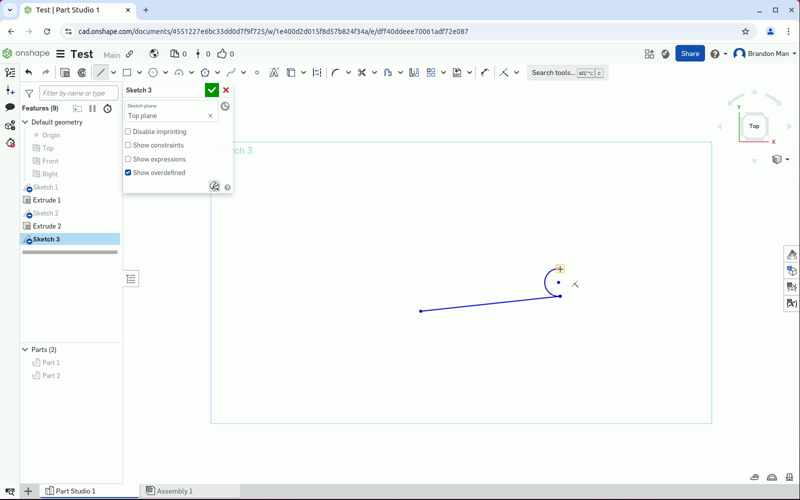
click(560, 268)
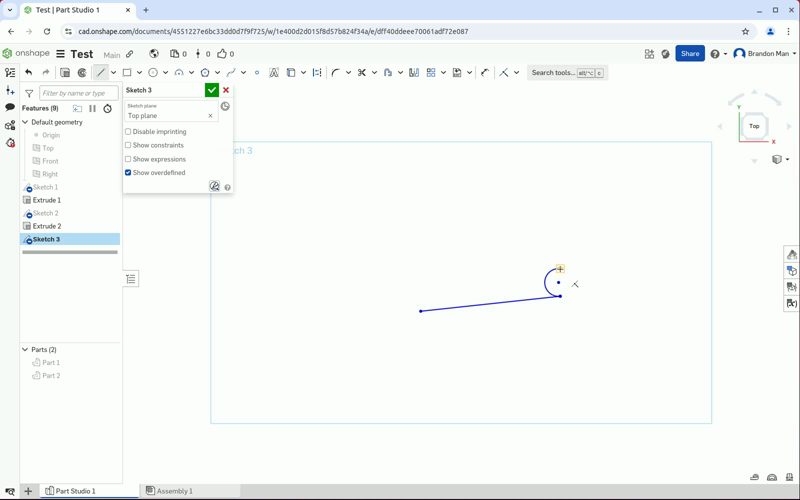
key_down(shift)
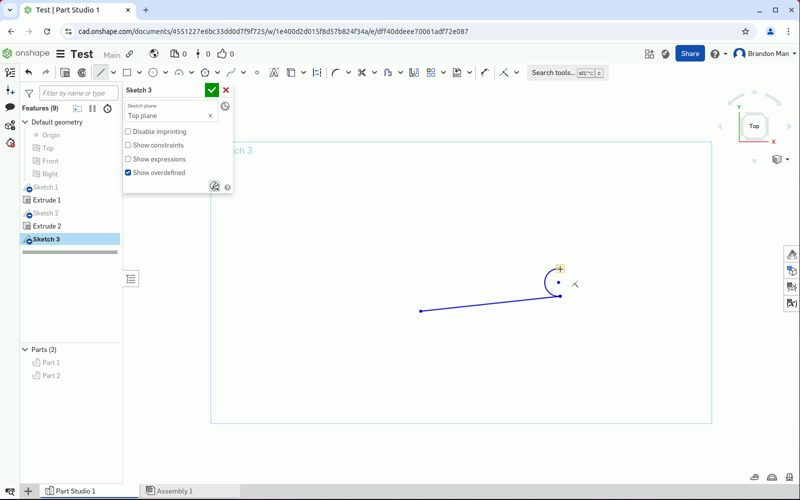
mouse_move(420, 255)
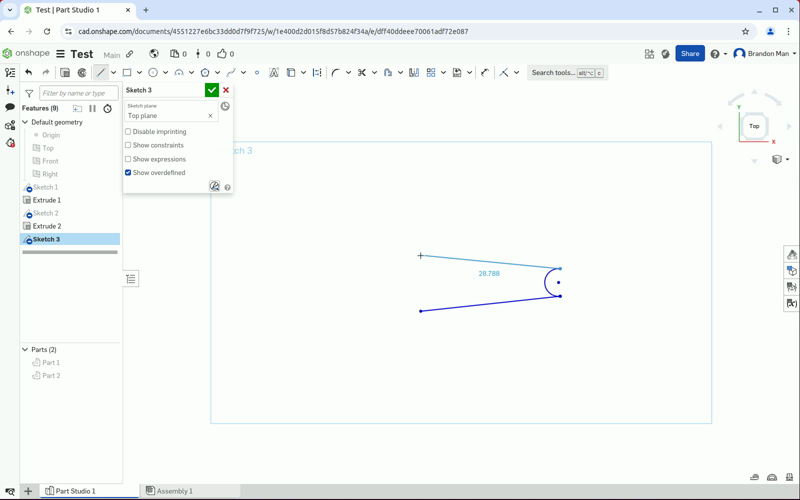
click(420, 255)
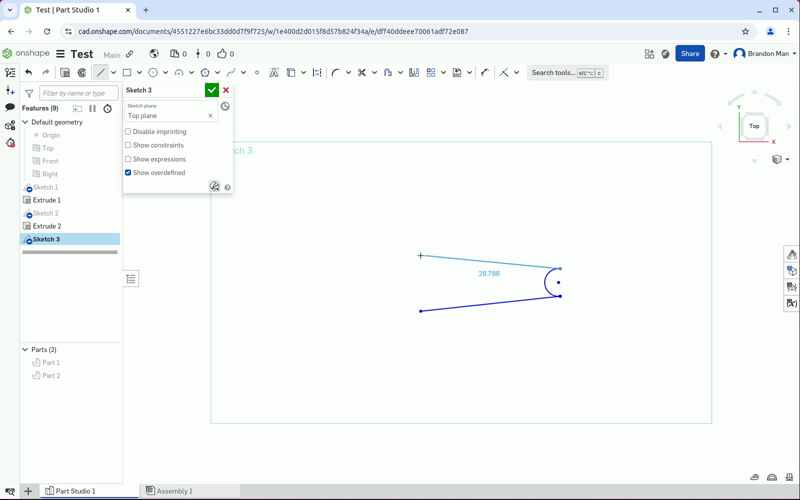
key_up(shift)
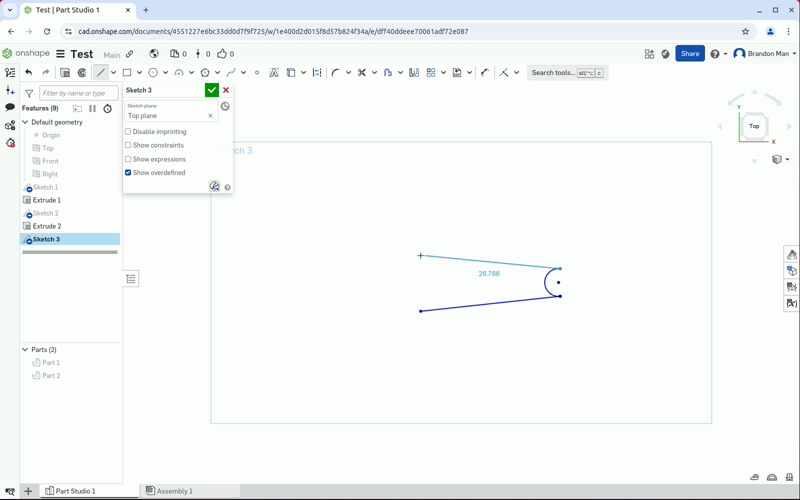
key(esc)
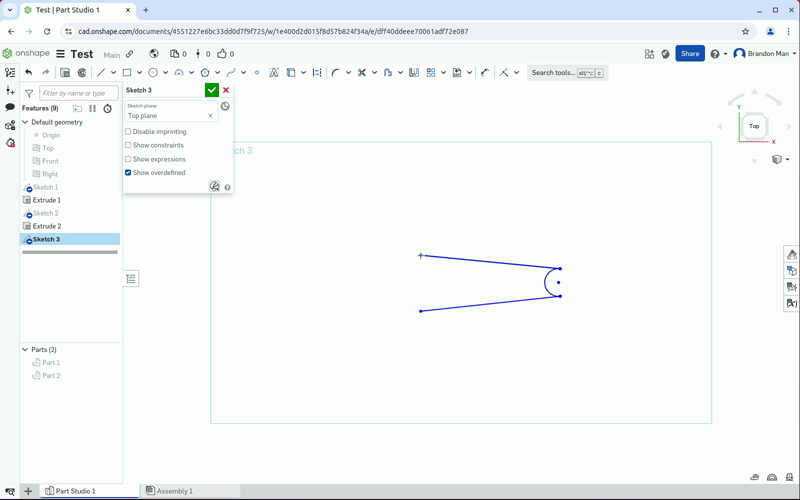
key(a)
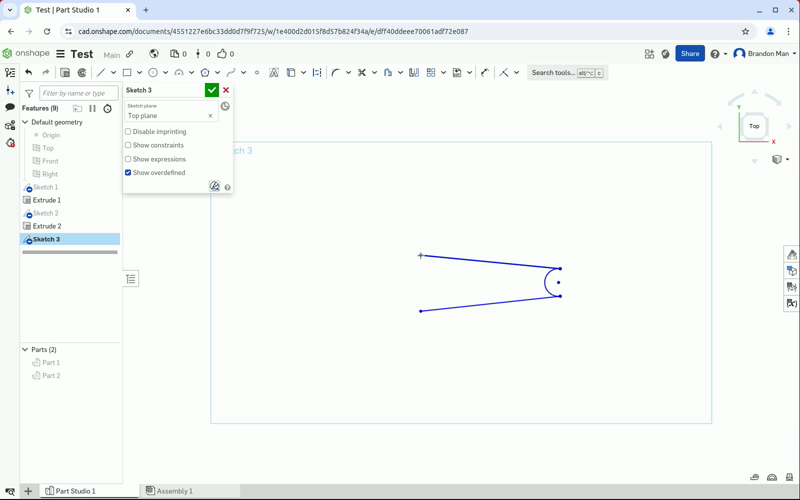
mouse_move(420, 255)
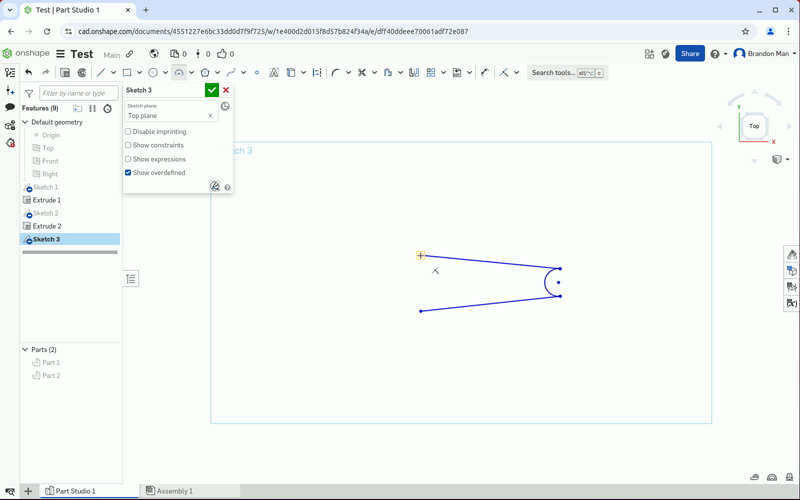
click(420, 255)
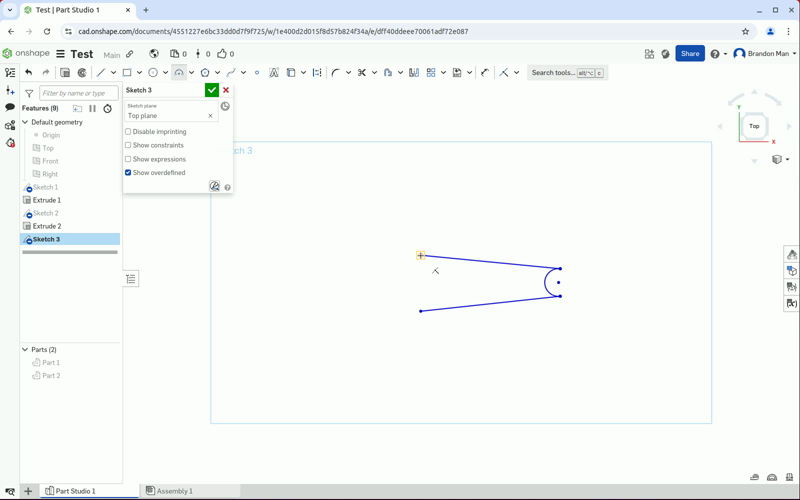
mouse_move(420, 311)
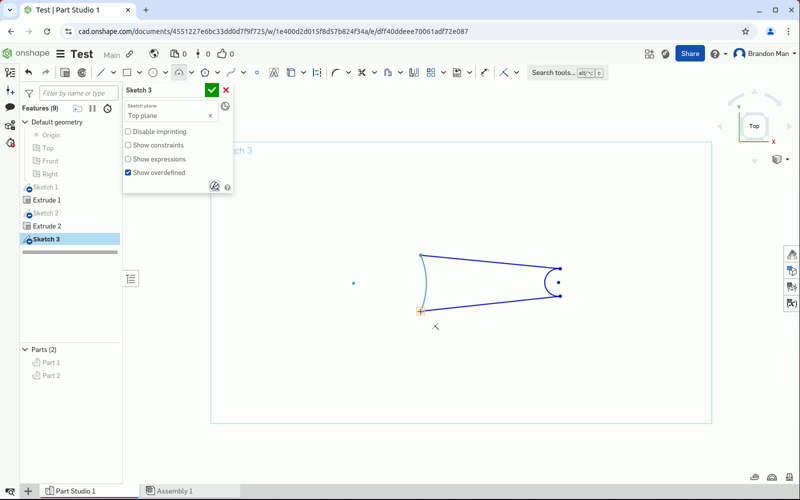
click(420, 311)
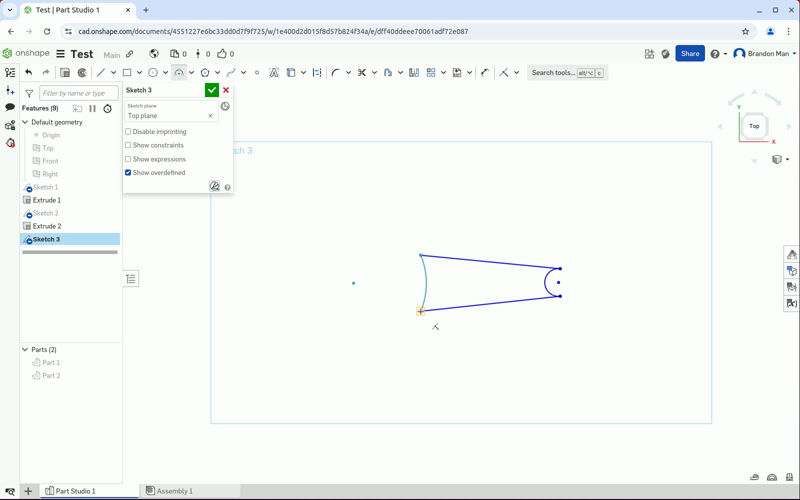
key_down(shift)
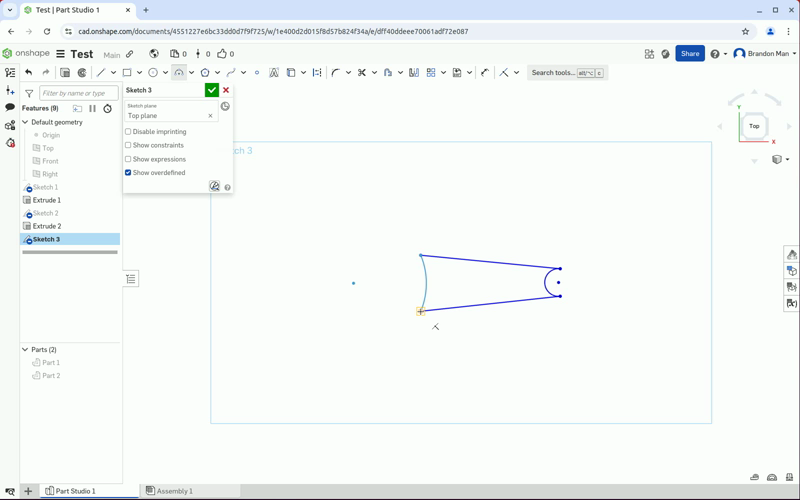
mouse_move(446, 283)
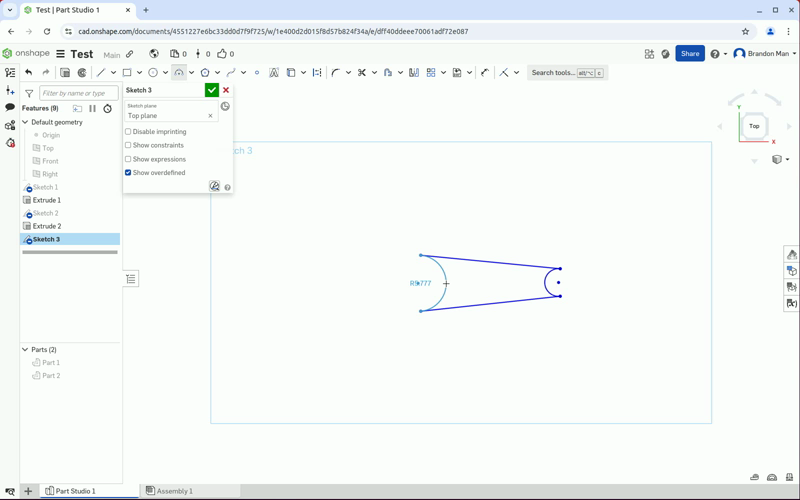
click(446, 283)
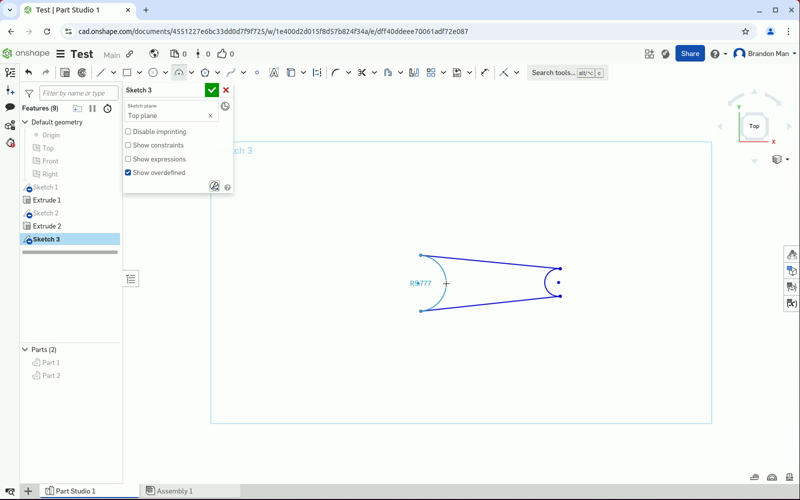
key_up(shift)
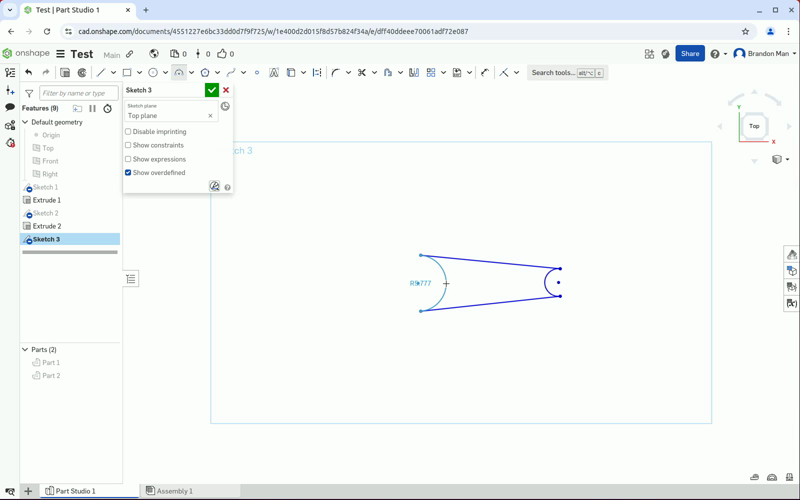
key(esc)
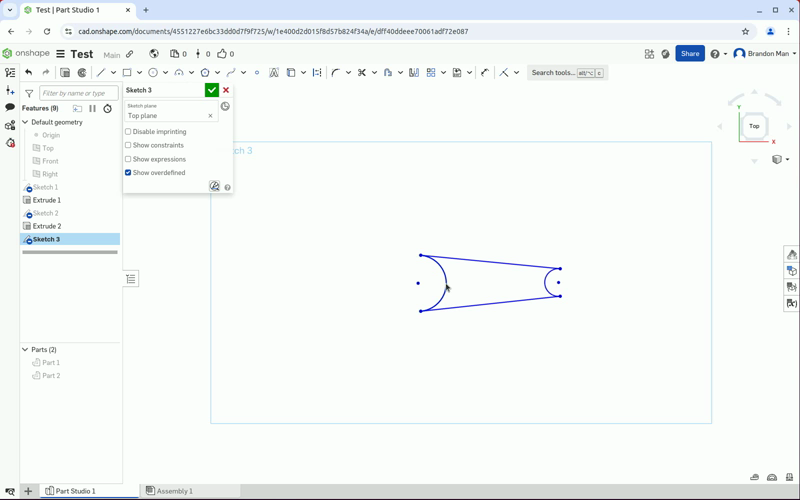
key(l)
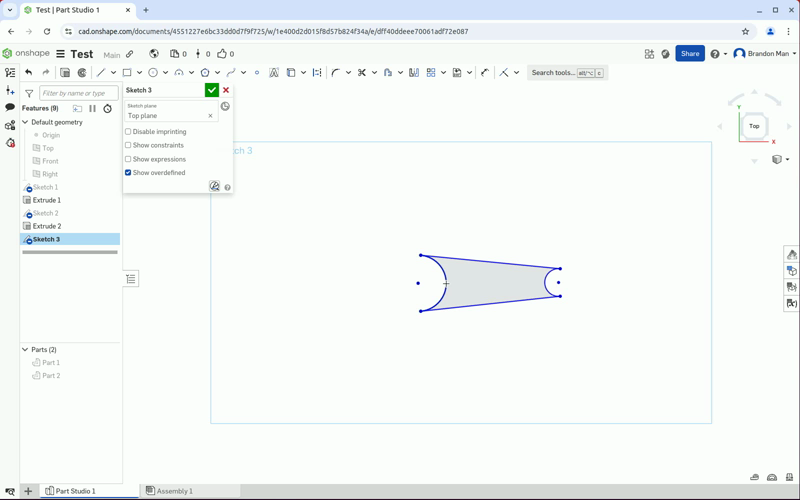
key_down(shift)
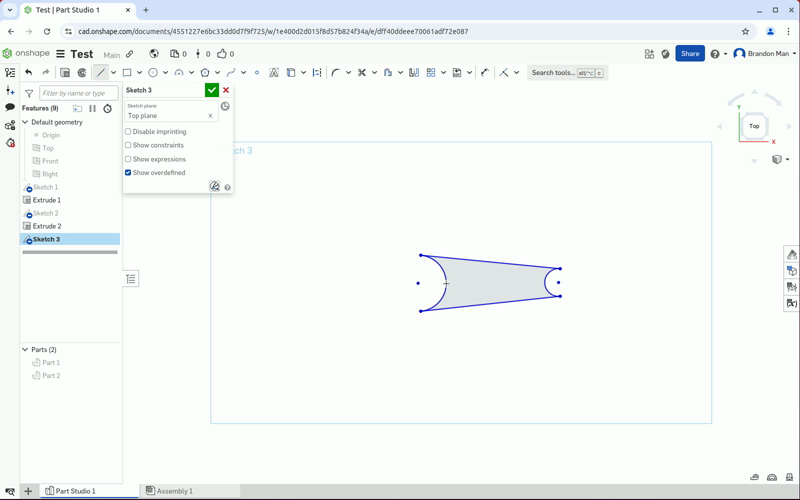
mouse_move(460, 290)
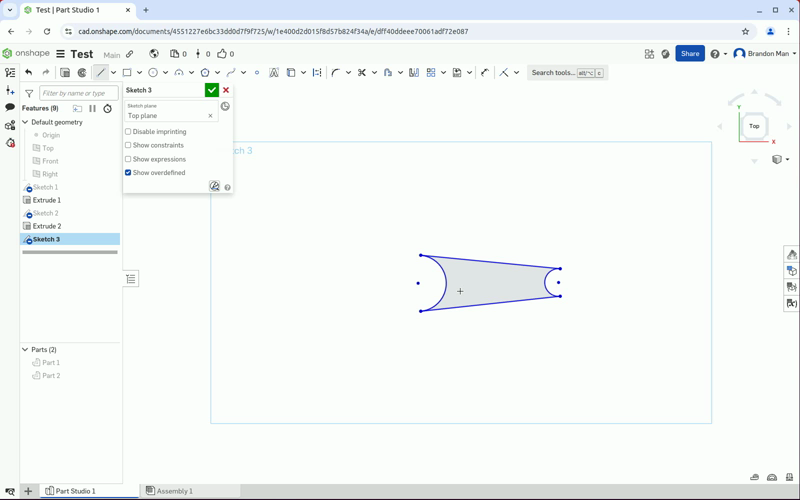
click(460, 290)
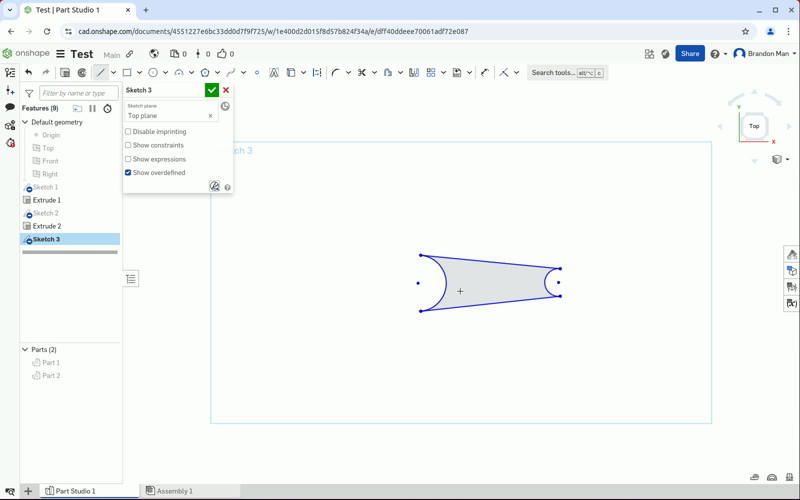
key_up(shift)
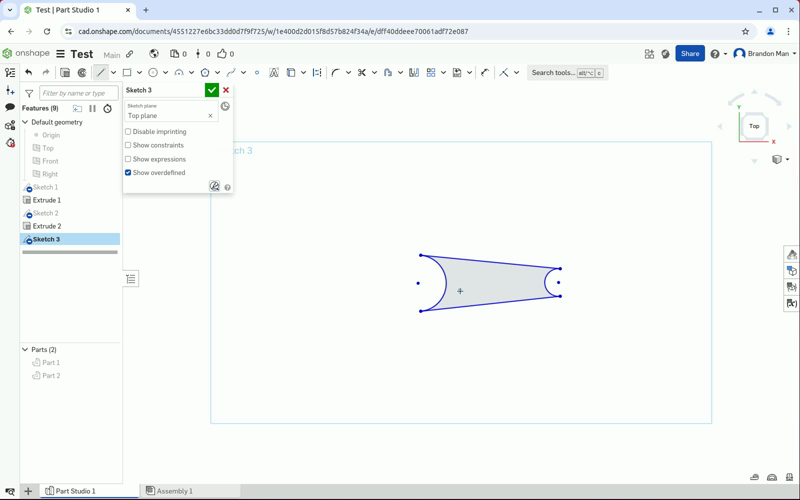
key_down(shift)
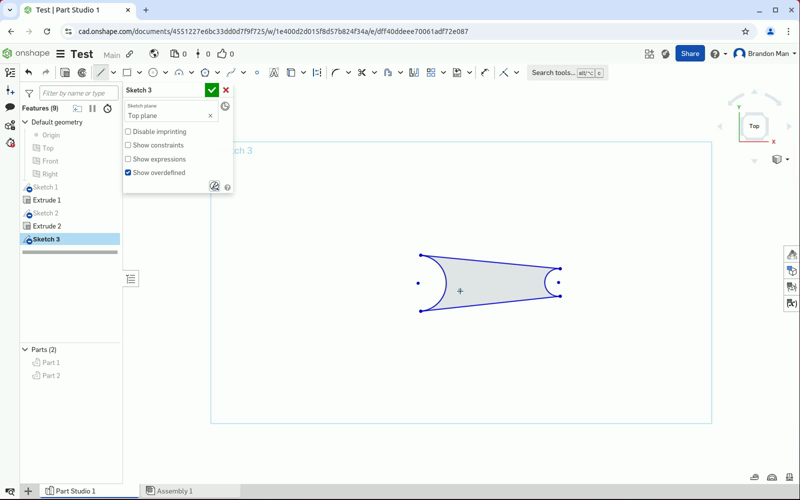
mouse_move(490, 290)
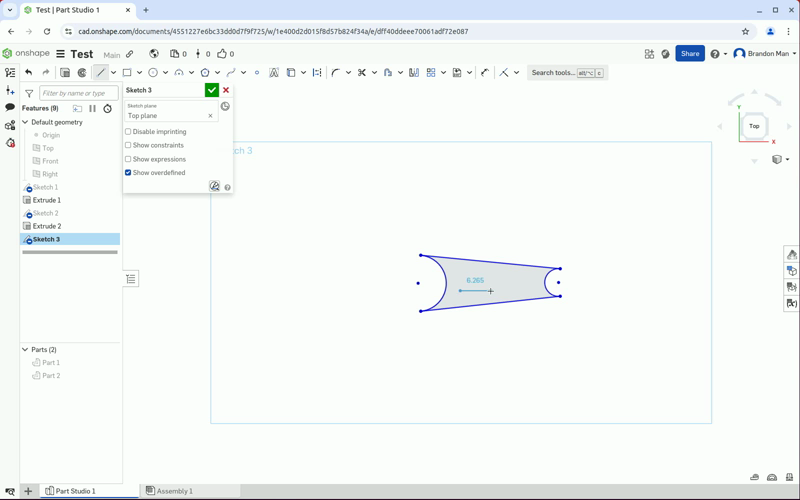
mouse_move(516, 290)
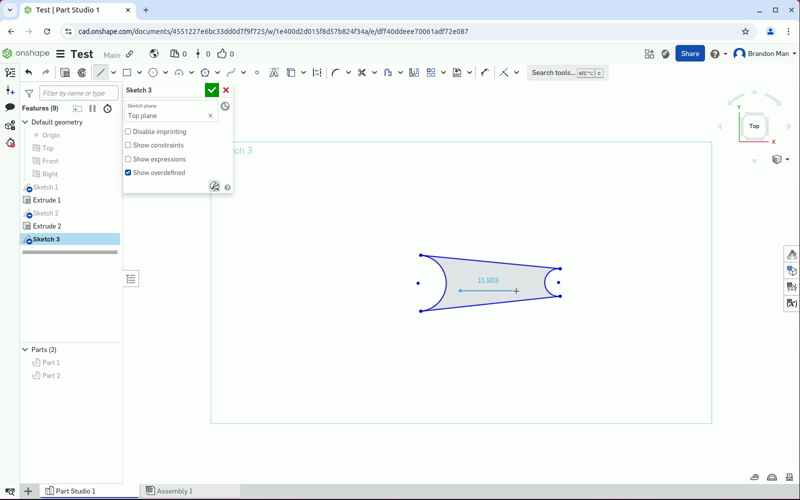
click(516, 290)
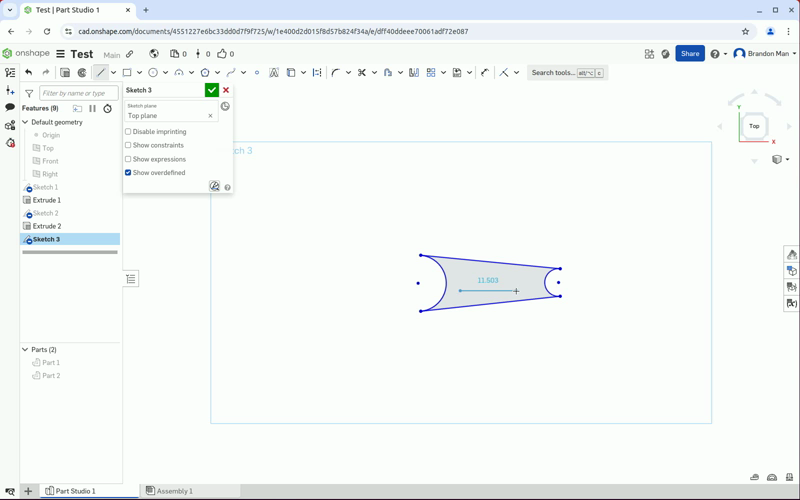
key_up(shift)
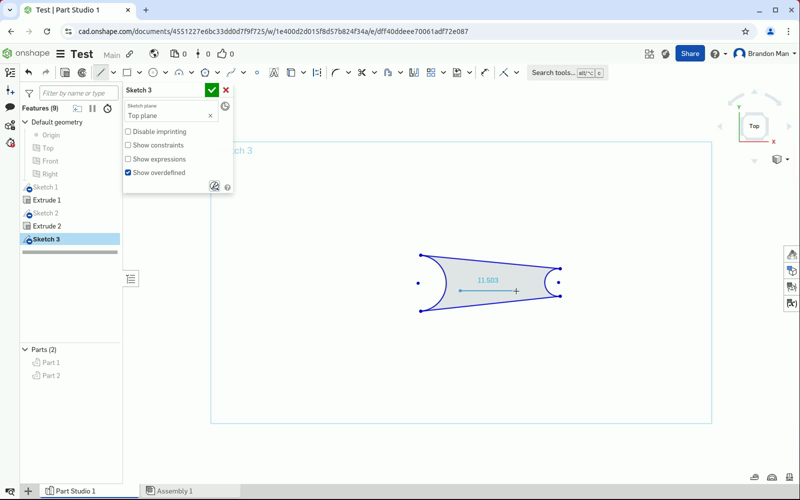
key(esc)
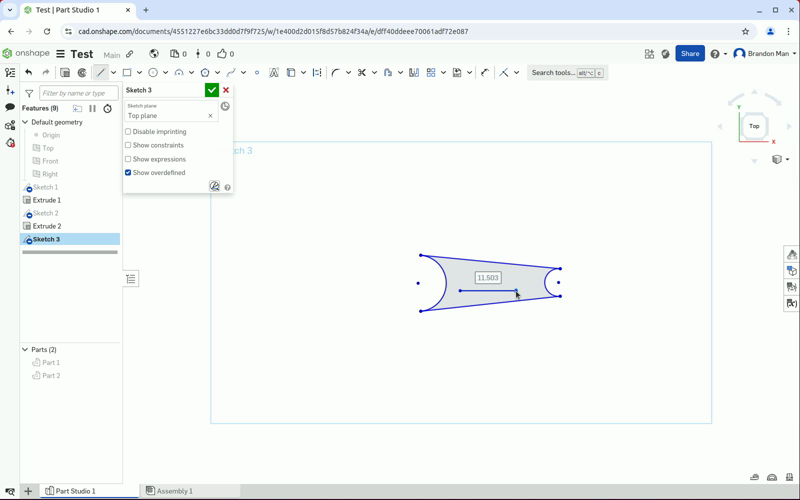
key(a)
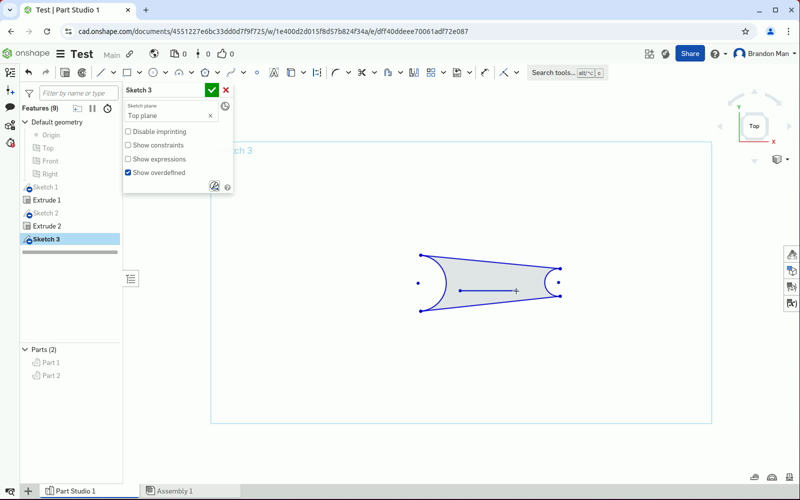
mouse_move(516, 290)
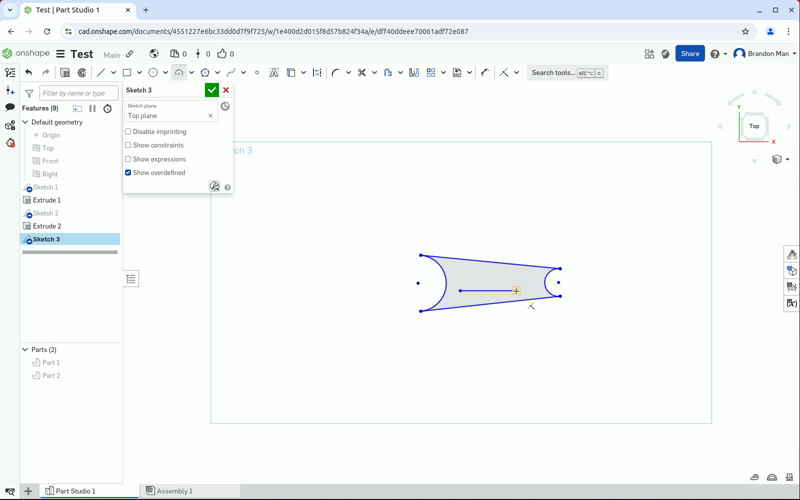
click(516, 290)
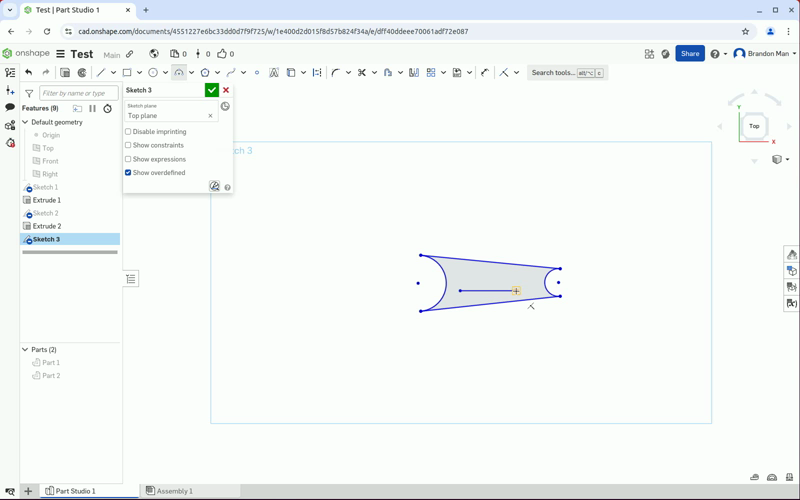
key_down(shift)
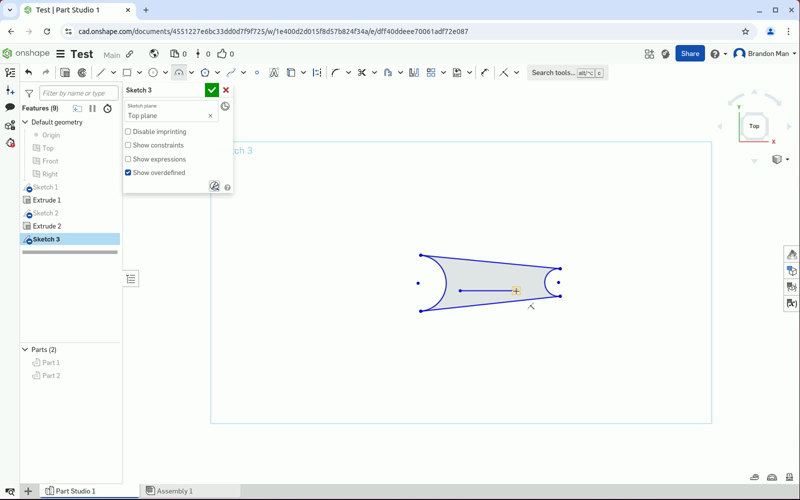
mouse_move(516, 276)
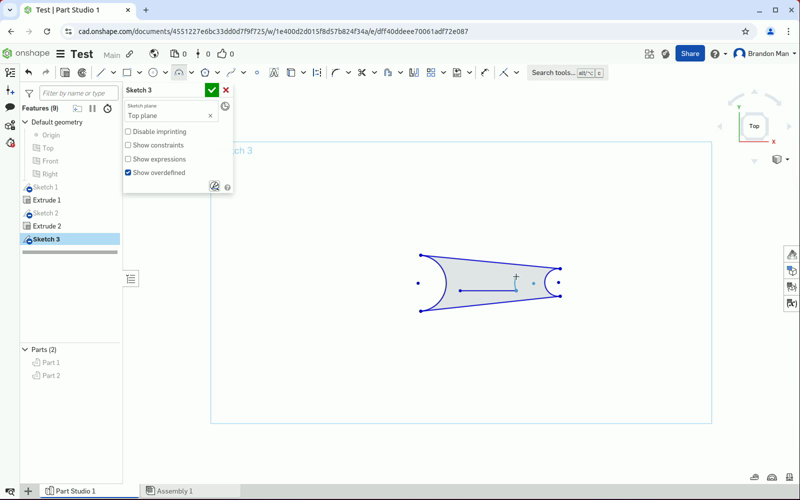
click(516, 276)
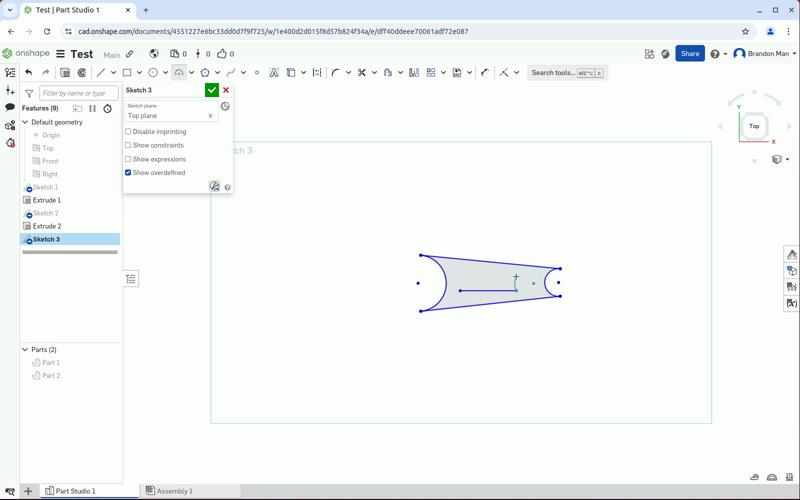
mouse_move(523, 283)
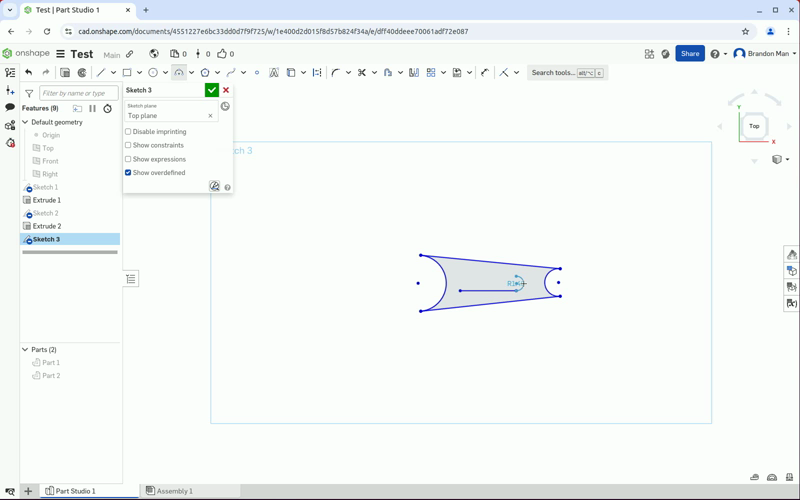
click(523, 283)
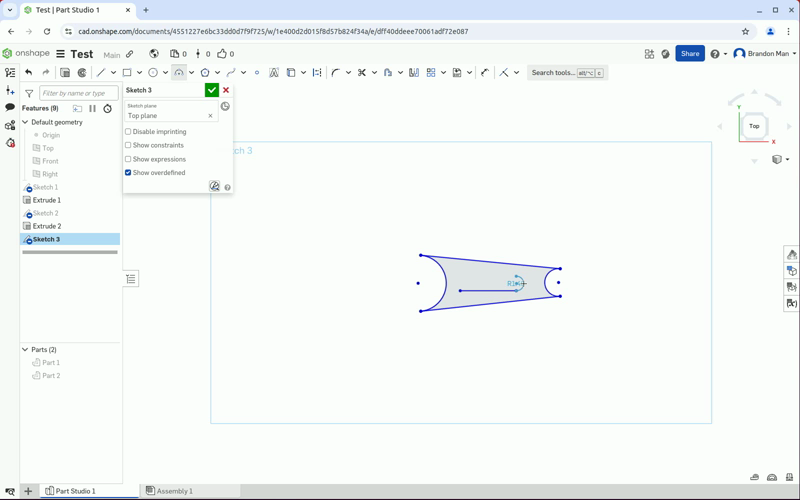
key_up(shift)
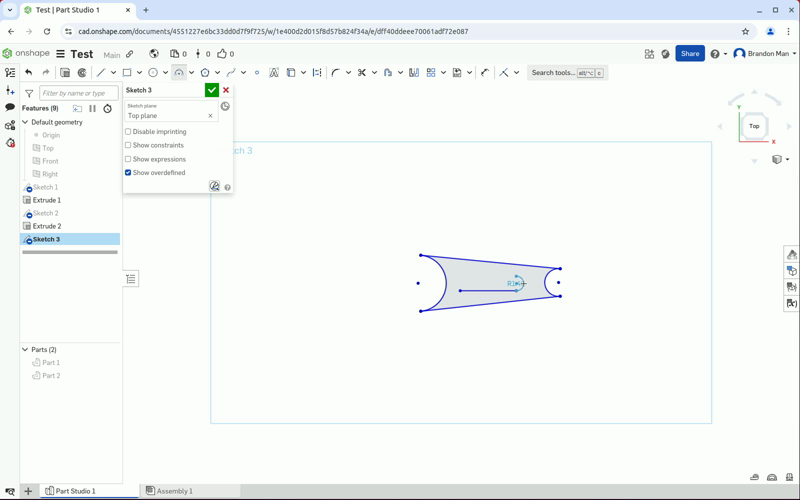
key(esc)
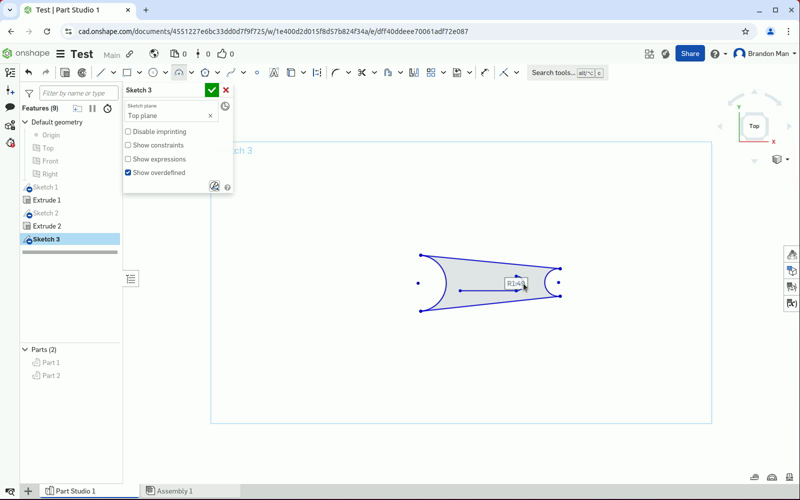
key(l)
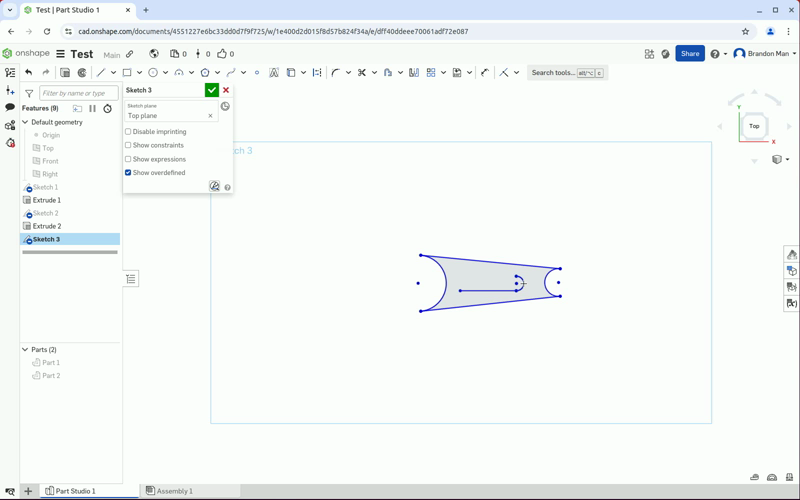
mouse_move(516, 276)
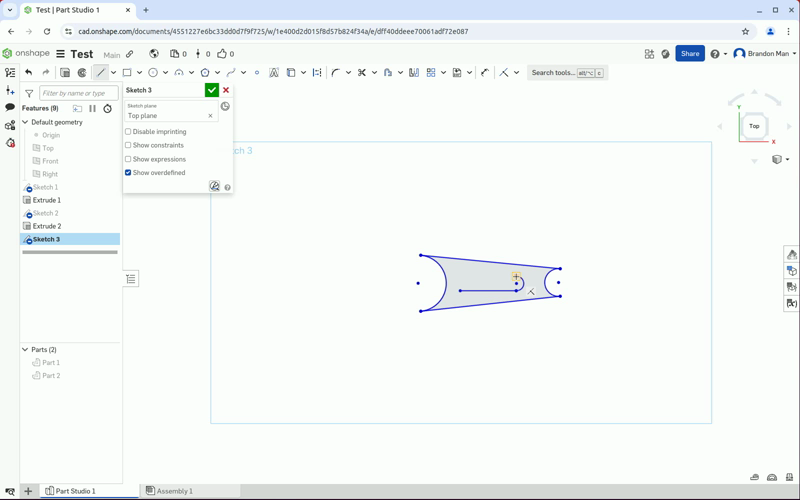
click(516, 276)
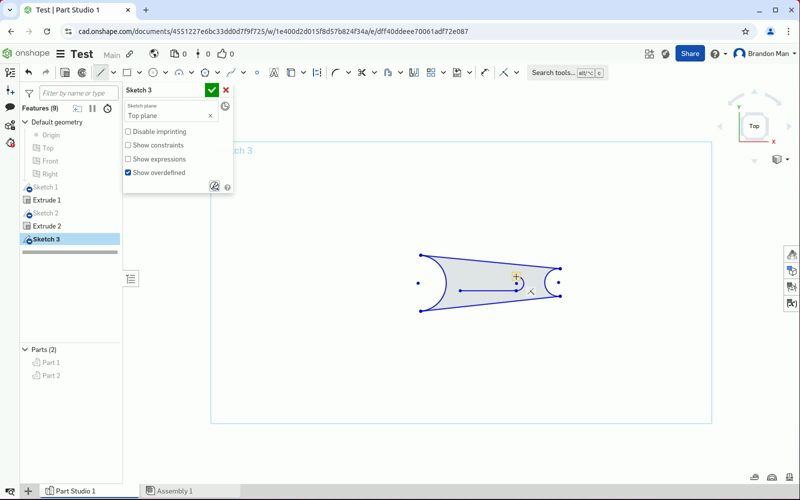
key_down(shift)
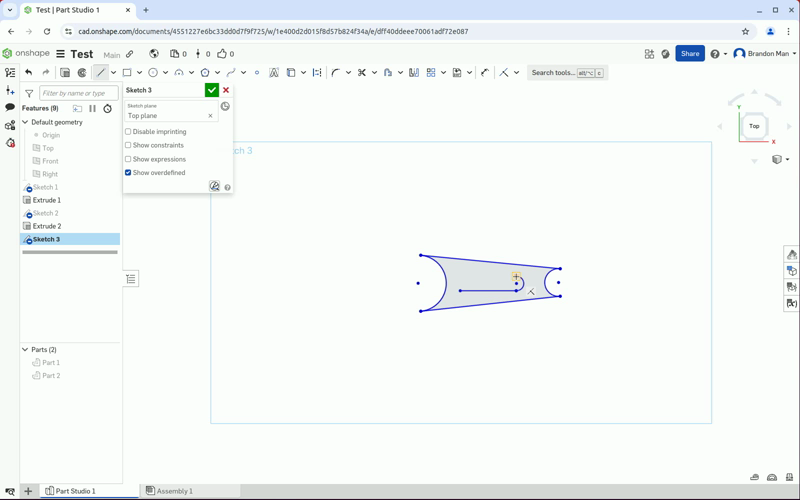
mouse_move(546, 276)
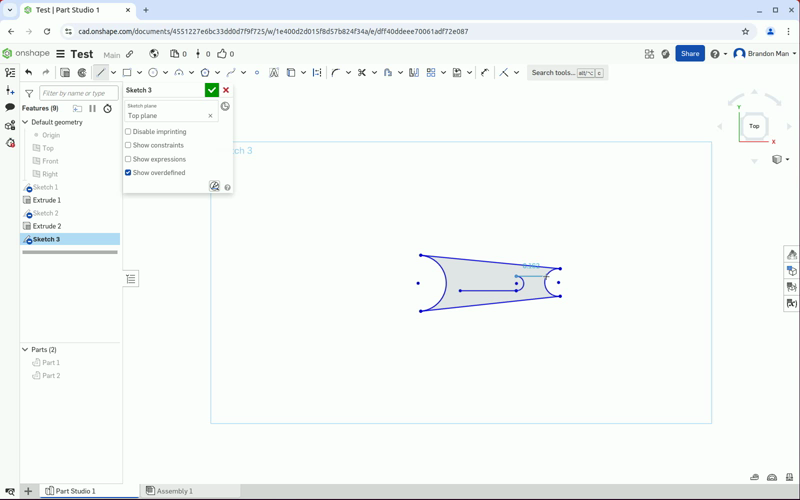
mouse_move(460, 276)
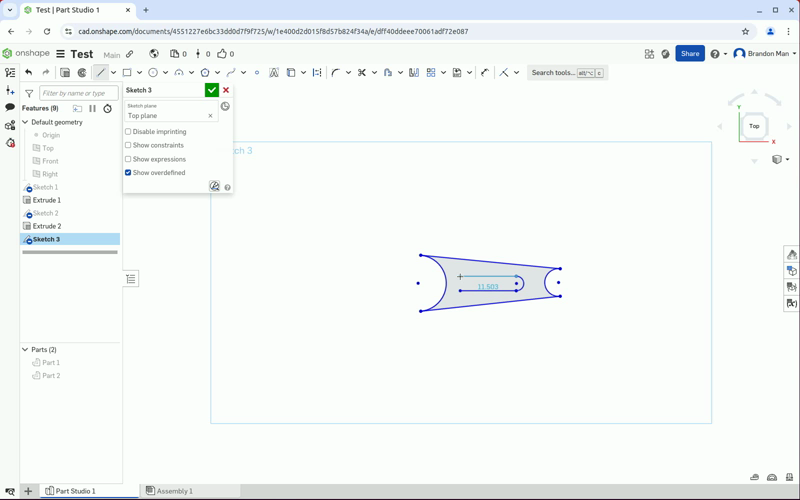
click(460, 276)
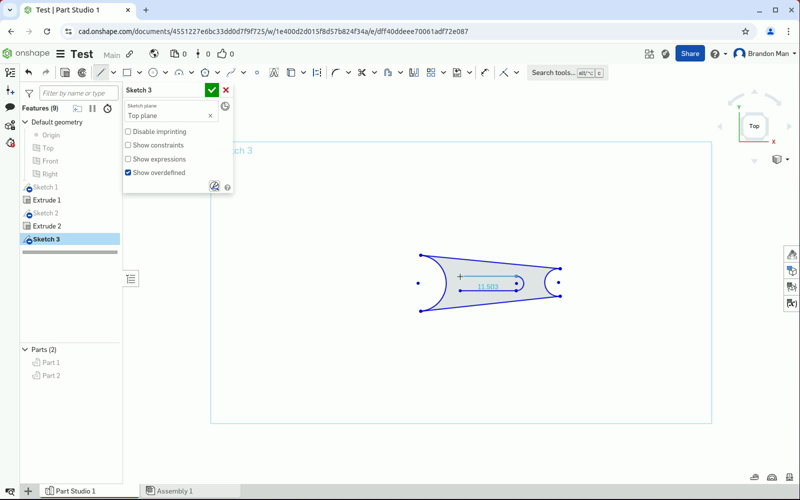
key_up(shift)
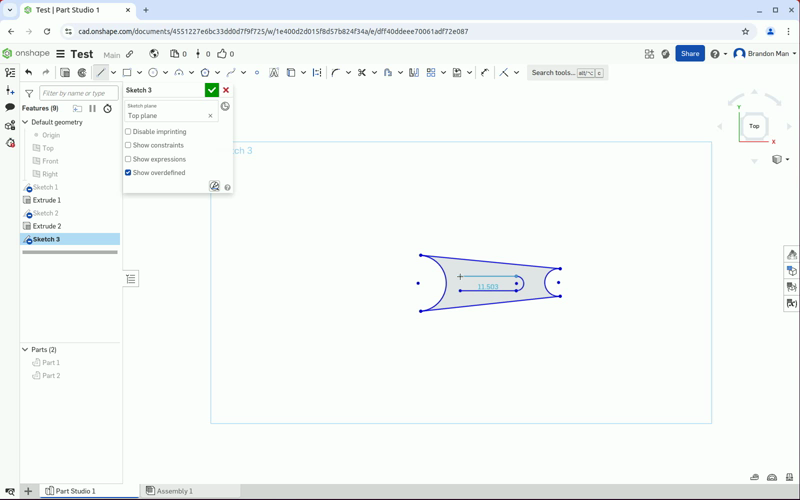
key(esc)
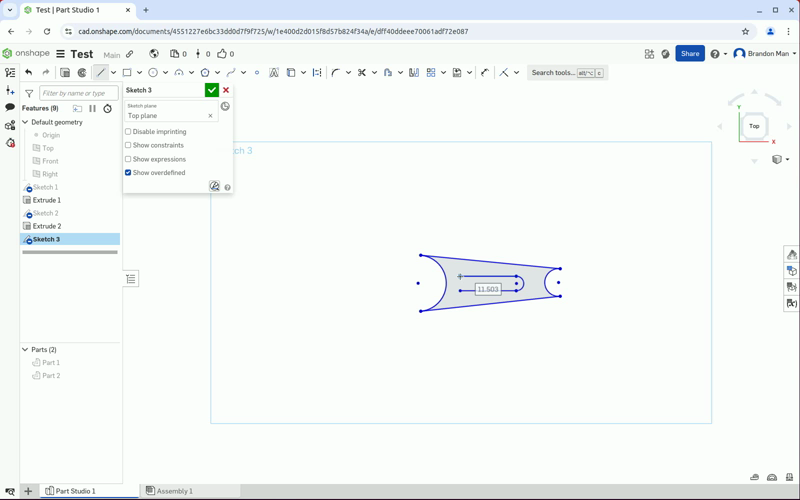
key(a)
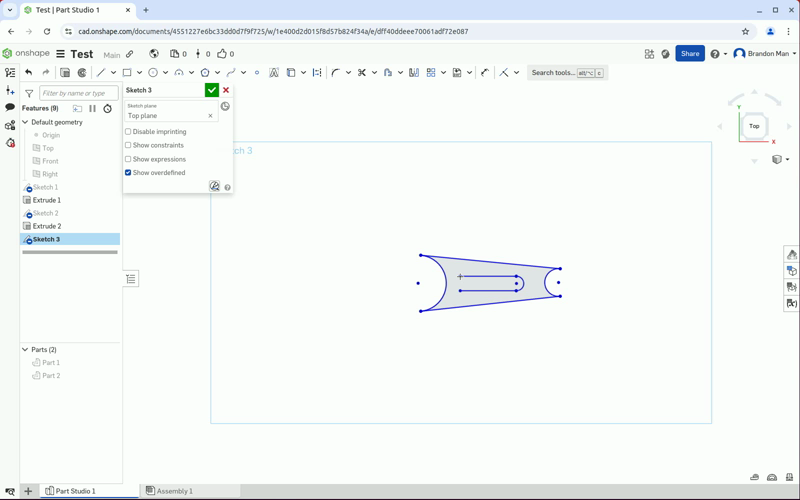
mouse_move(460, 276)
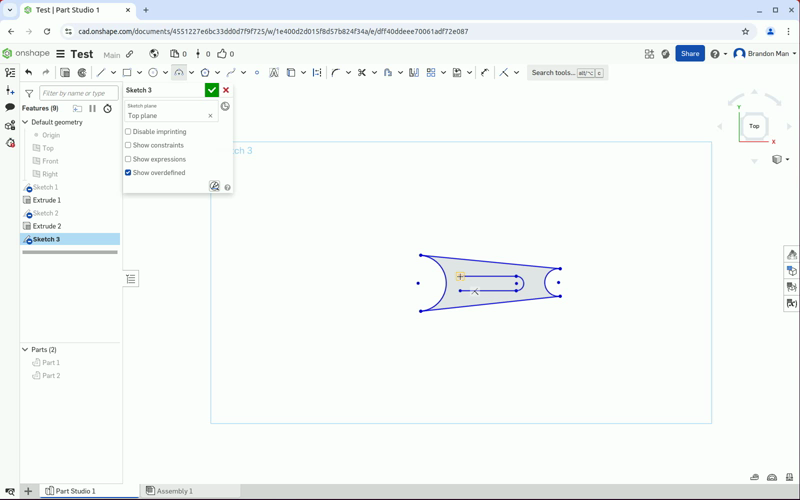
click(460, 276)
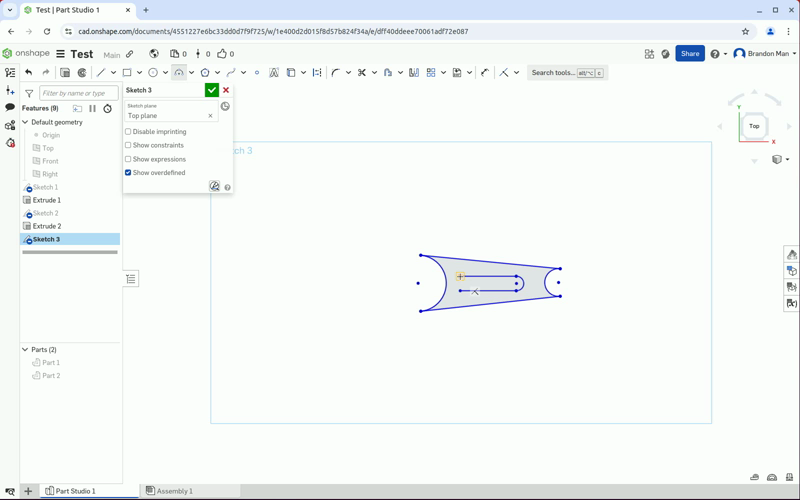
mouse_move(460, 290)
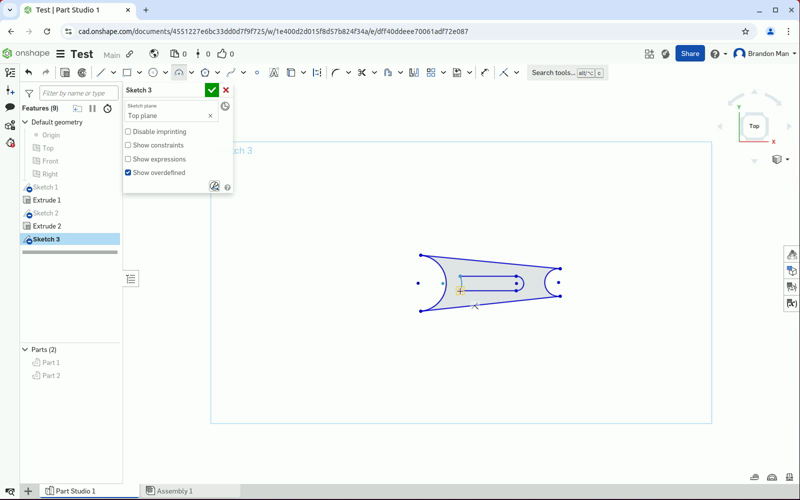
click(460, 290)
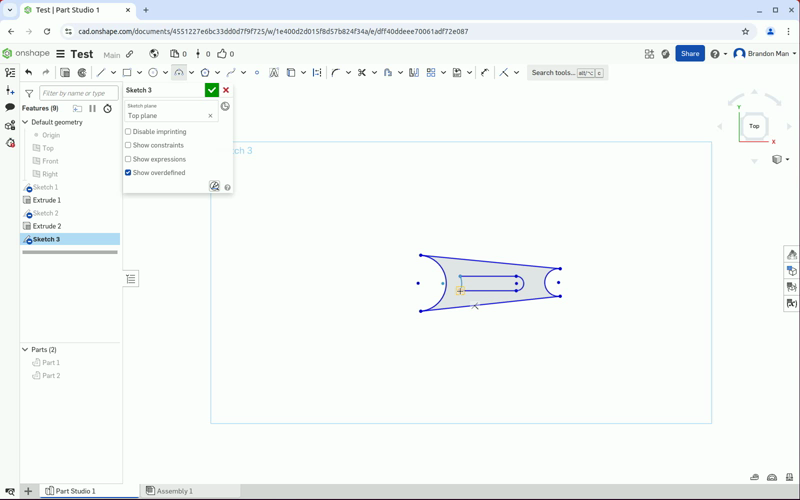
key_down(shift)
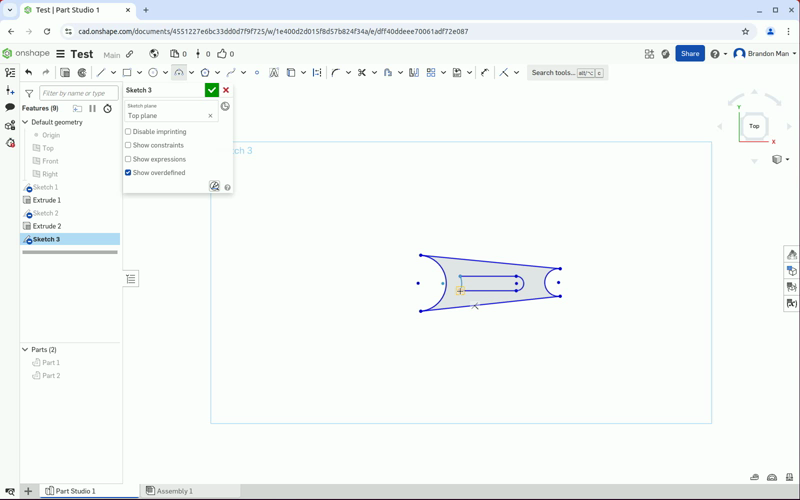
mouse_move(453, 283)
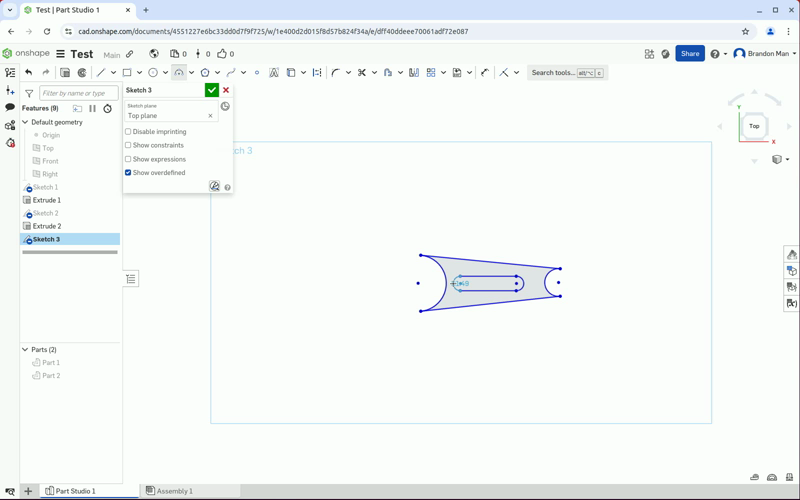
click(453, 283)
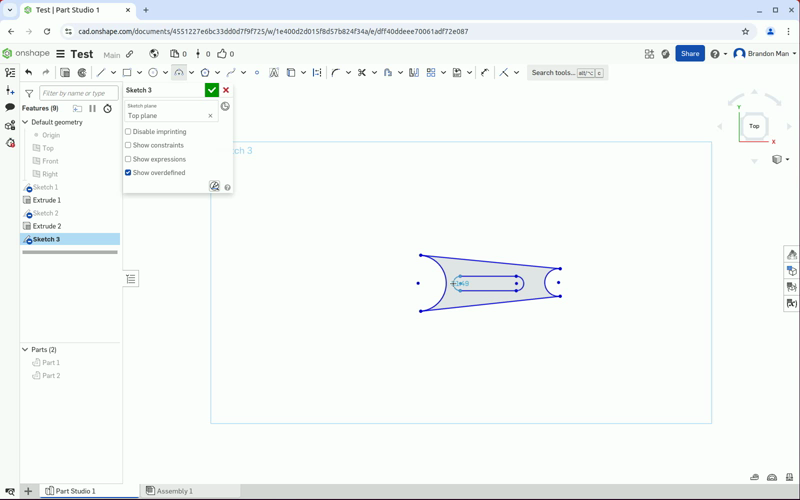
key_up(shift)
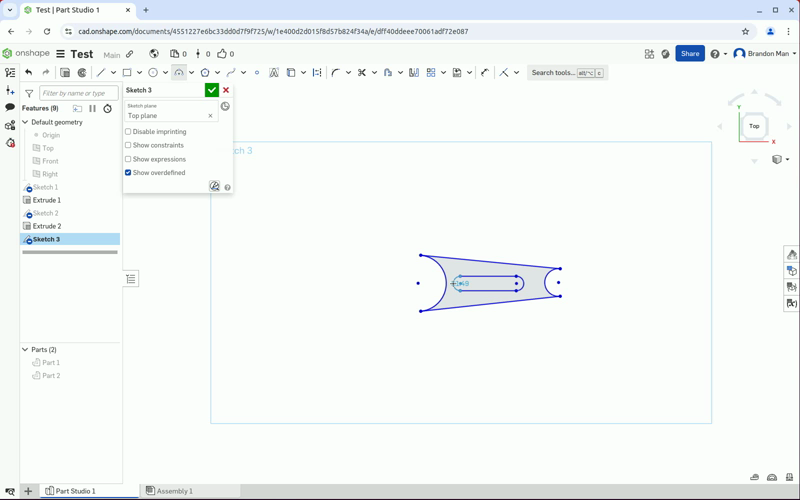
key(esc)
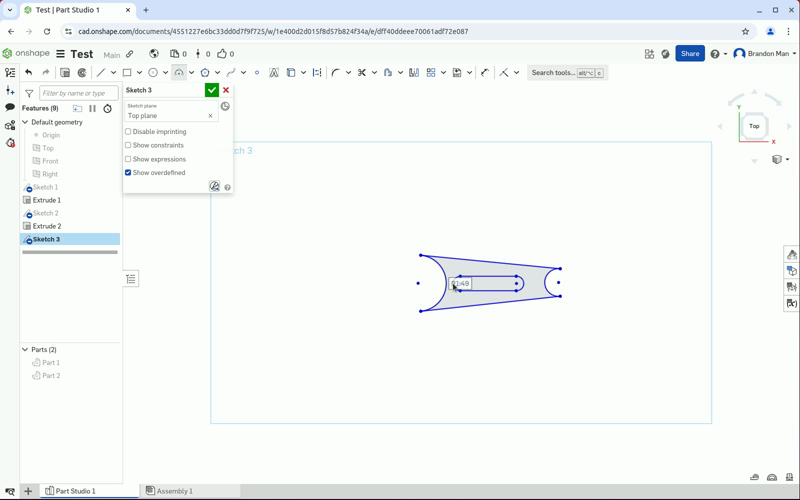
mouse_move(516, 293)
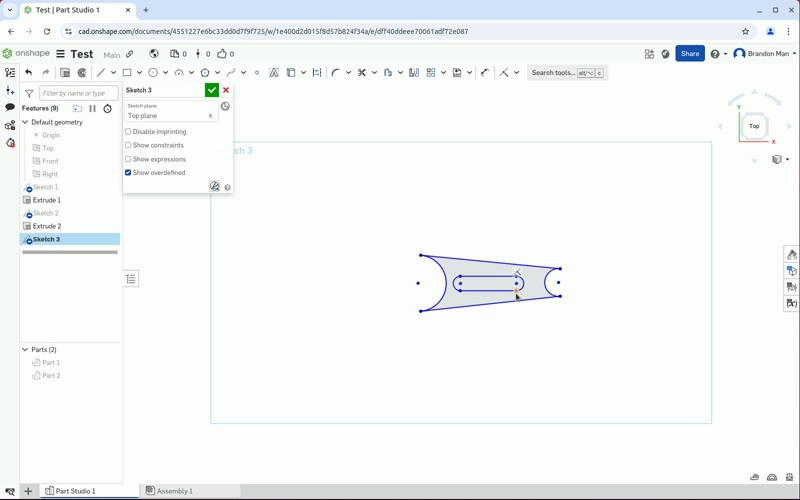
click(516, 293)
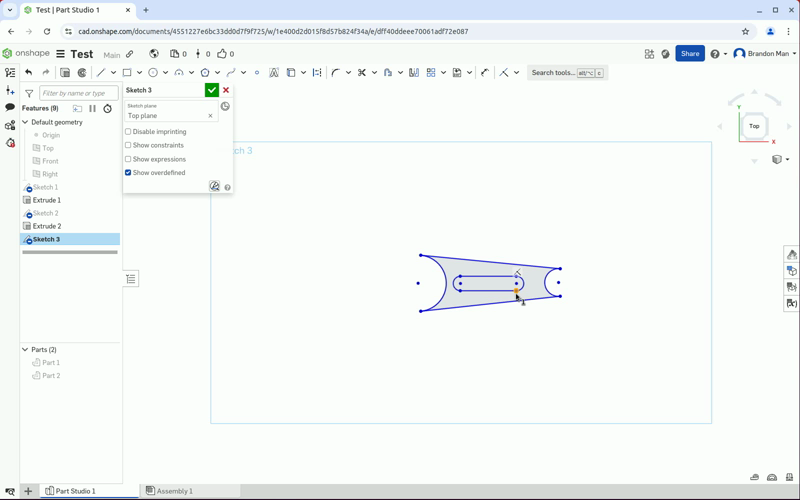
mouse_move(73, 352)
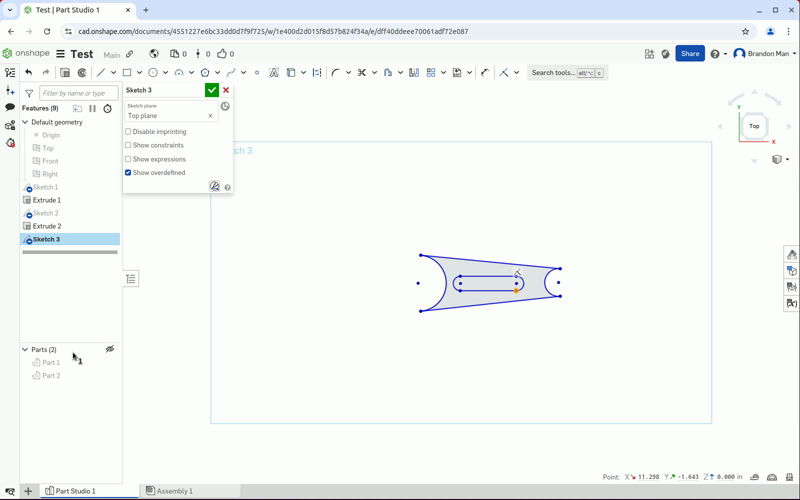
key(shift+y)
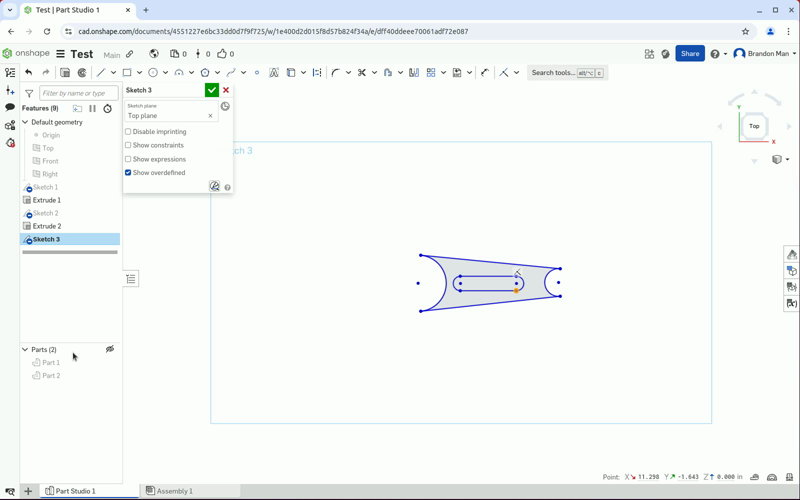
key(shift+e)
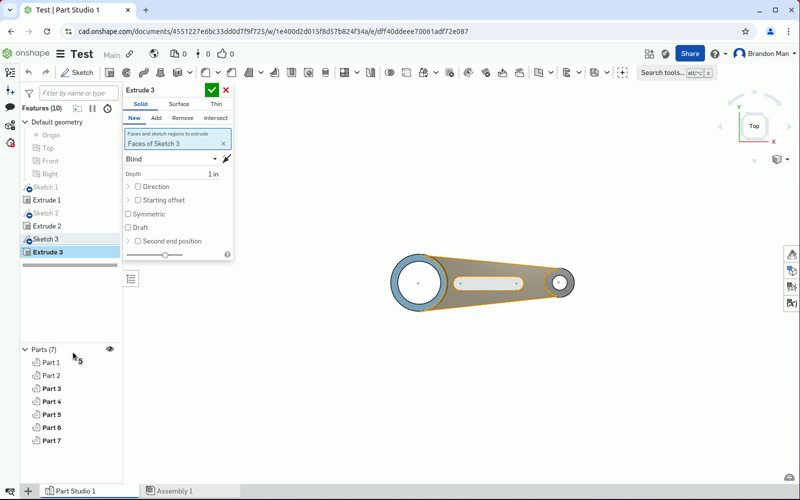
mouse_move(143, 106)
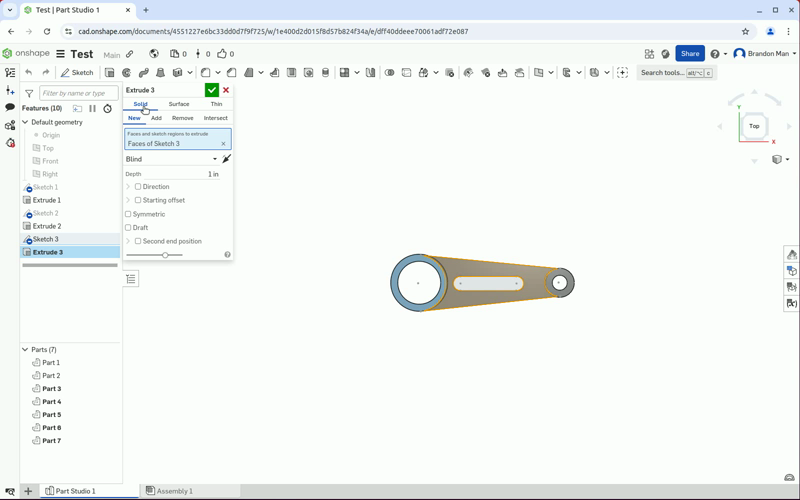
click(143, 106)
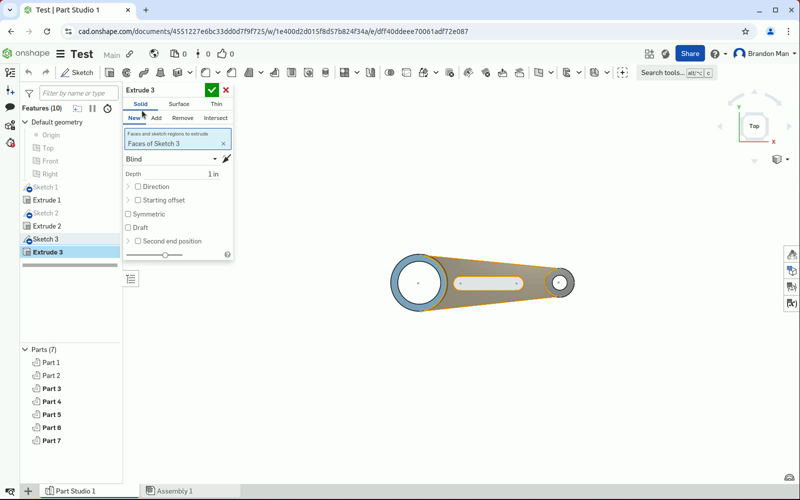
mouse_move(137, 120)
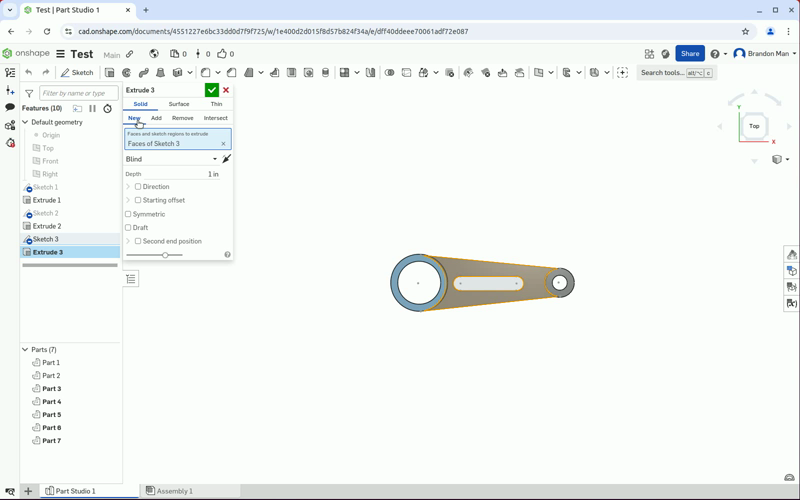
click(137, 120)
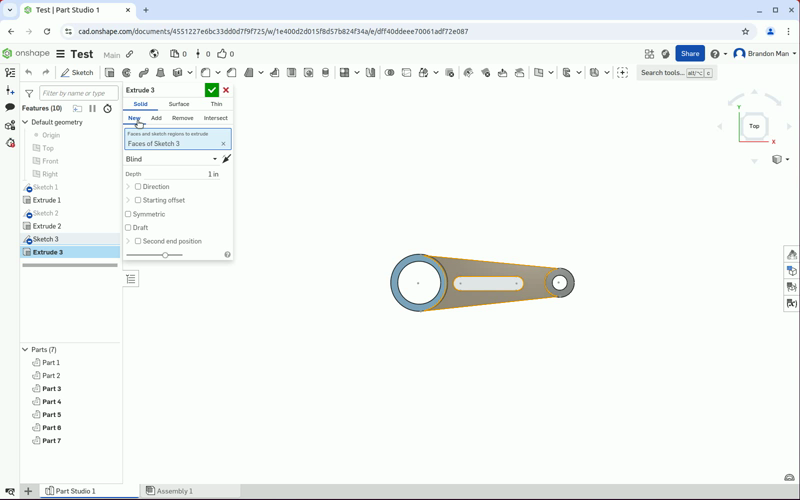
key(tab, 4)
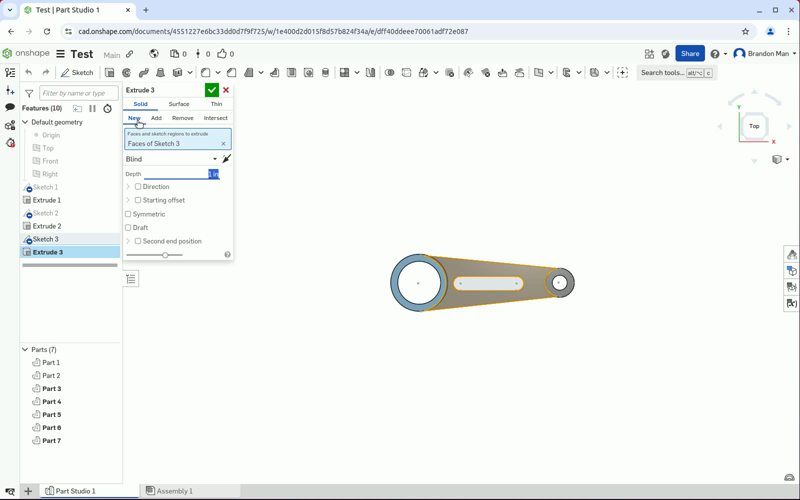
text(5.777)
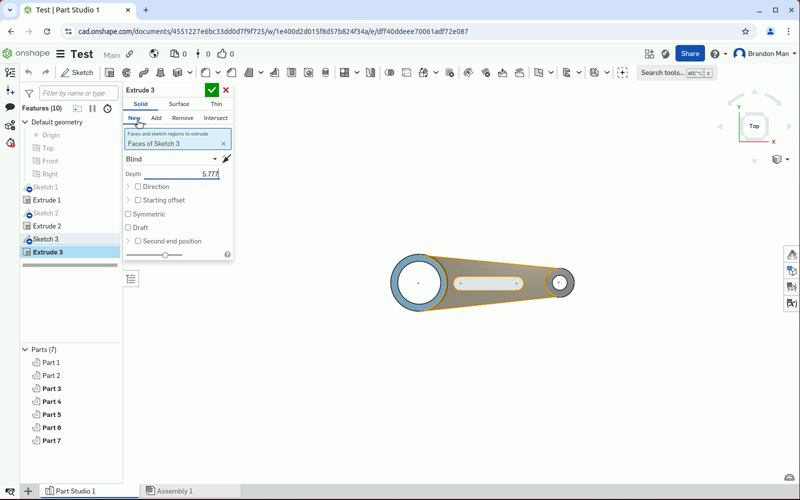
key(enter)
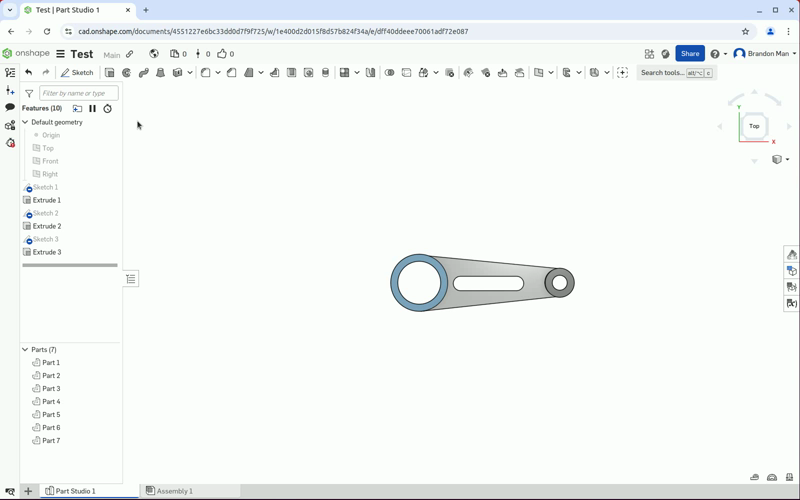
key(shift+h)
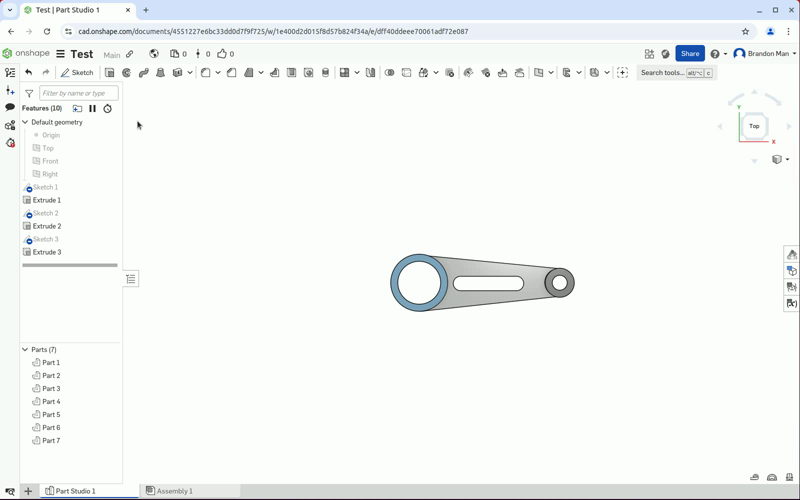
key(shift+h)
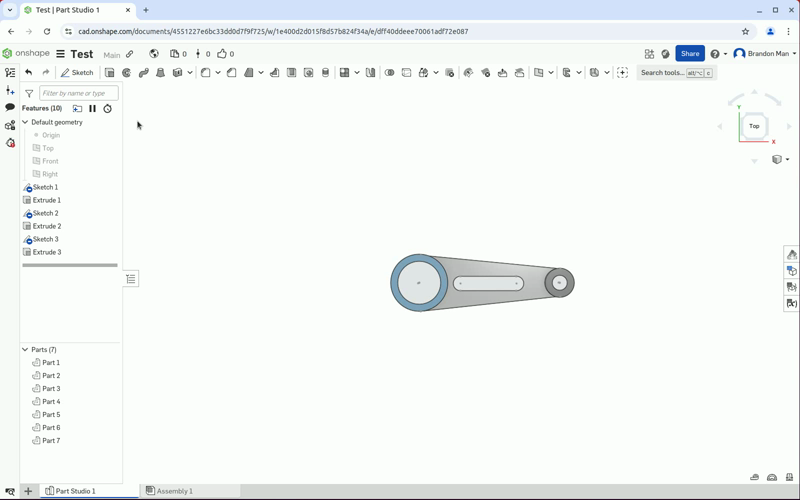
key(shift+7)
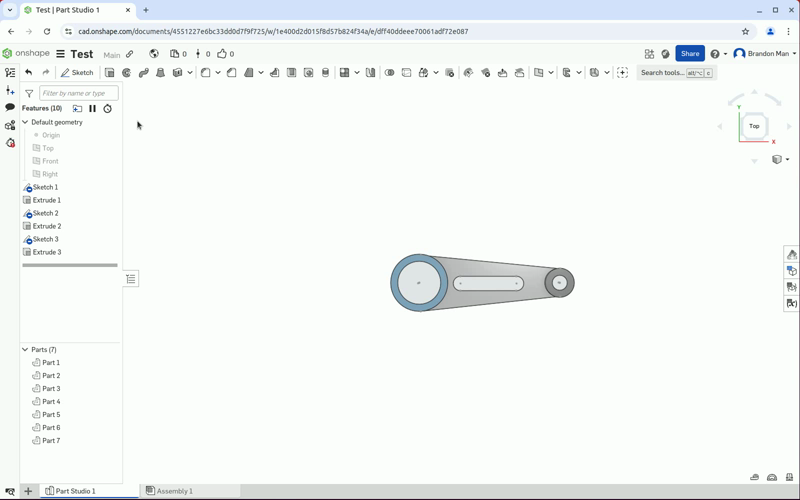
key(up, 3)
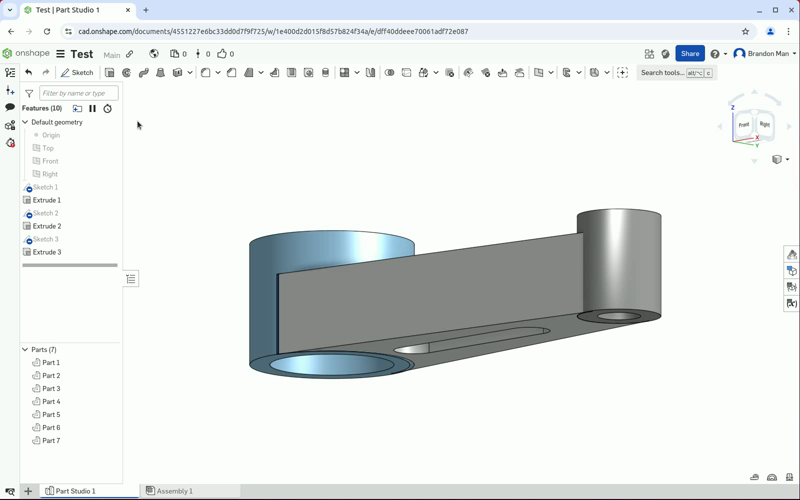
key(left, 3)
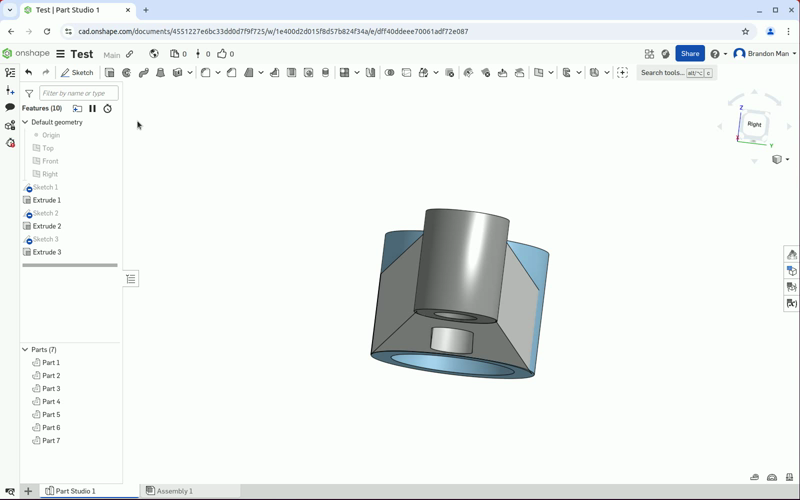
key(right, 3)
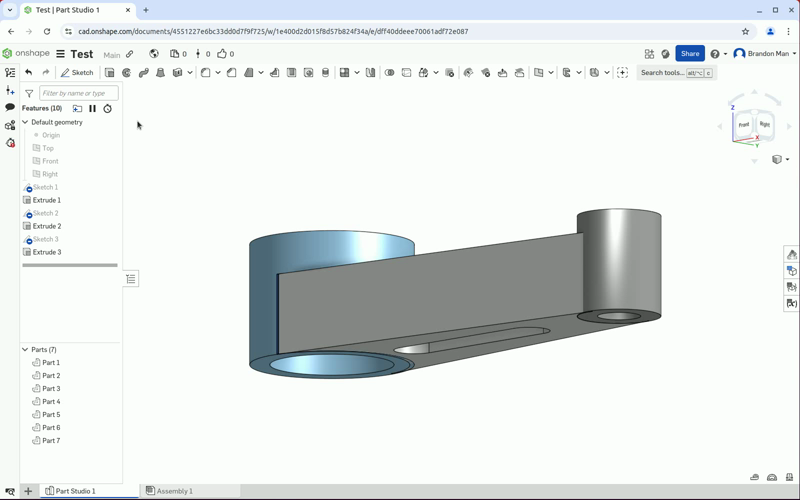
key(down, 3)
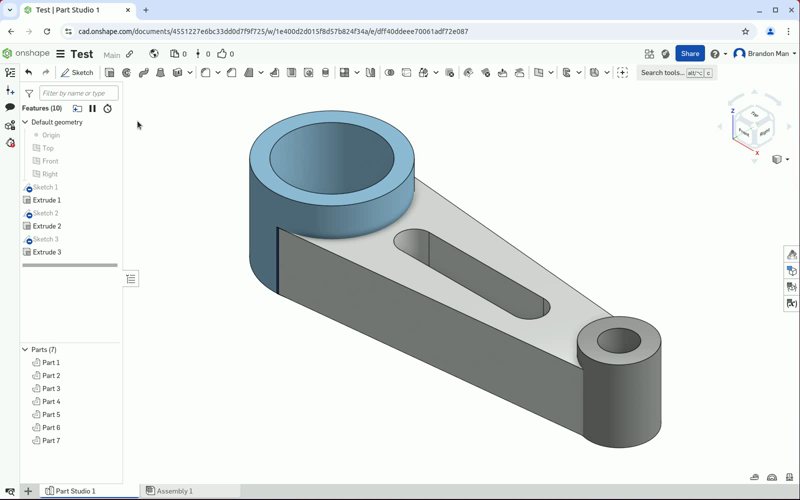
mouse_move(73, 189)
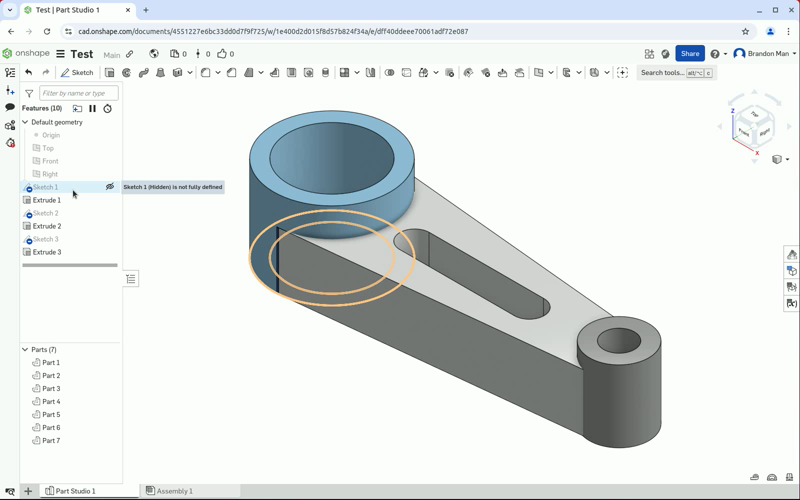
click(73, 189)